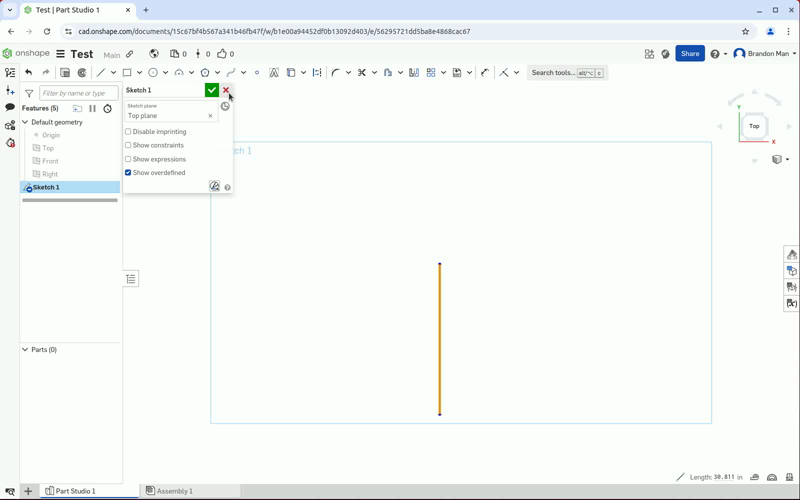
key(shift+h)
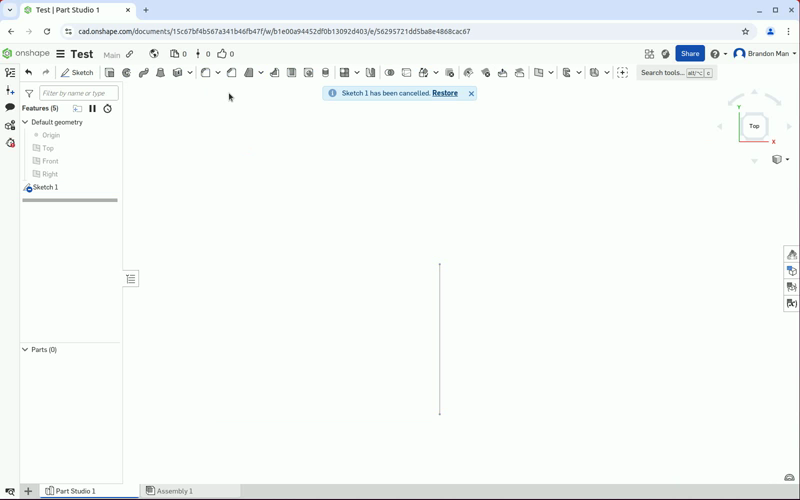
key(shift+s)
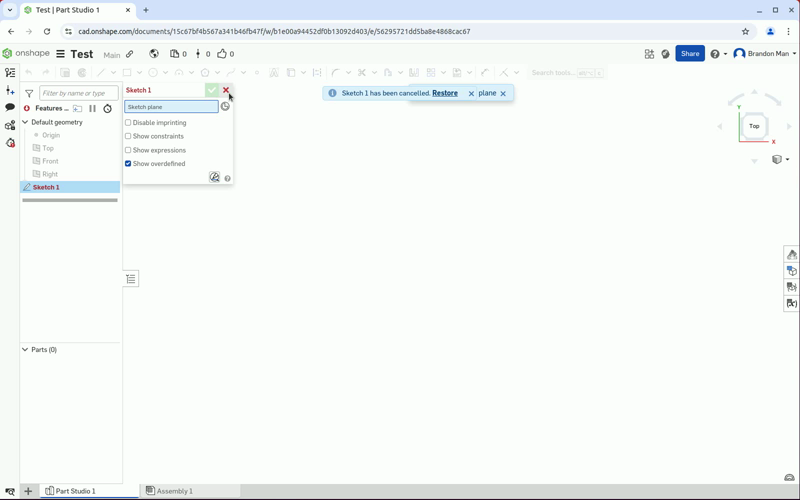
mouse_move(73, 150)
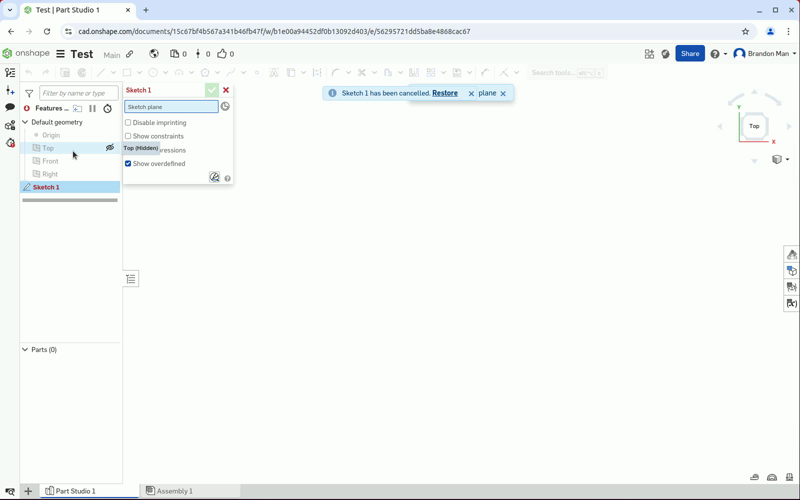
click(73, 150)
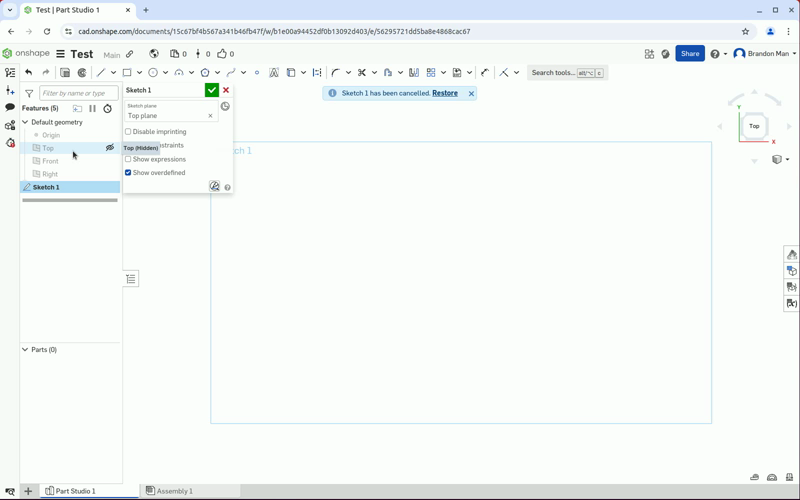
mouse_move(73, 352)
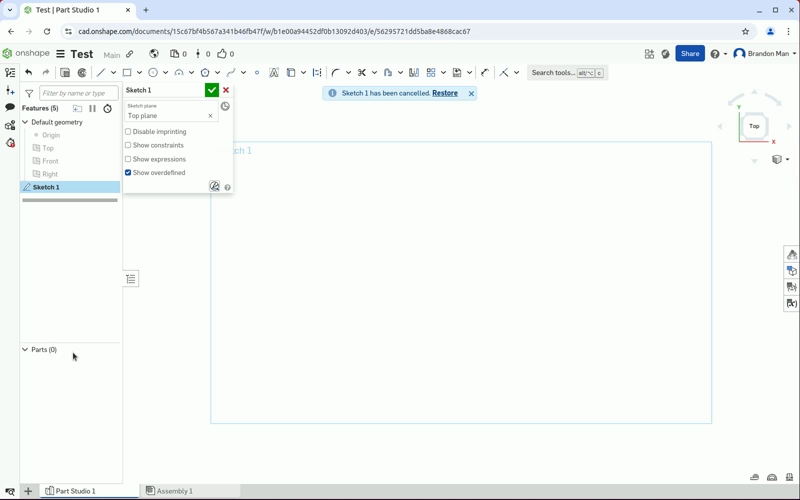
key(y)
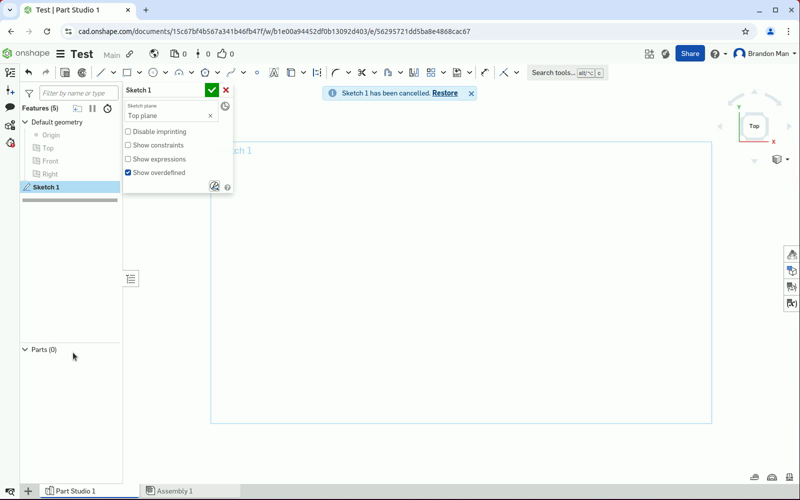
key(l)
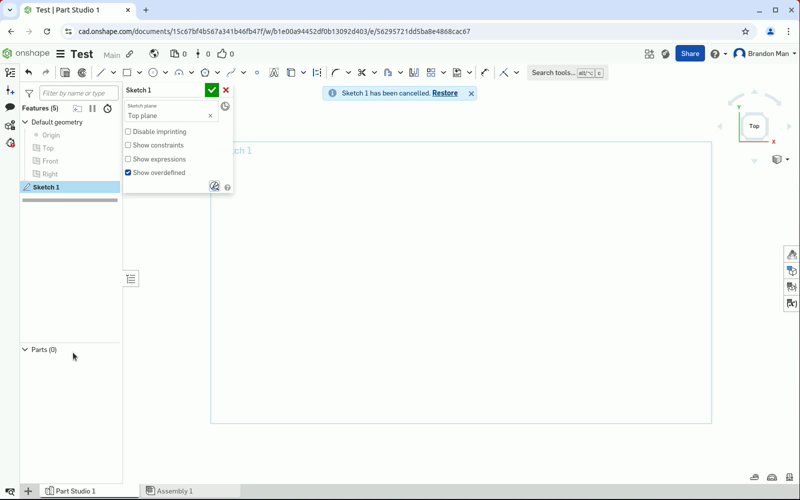
key_down(shift)
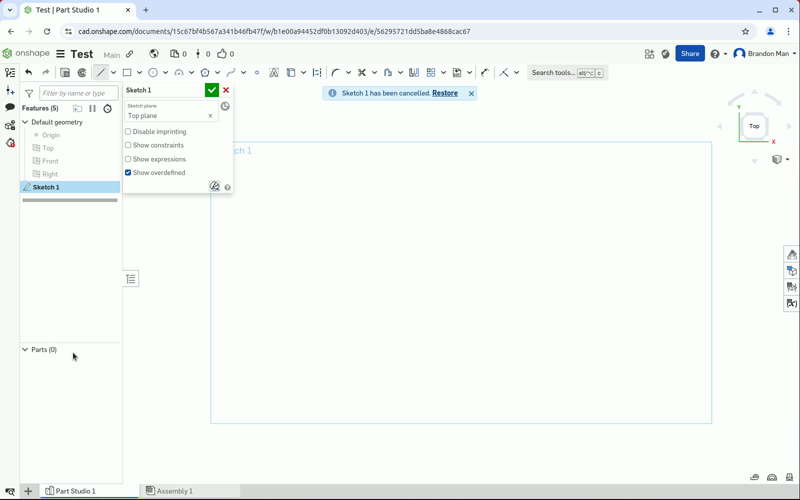
mouse_move(460, 282)
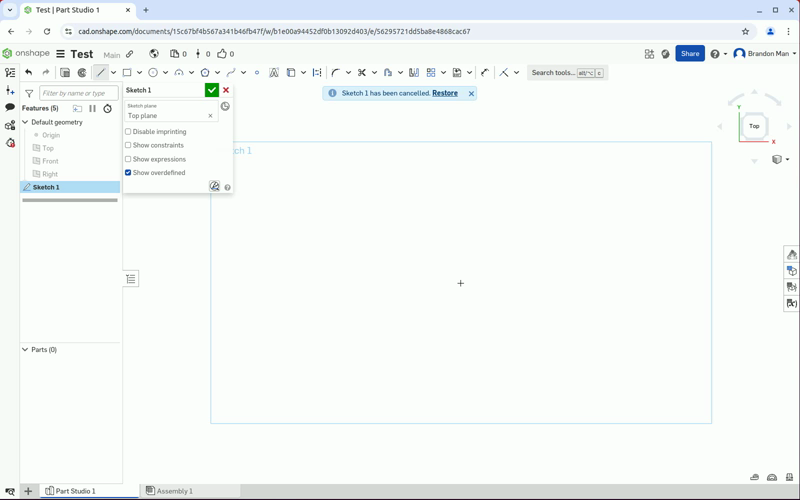
click(460, 282)
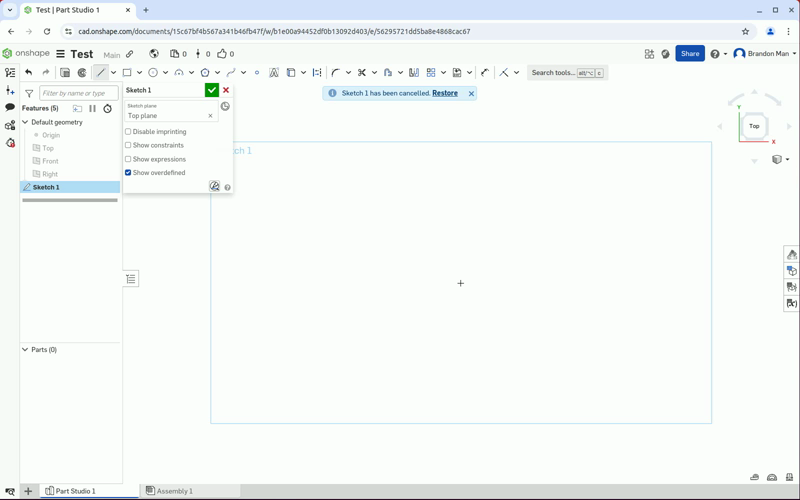
key_up(shift)
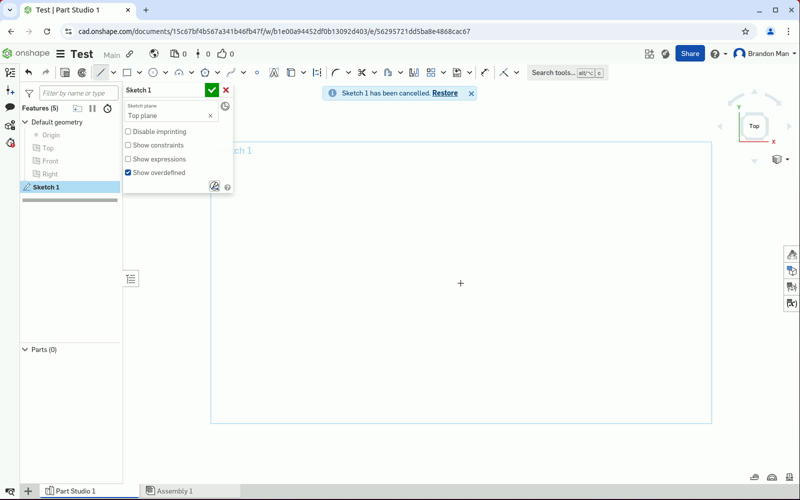
key_down(shift)
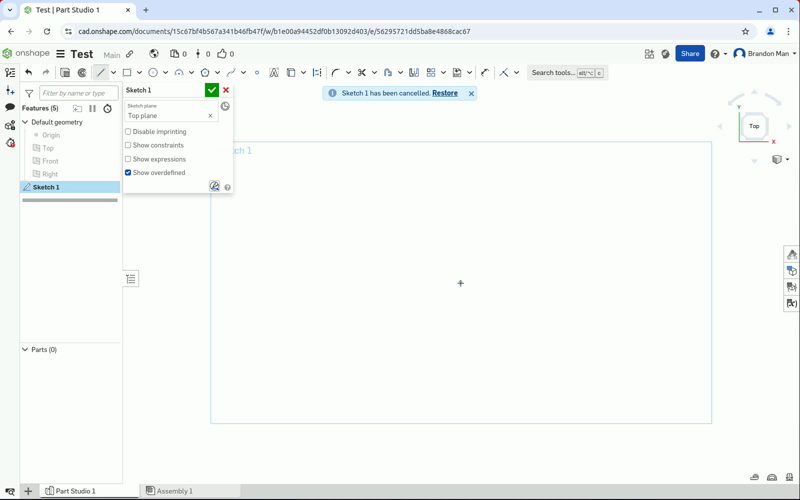
mouse_move(573, 282)
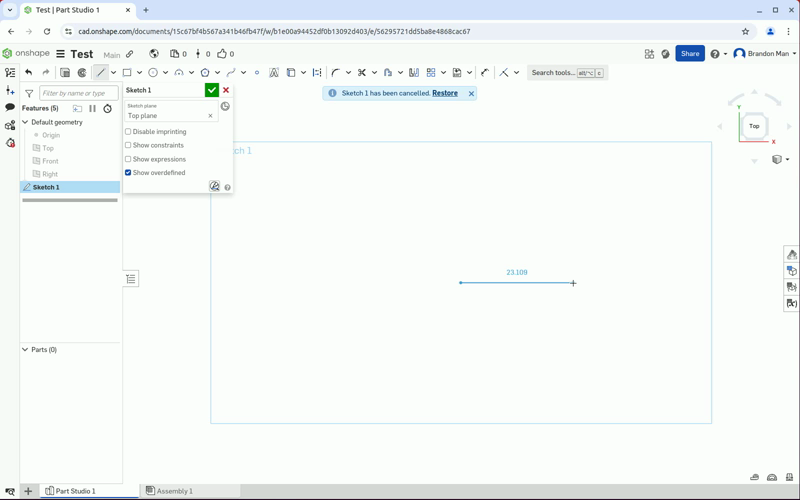
click(573, 282)
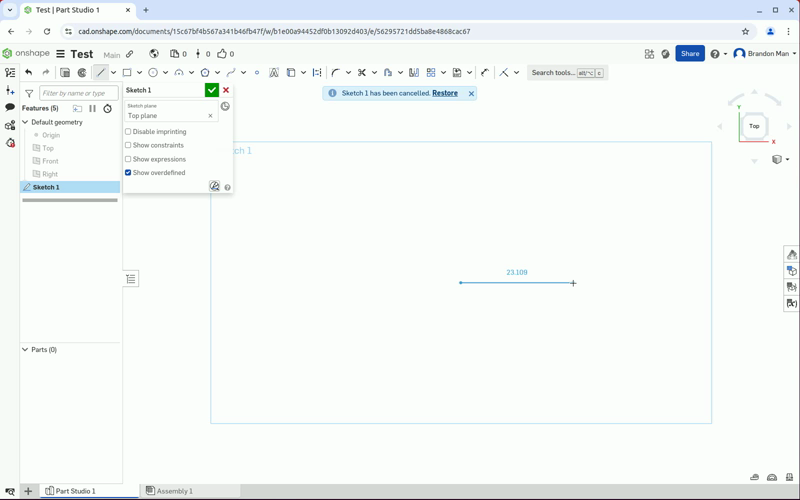
key_up(shift)
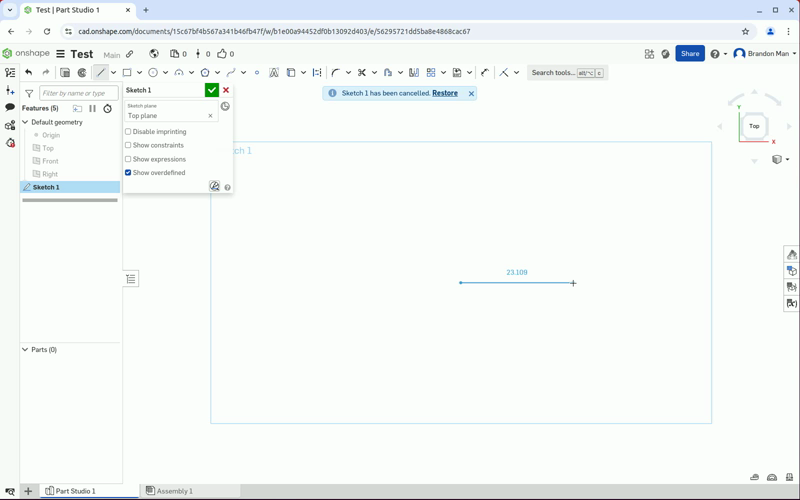
key_down(shift)
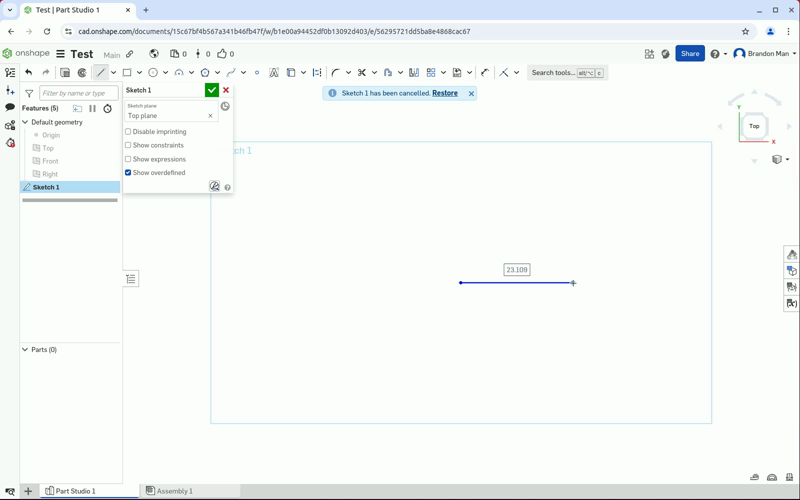
mouse_move(573, 184)
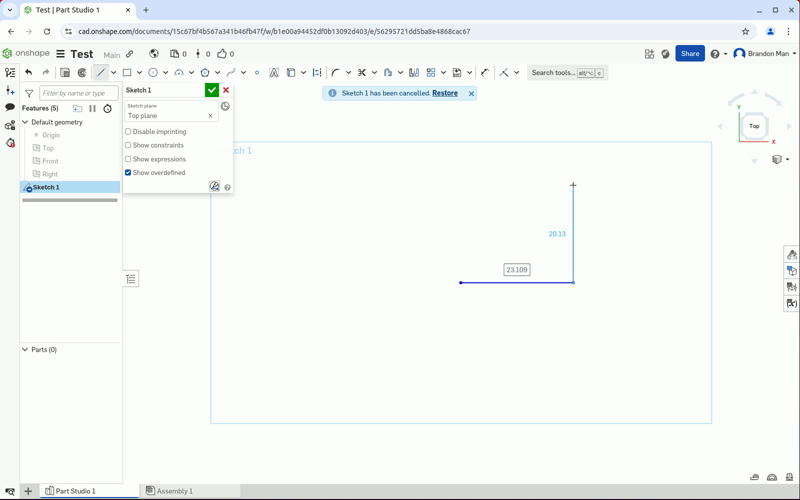
click(573, 184)
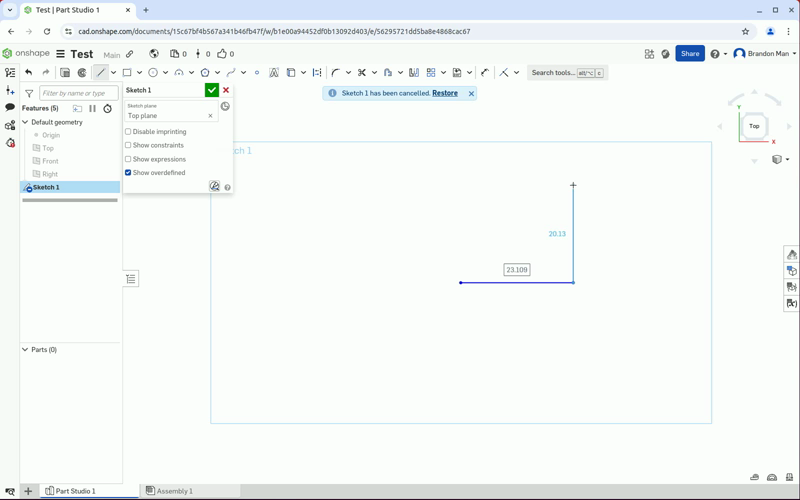
key_up(shift)
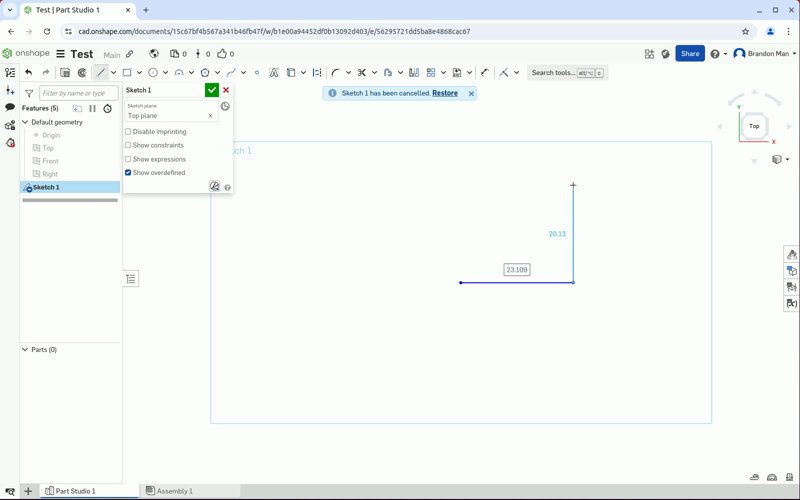
key_down(shift)
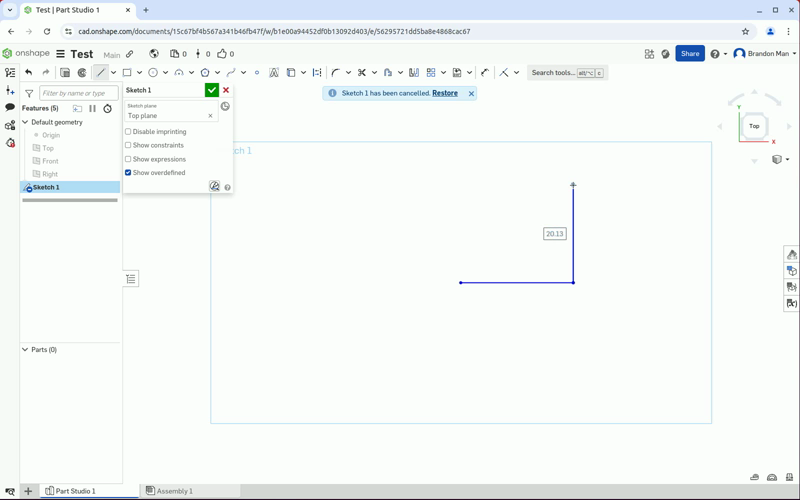
mouse_move(460, 184)
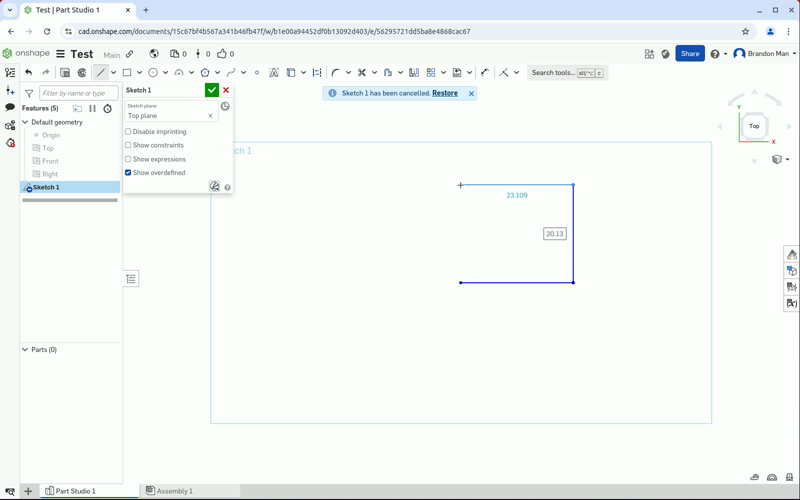
click(460, 184)
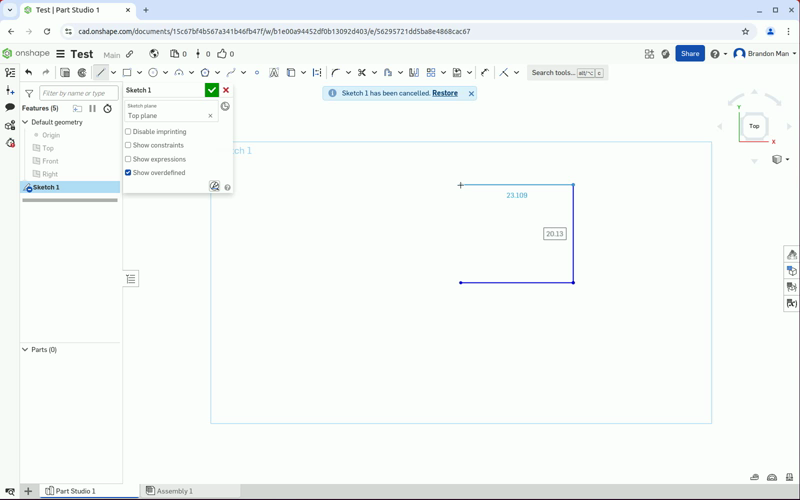
key_up(shift)
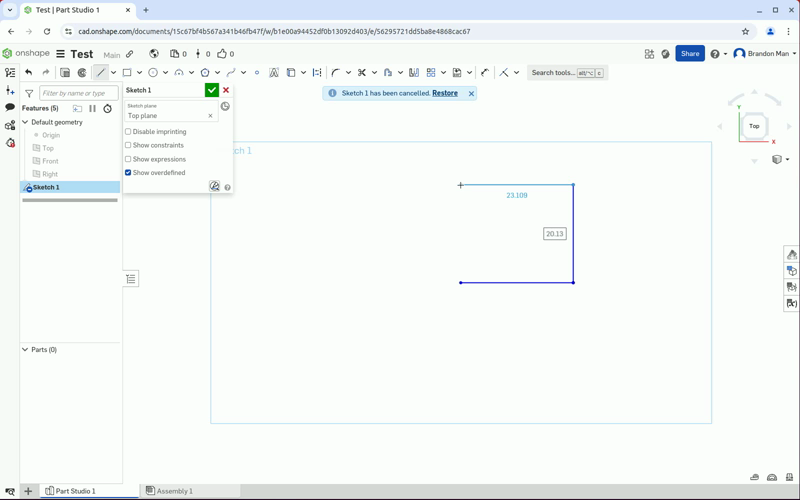
key_down(shift)
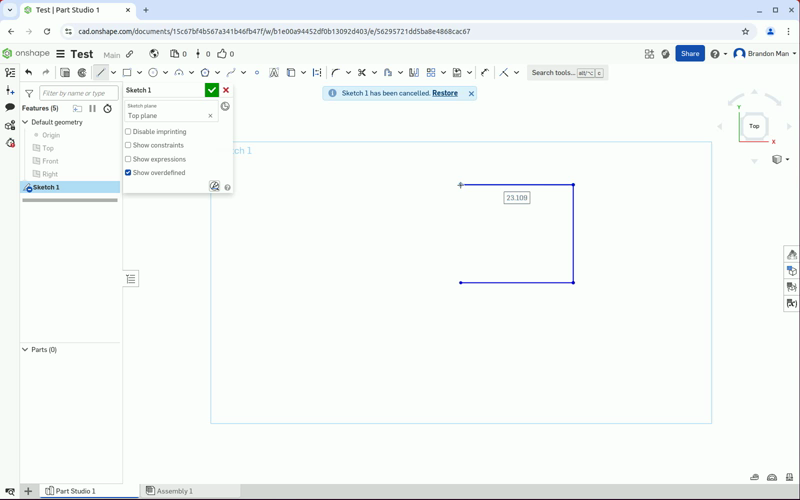
mouse_move(460, 282)
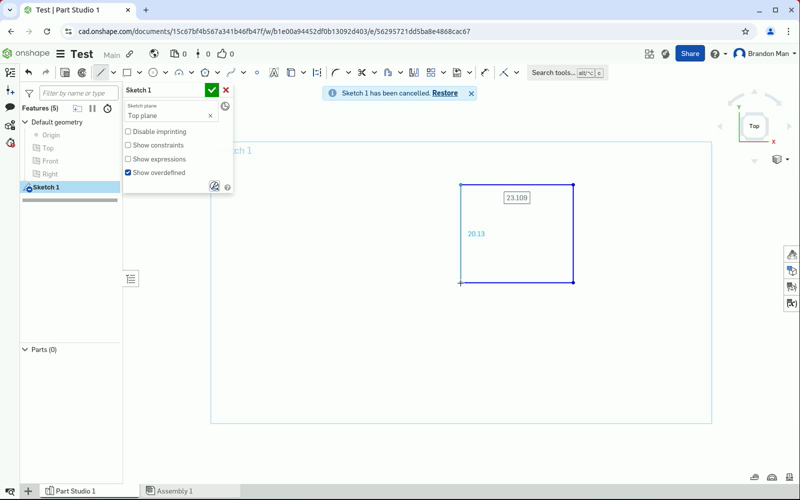
key_up(shift)
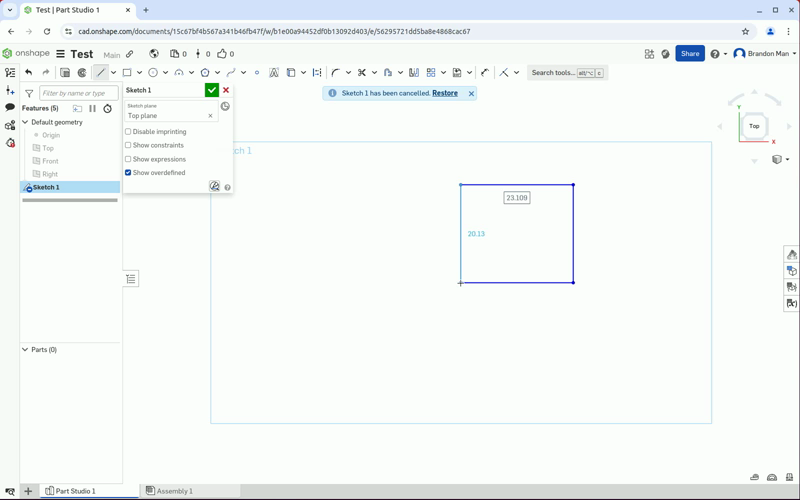
click(460, 282)
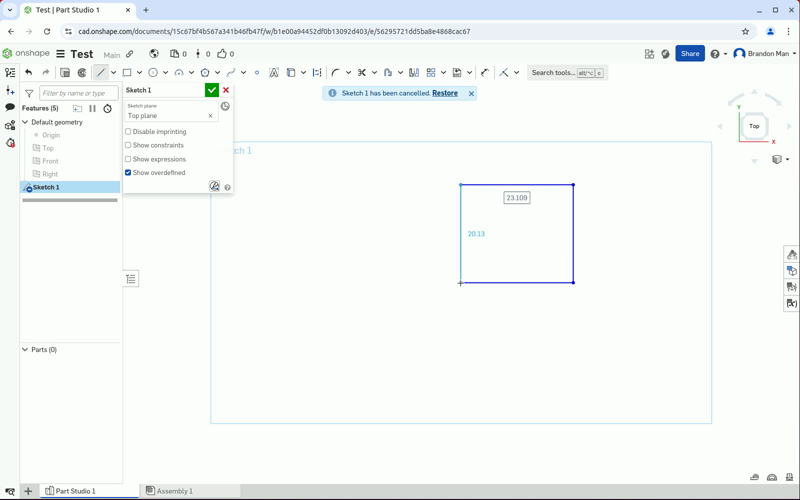
key(esc)
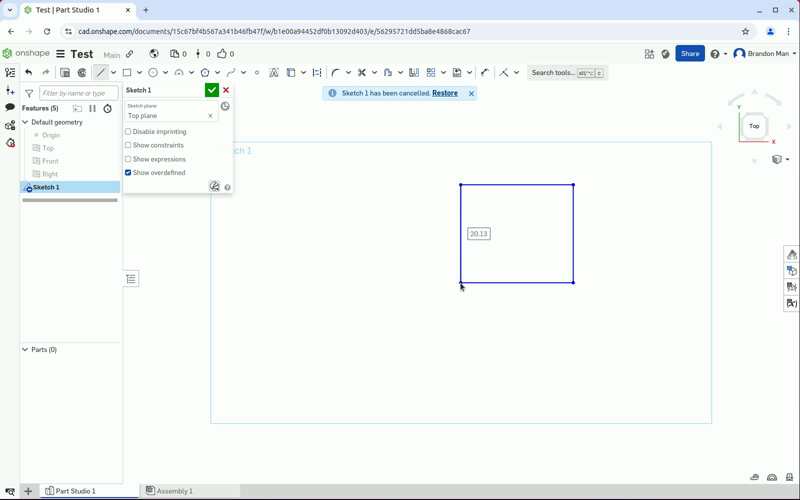
key(c)
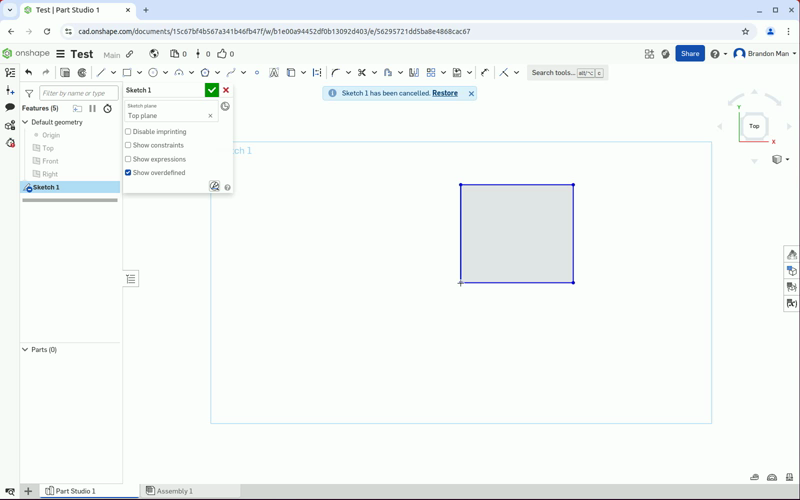
key_down(shift)
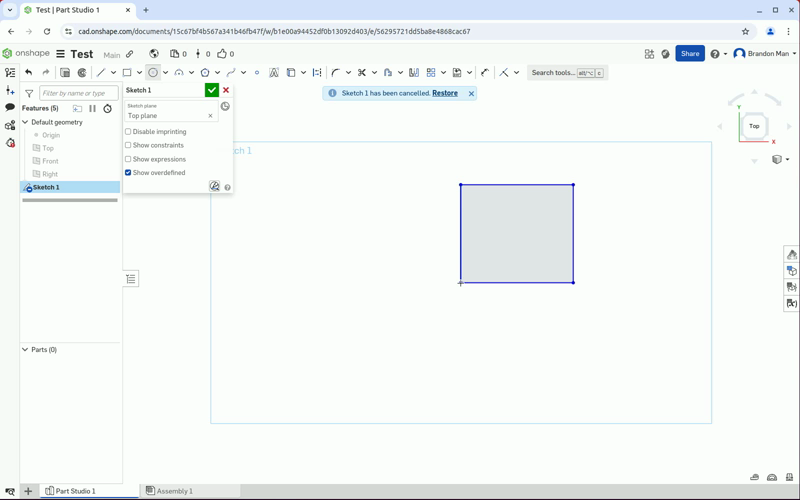
mouse_move(517, 233)
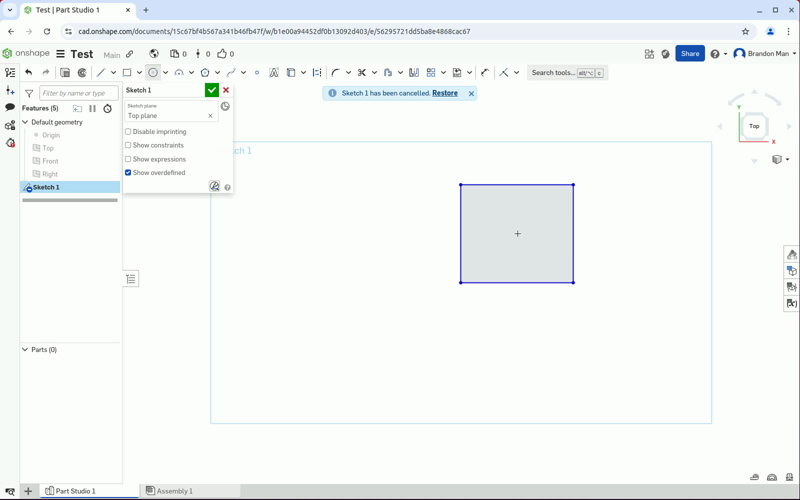
click(517, 233)
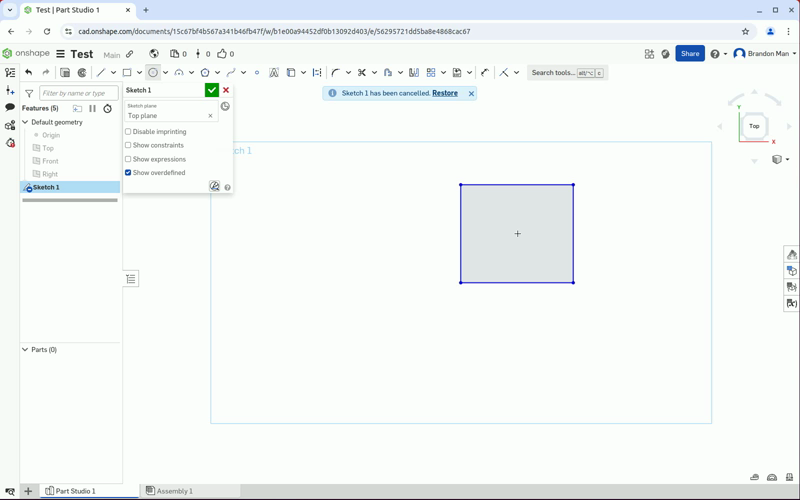
key_up(shift)
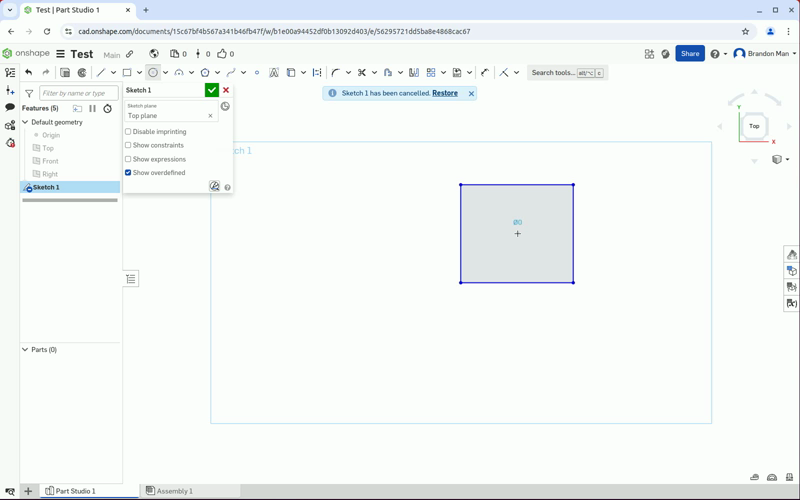
mouse_move(550, 233)
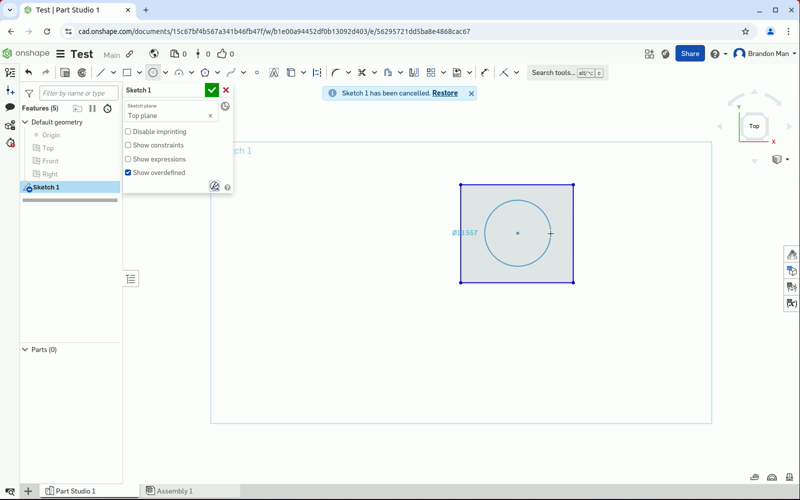
click(550, 233)
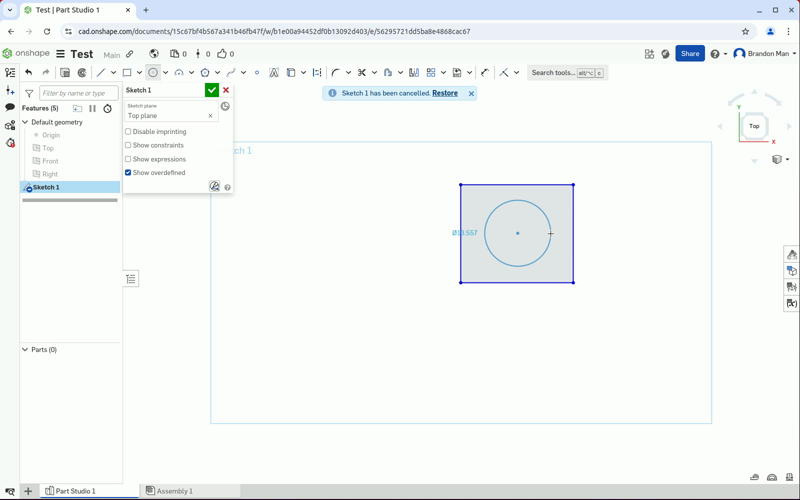
key(esc)
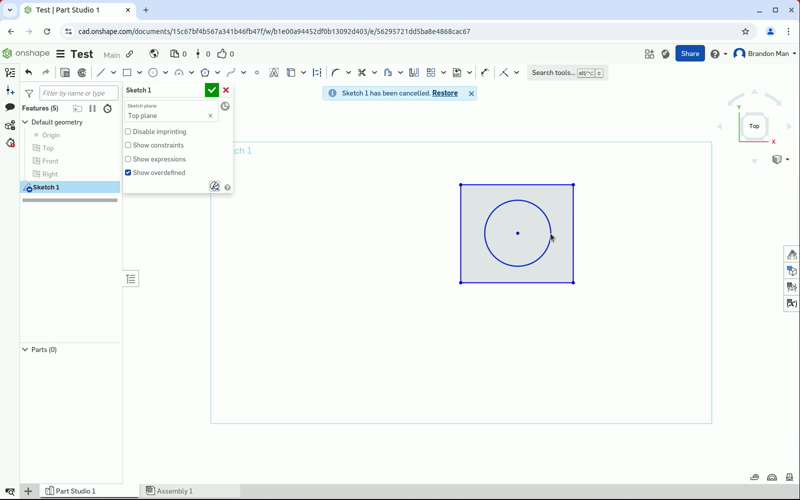
mouse_move(476, 248)
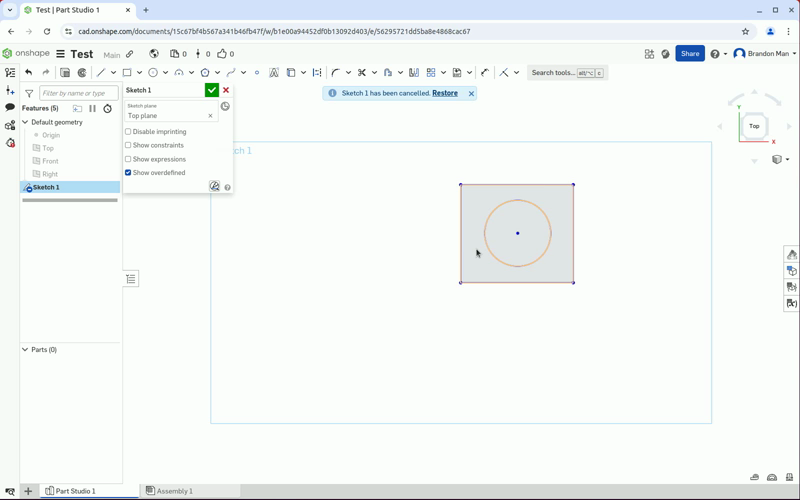
click(476, 248)
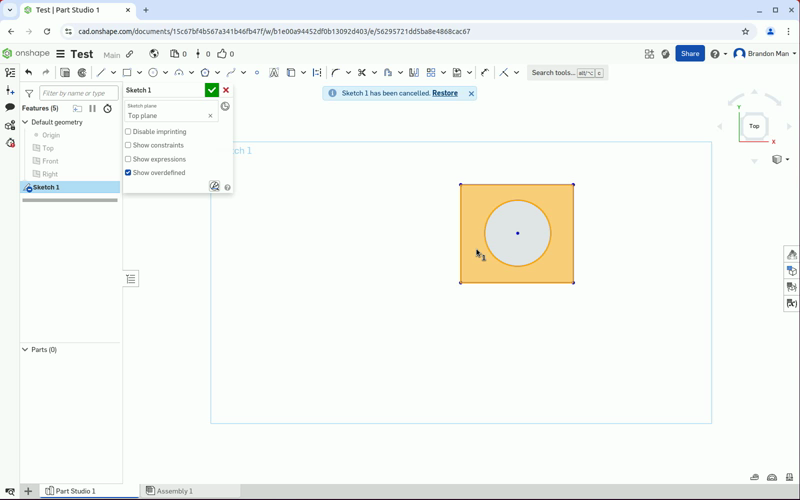
mouse_move(73, 352)
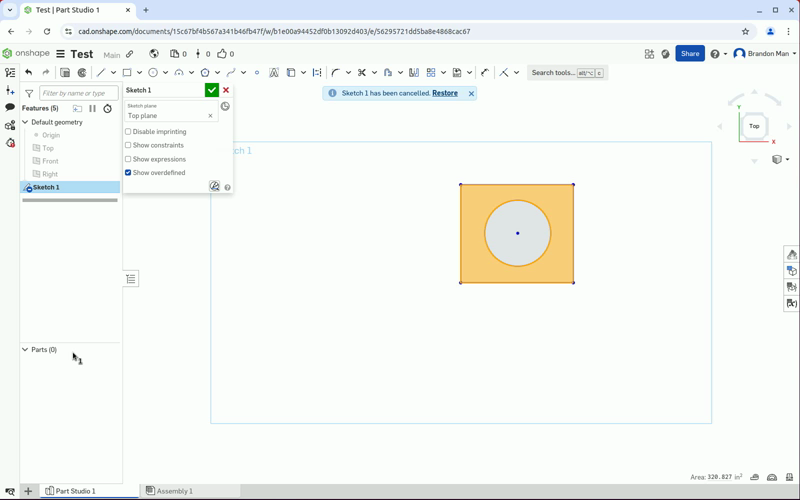
key(shift+y)
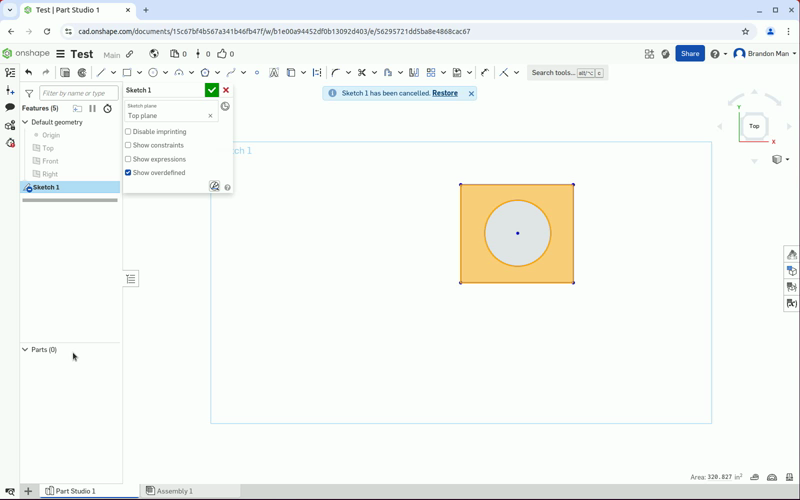
key(shift+e)
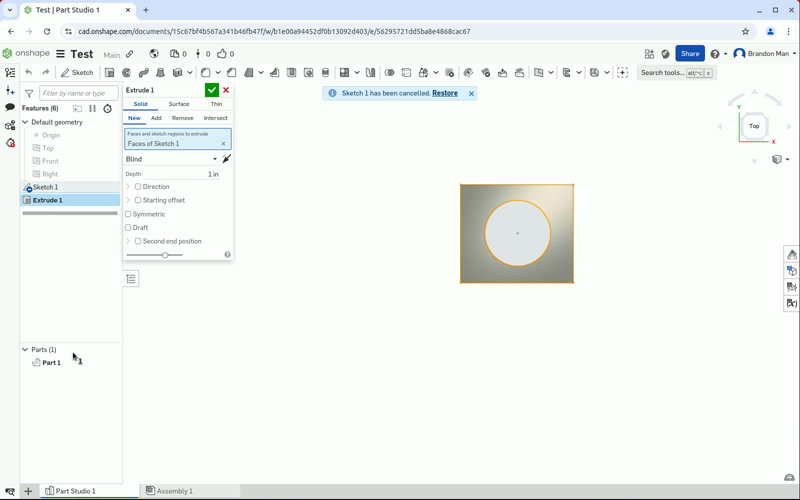
mouse_move(143, 106)
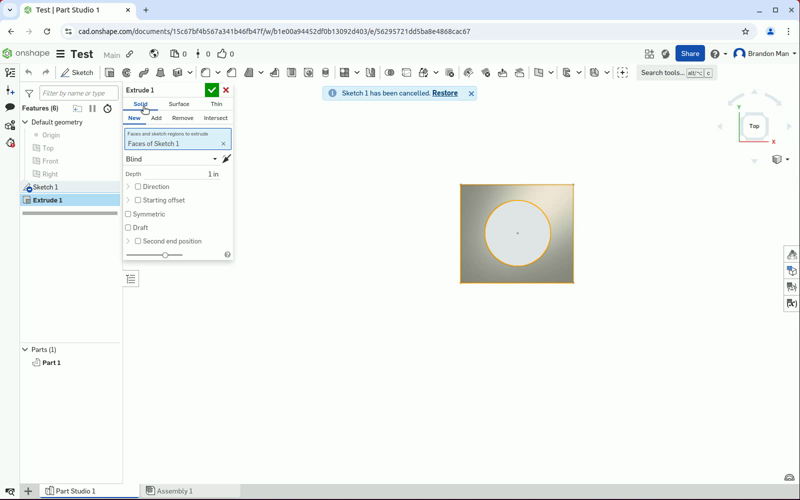
click(143, 106)
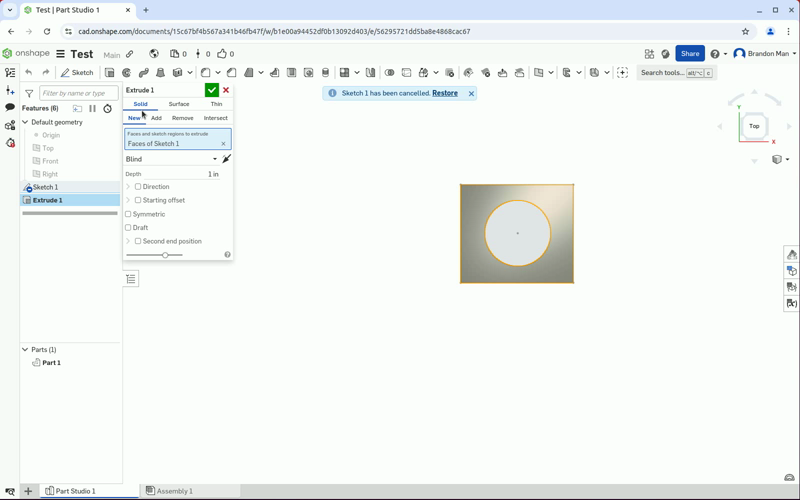
mouse_move(137, 120)
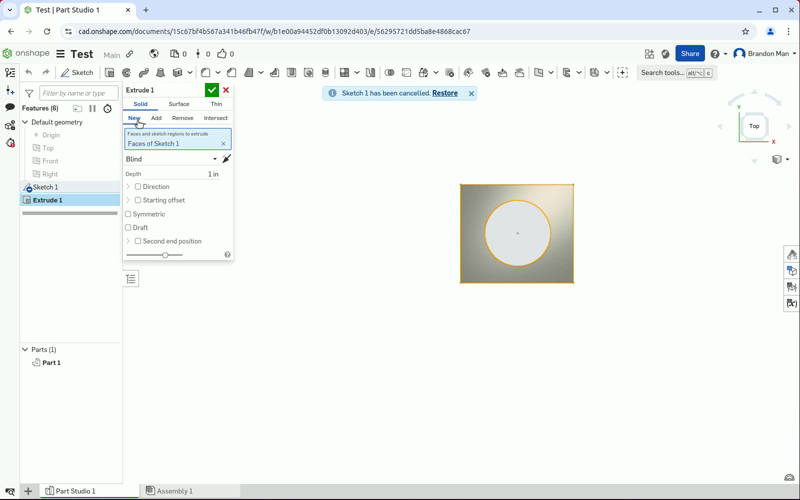
click(137, 120)
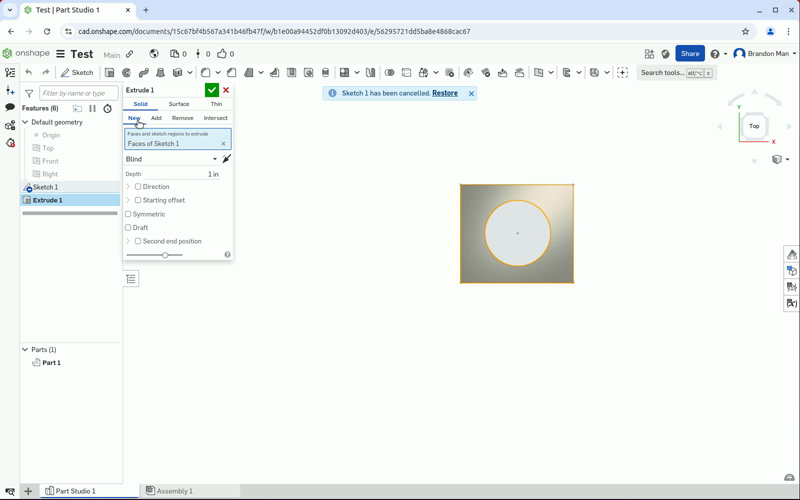
key(tab, 4)
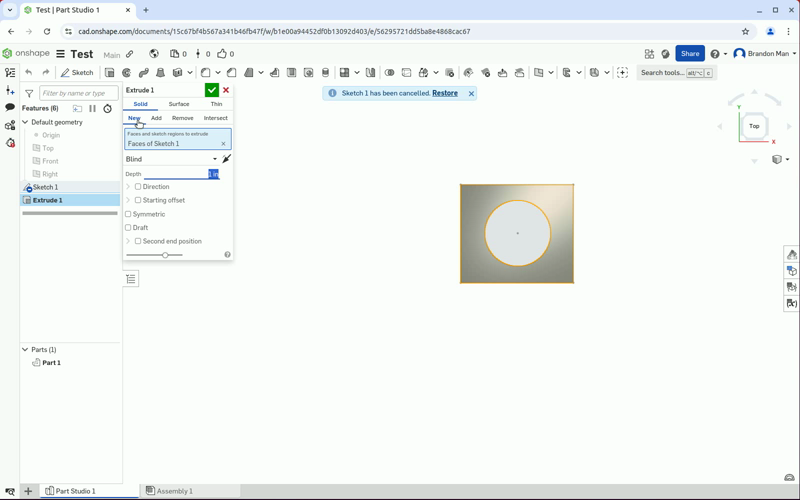
text(10.351)
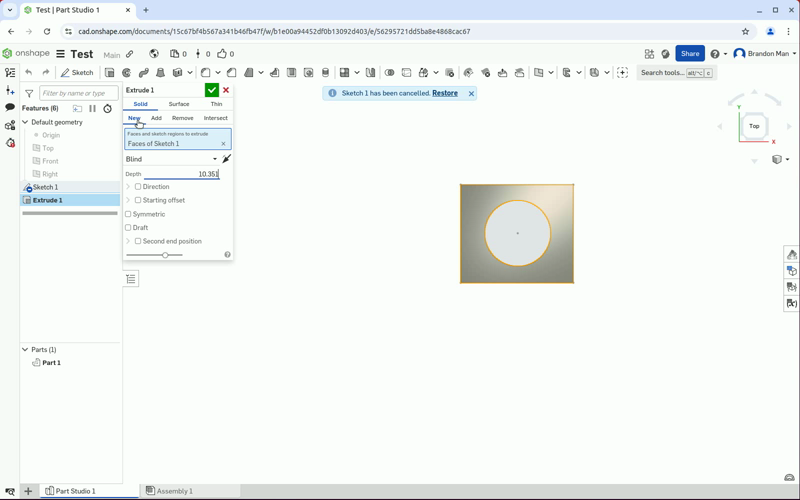
key(enter)
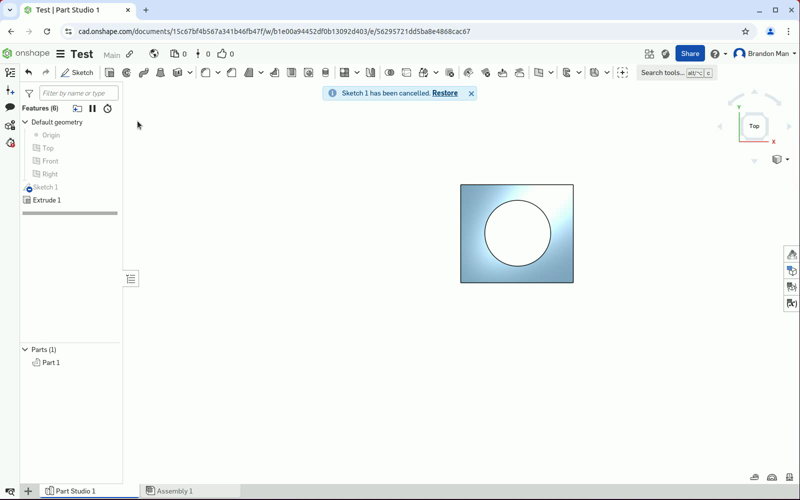
key(shift+h)
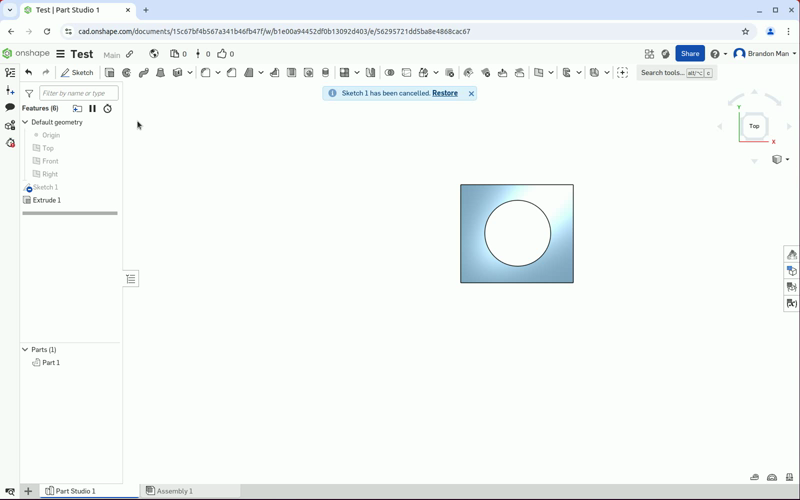
key(shift+h)
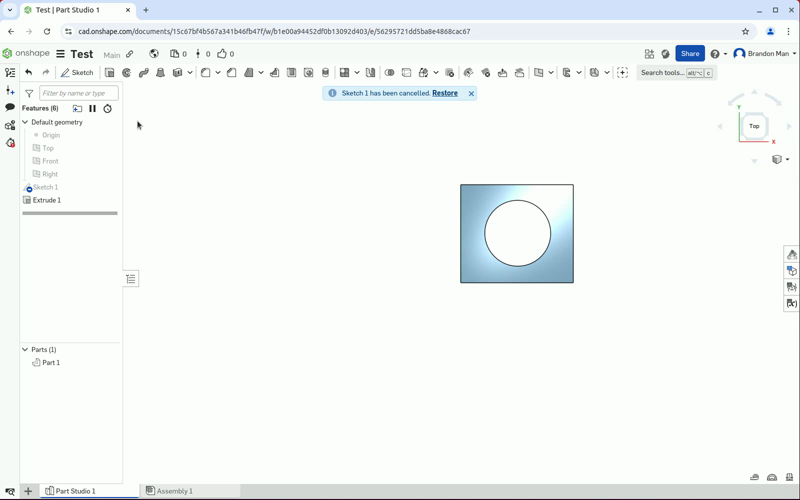
mouse_move(73, 189)
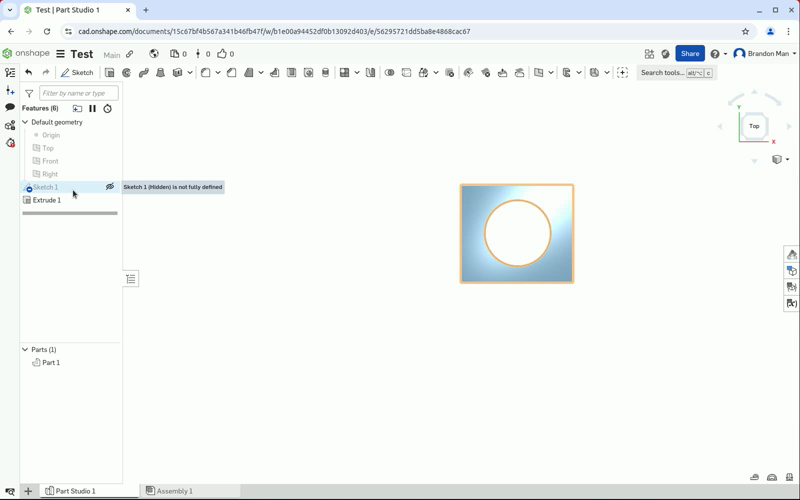
click(73, 189)
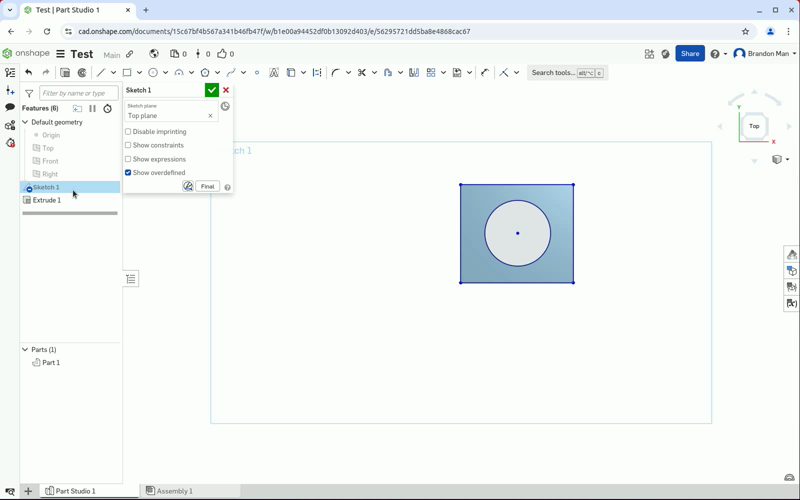
mouse_move(229, 92)
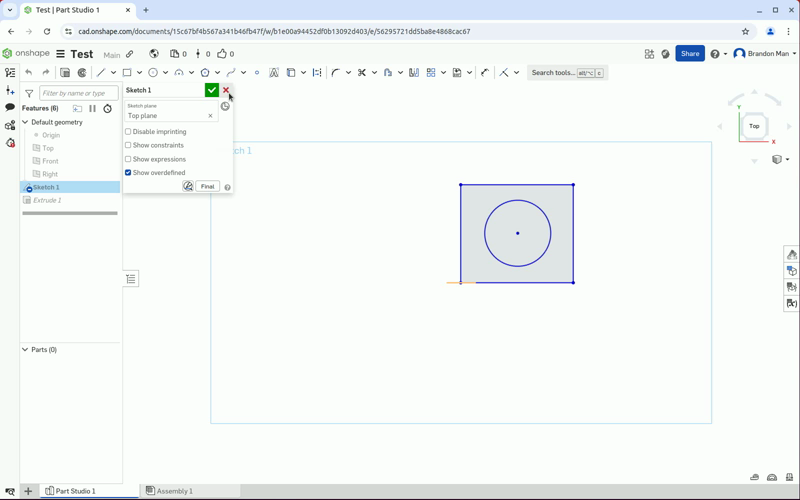
click(229, 92)
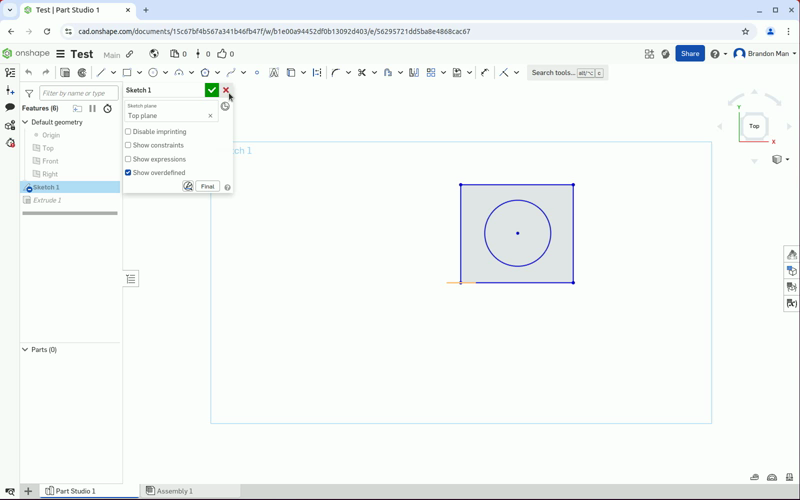
key(shift+s)
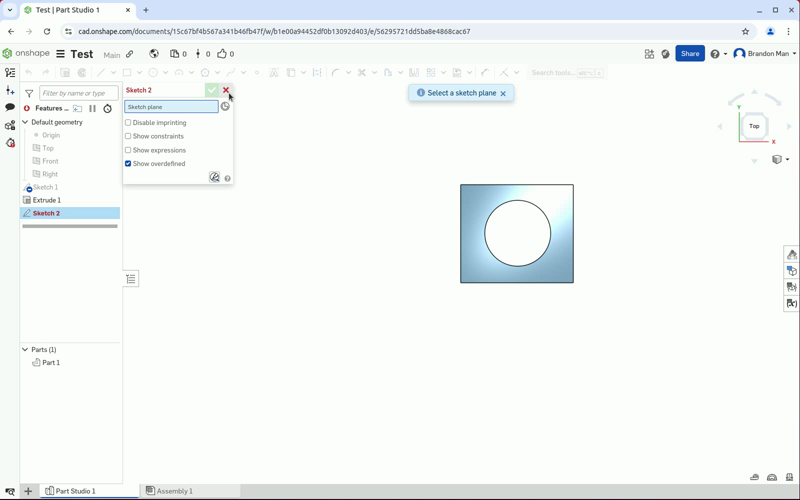
mouse_move(73, 150)
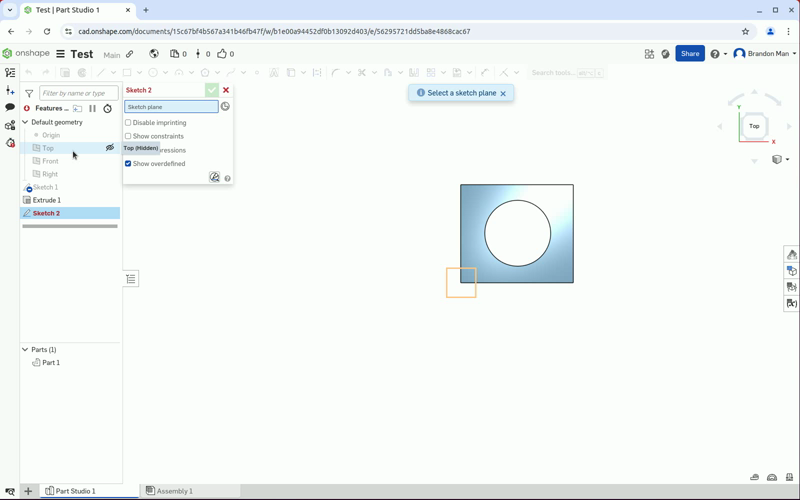
click(73, 150)
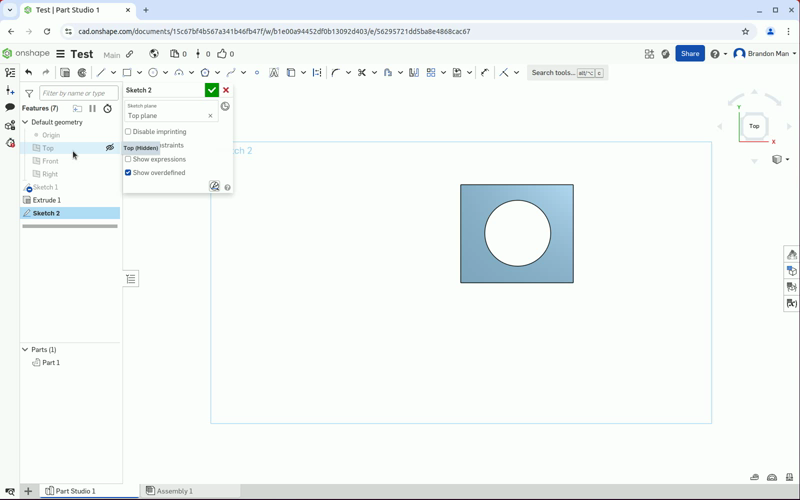
mouse_move(73, 352)
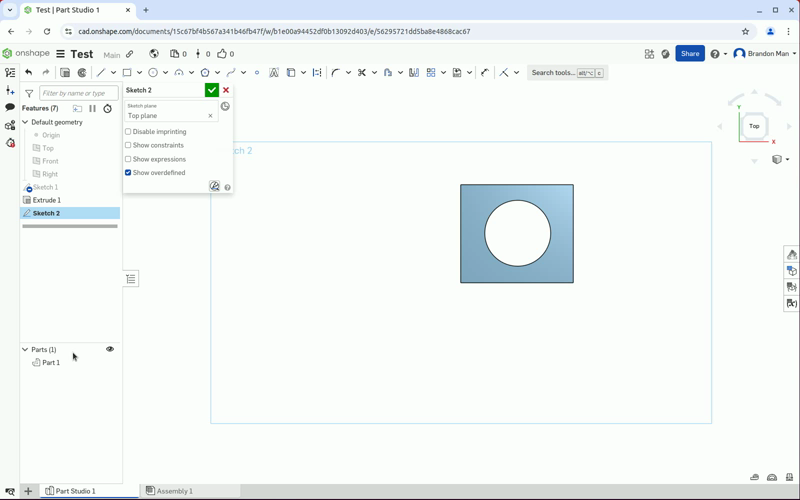
key(y)
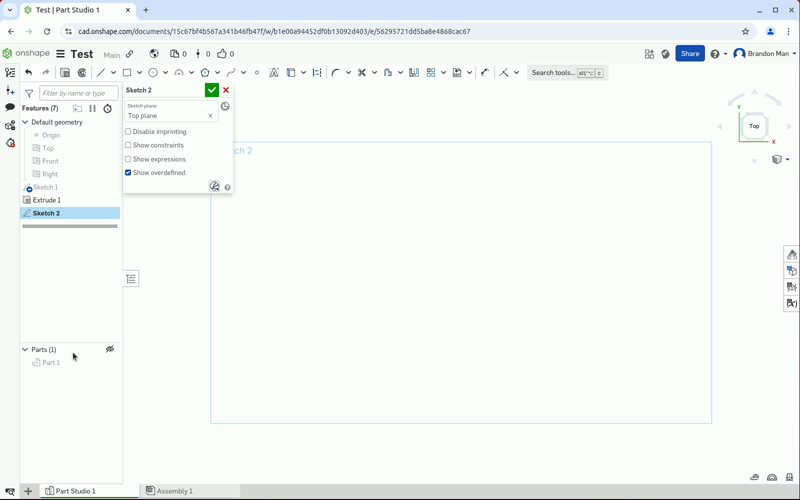
key(c)
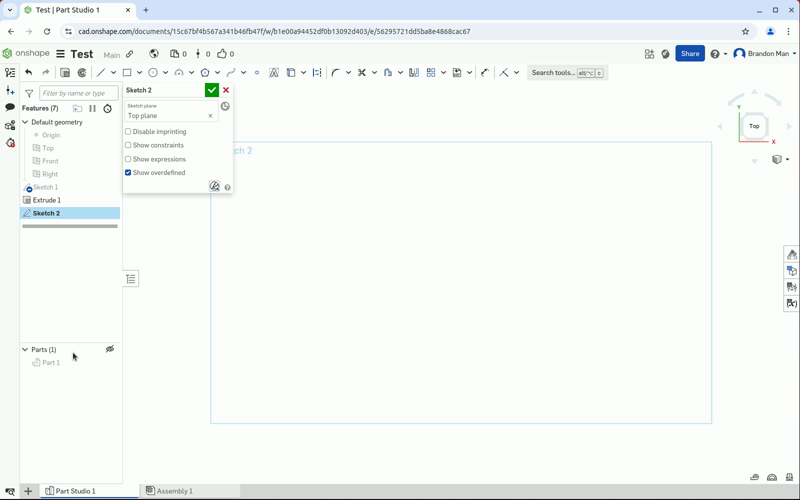
key_down(shift)
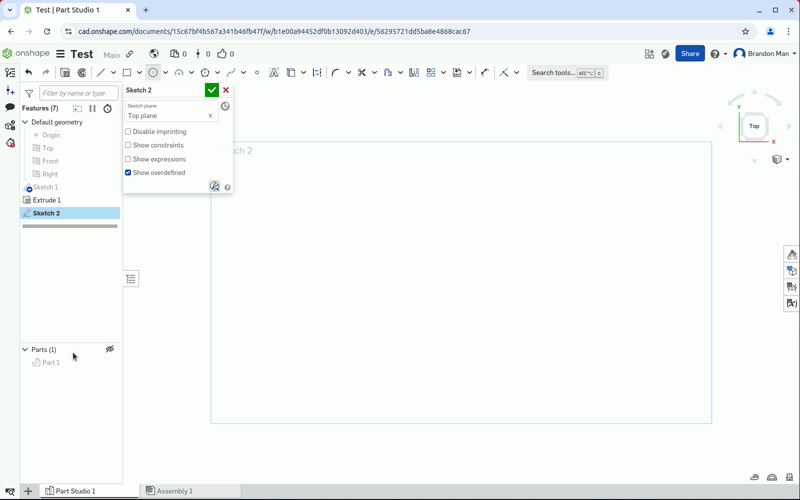
mouse_move(517, 233)
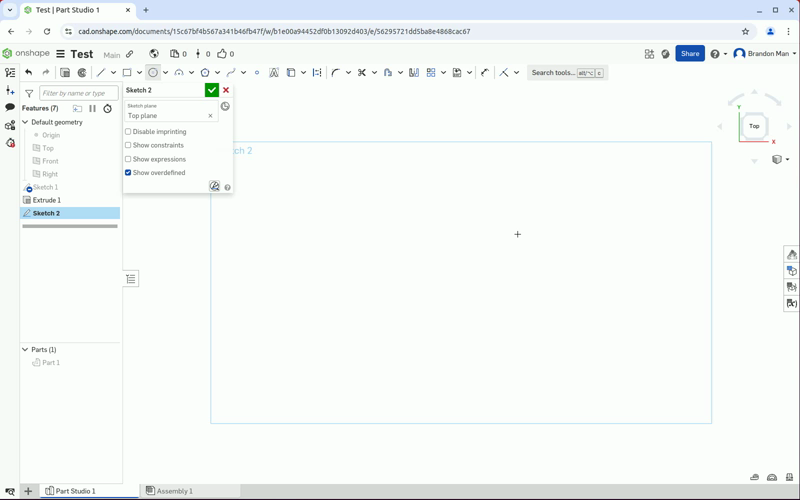
click(517, 233)
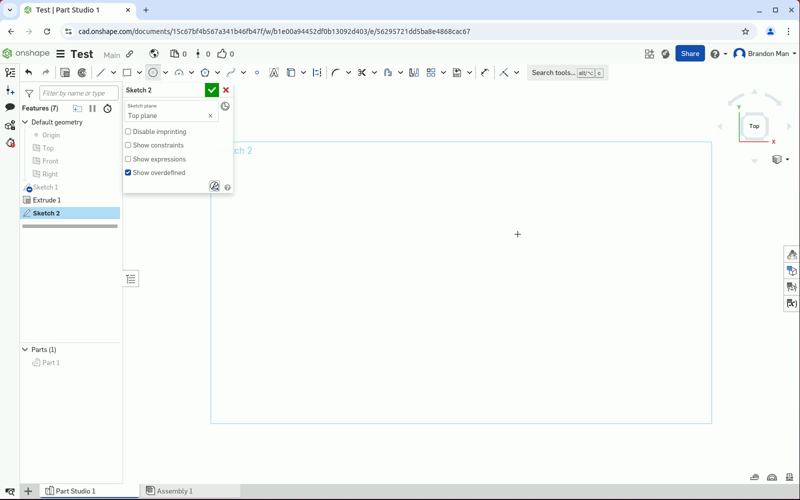
key_up(shift)
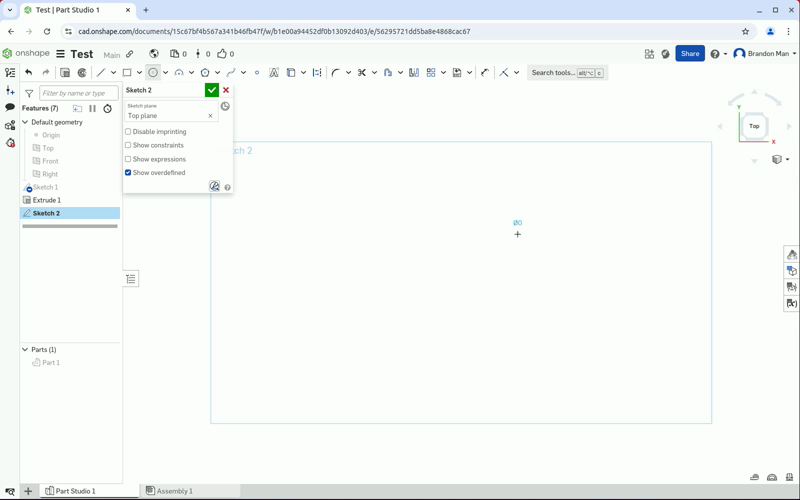
mouse_move(550, 233)
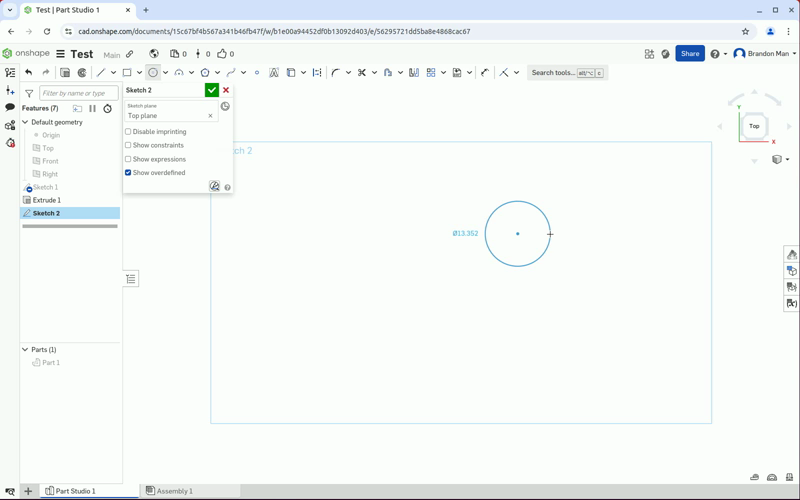
click(550, 233)
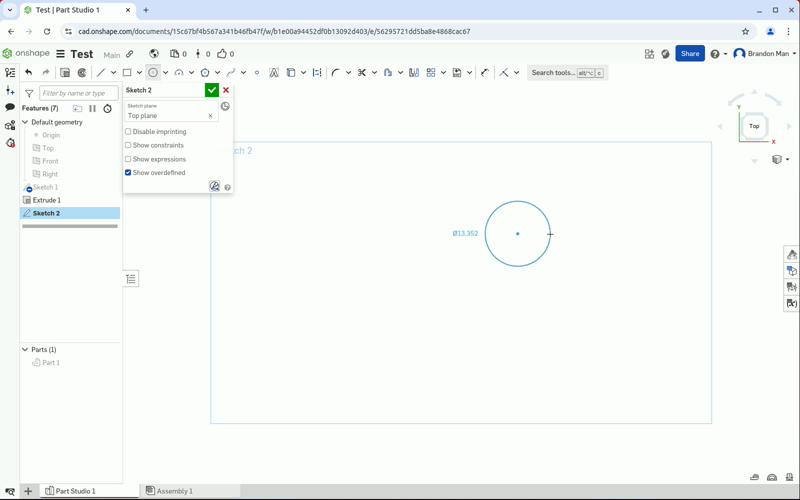
key(esc)
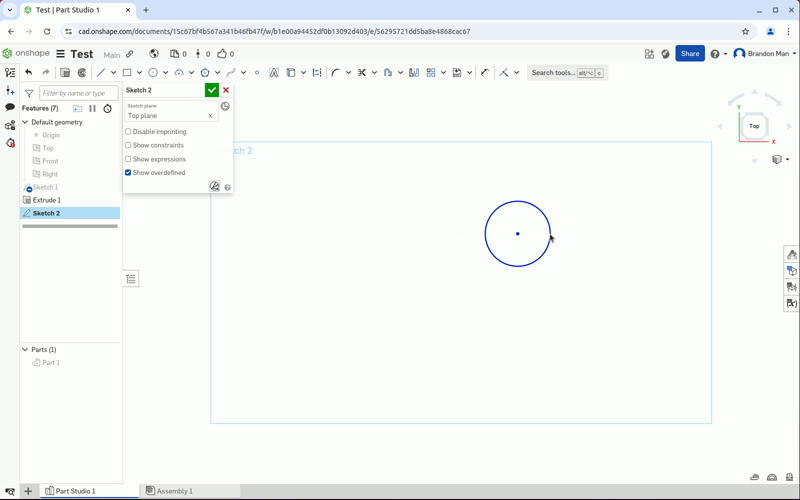
key(c)
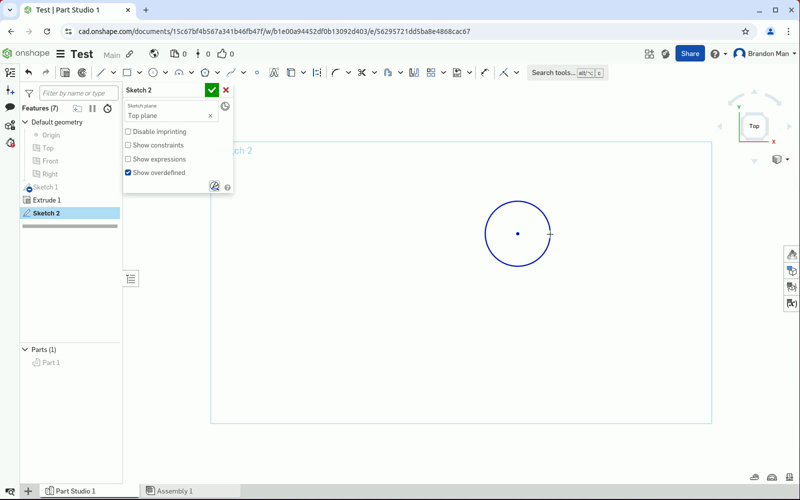
key_down(shift)
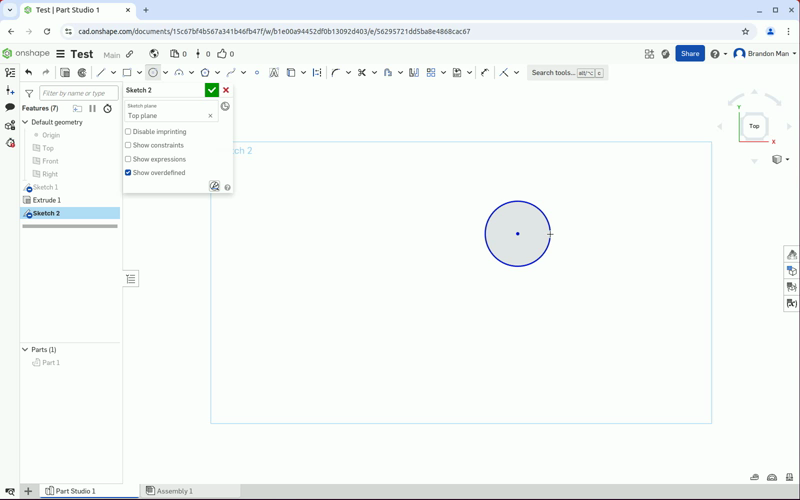
mouse_move(517, 233)
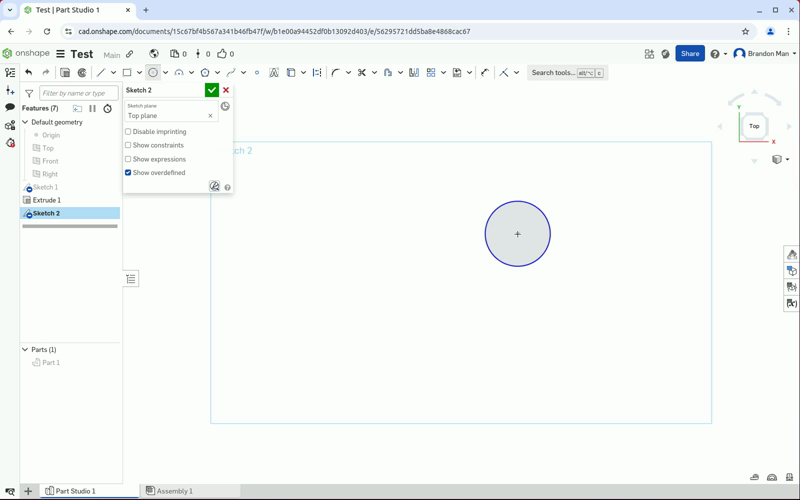
click(517, 233)
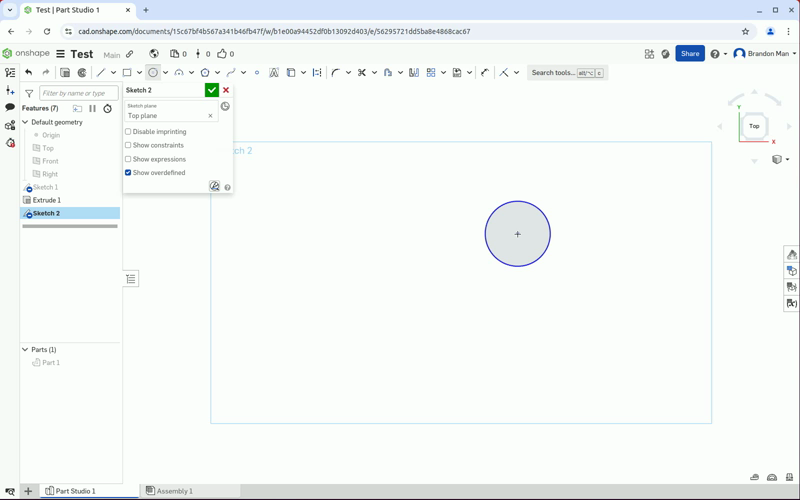
key_up(shift)
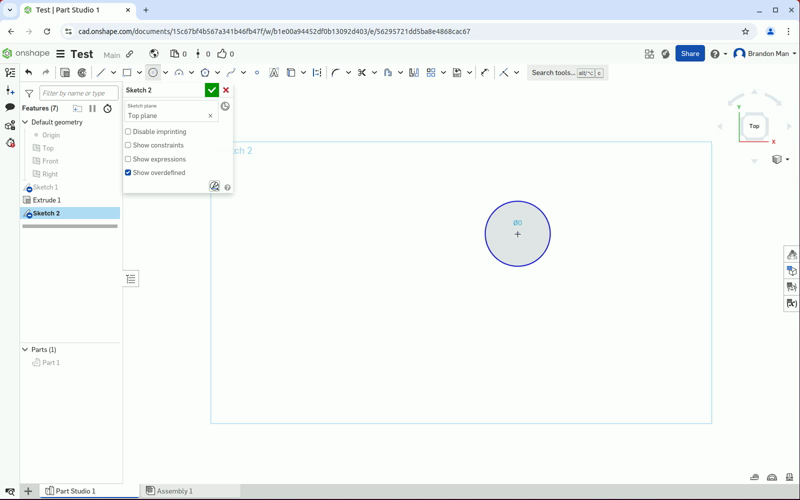
mouse_move(546, 233)
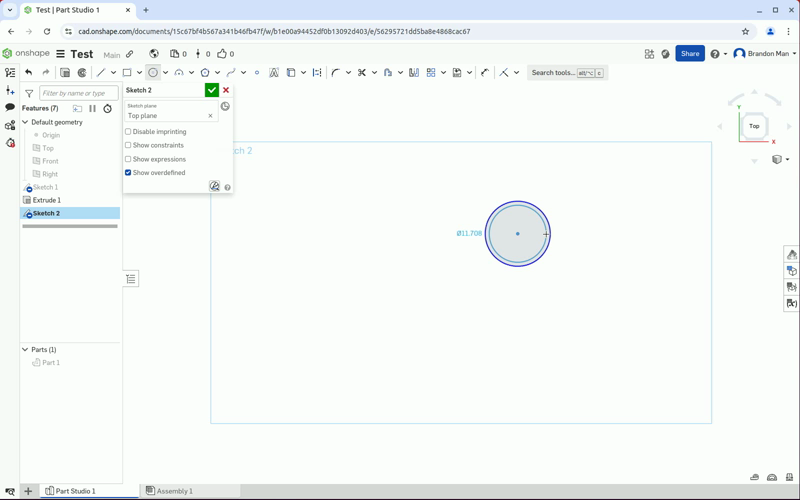
scroll(6)
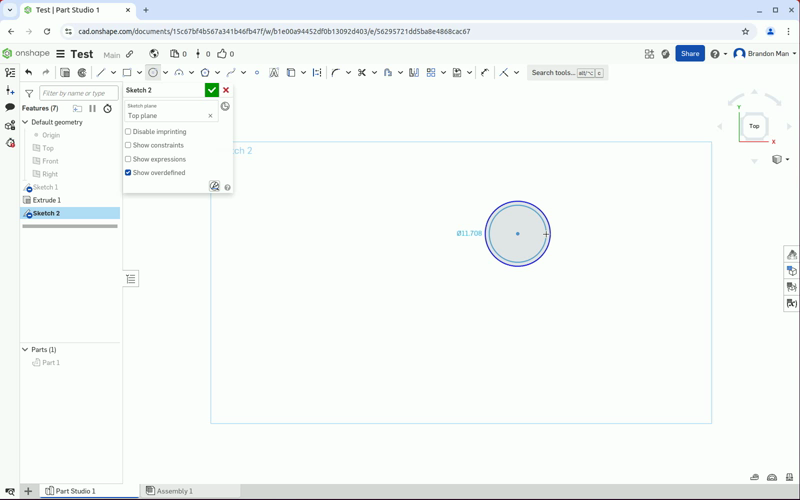
scroll(6)
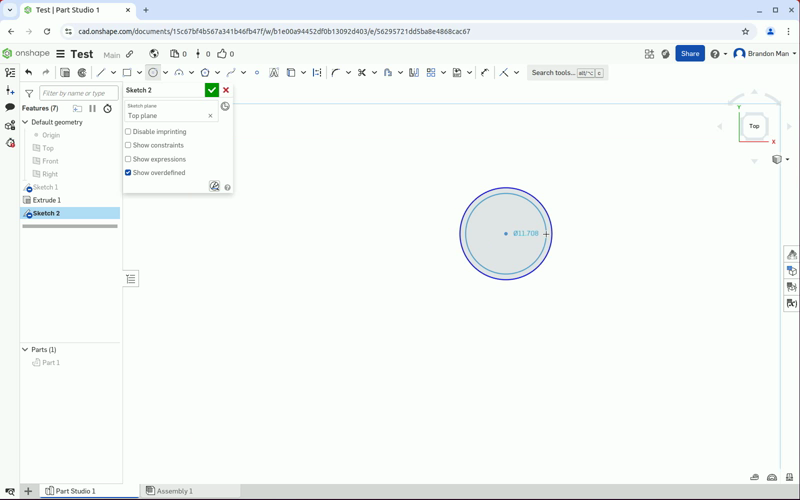
scroll(6)
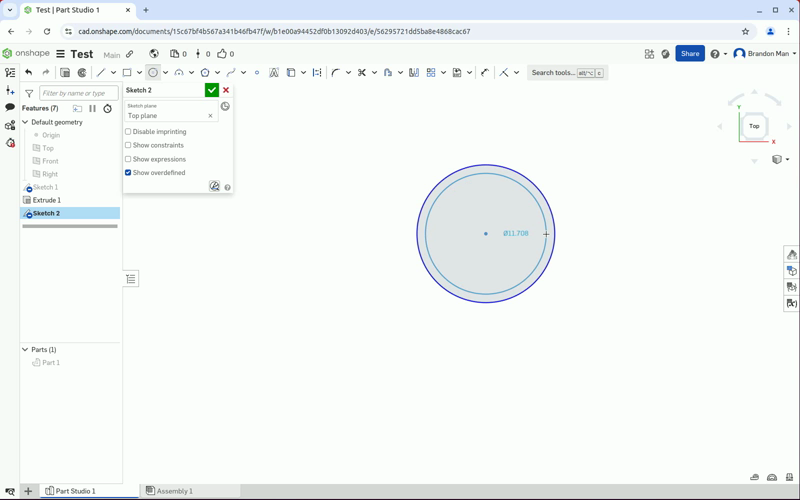
scroll(6)
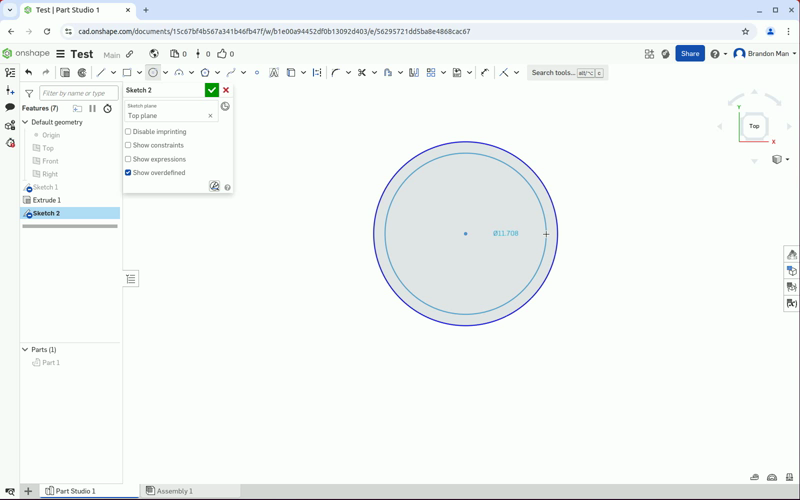
scroll(6)
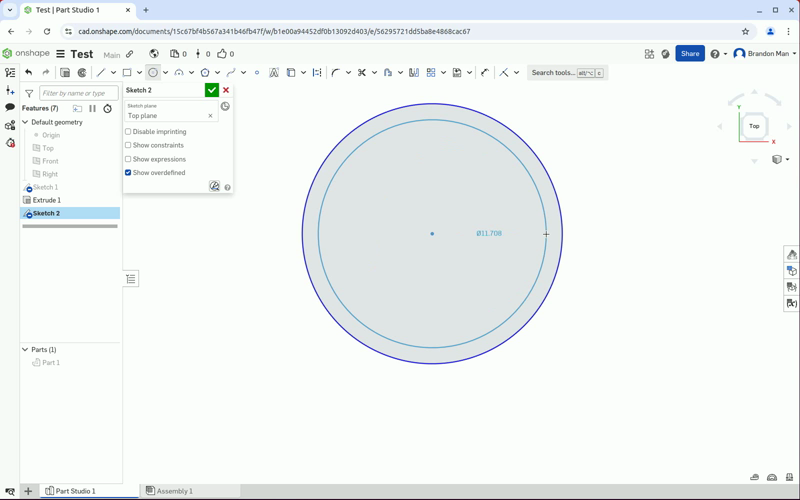
scroll(6)
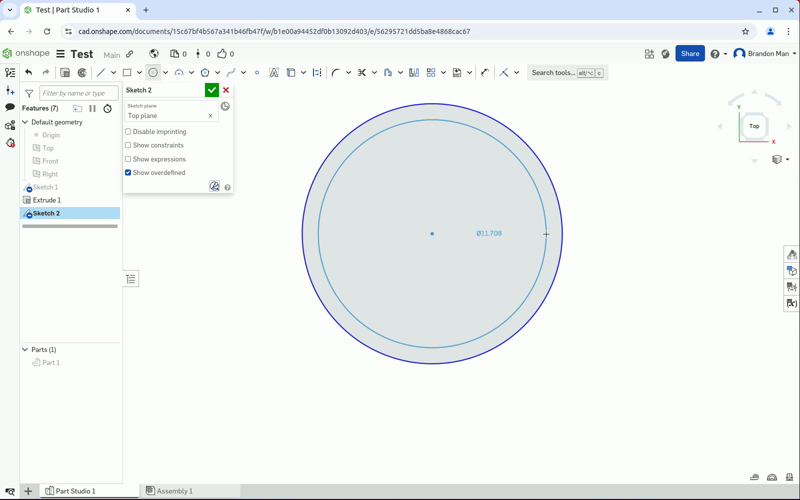
scroll(6)
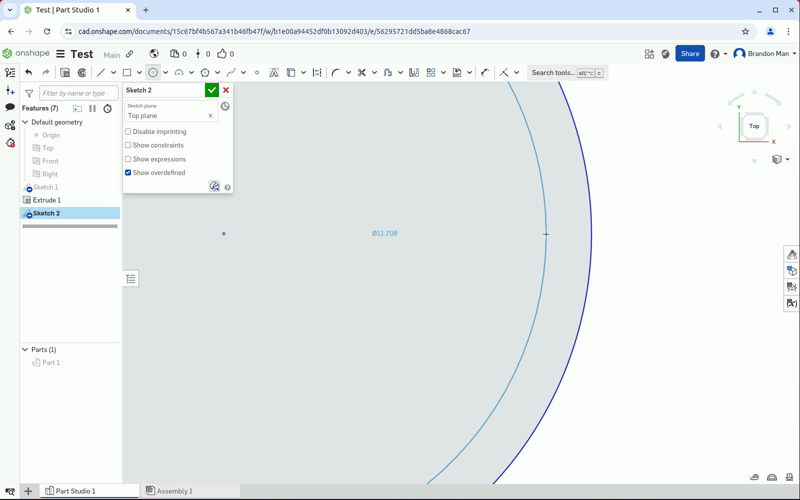
click(546, 233)
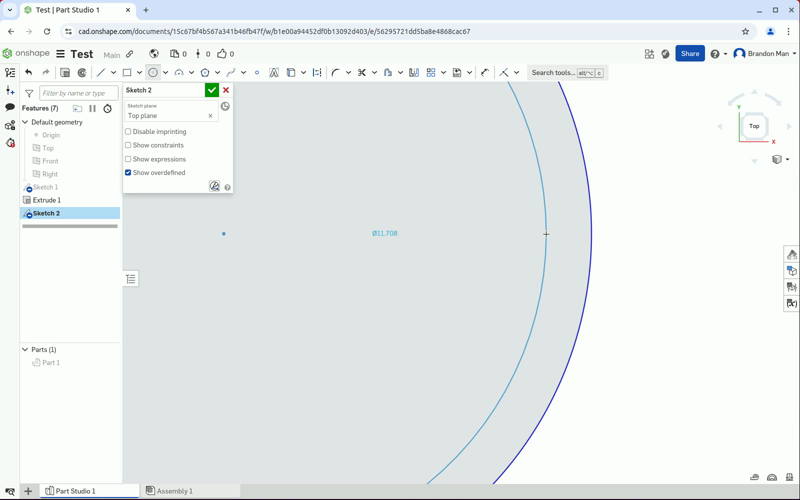
scroll(-6)
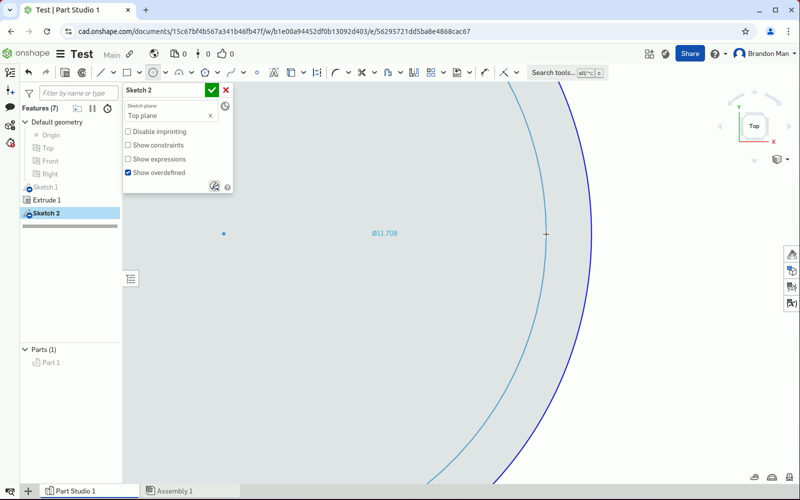
scroll(-6)
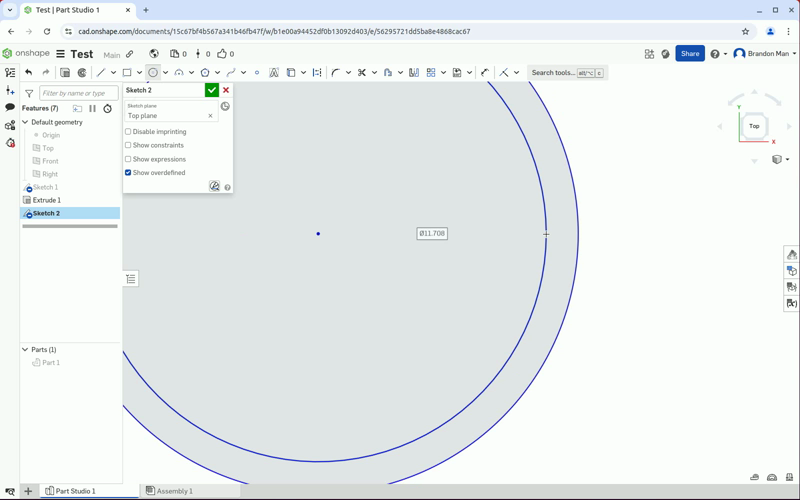
scroll(-6)
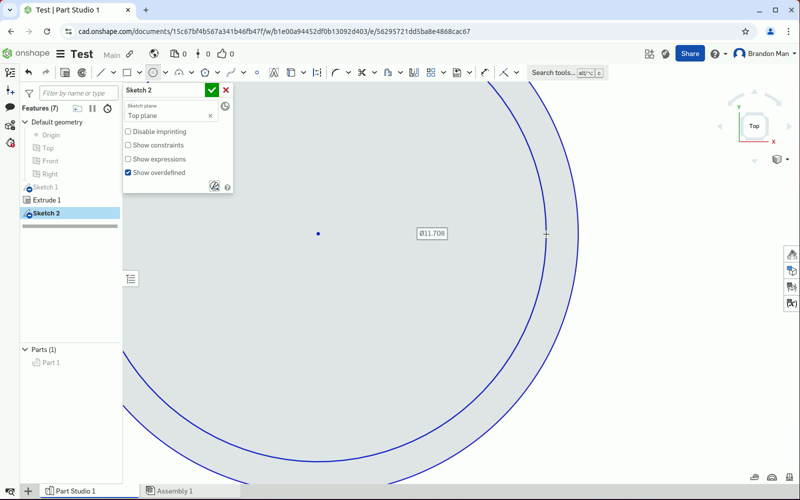
scroll(-6)
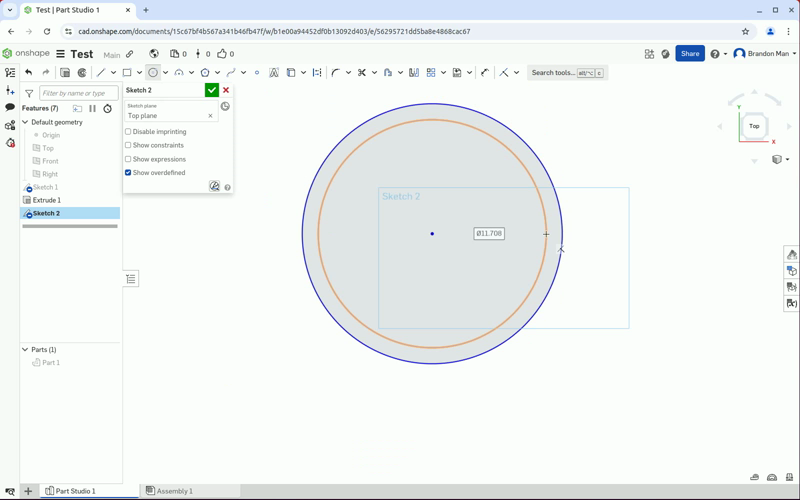
scroll(-6)
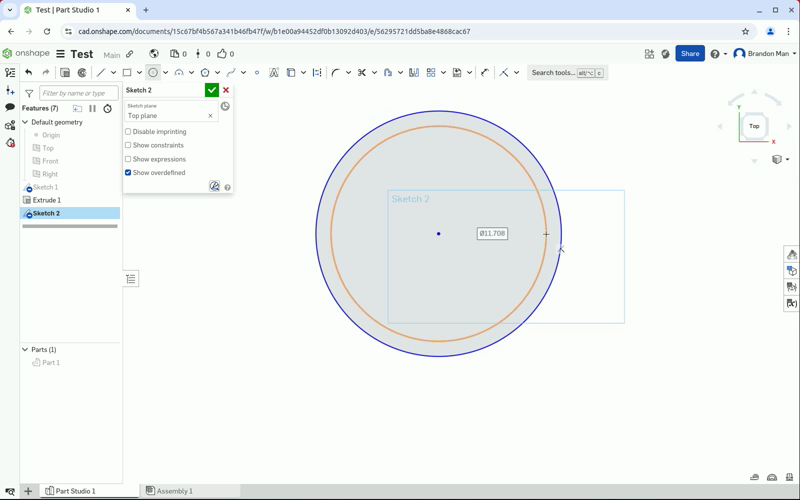
scroll(-6)
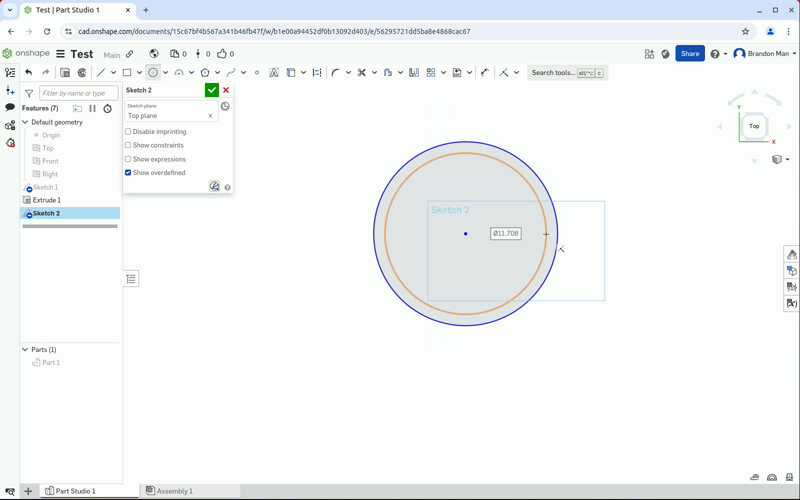
scroll(-6)
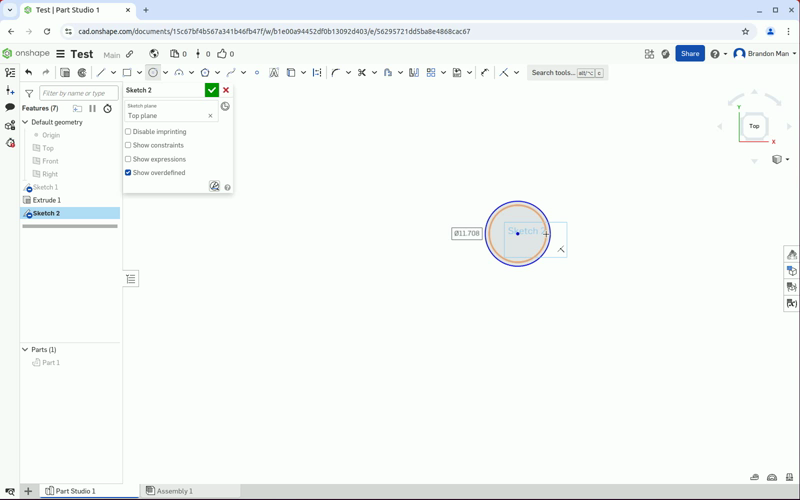
key(esc)
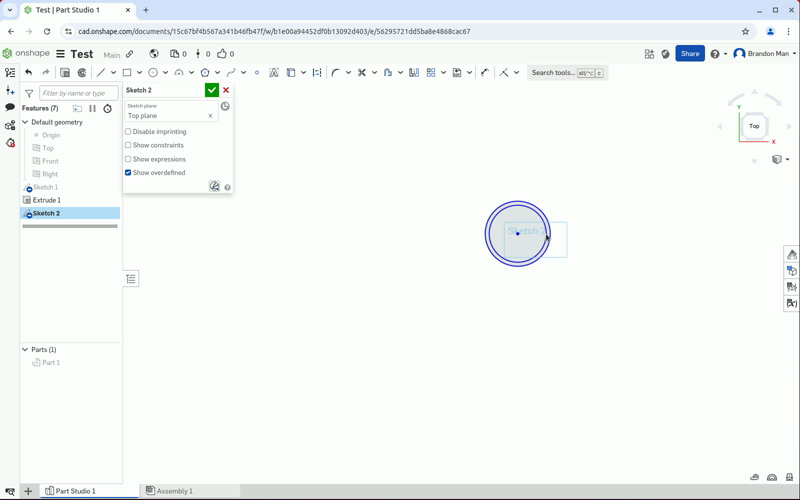
mouse_move(487, 237)
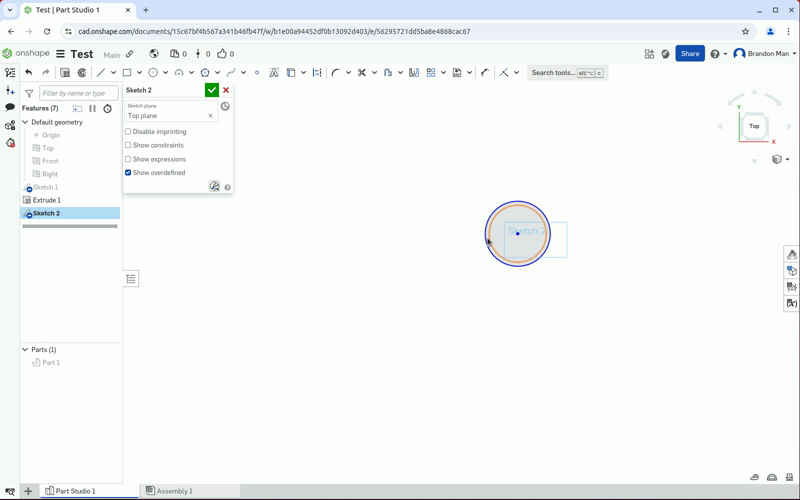
scroll(6)
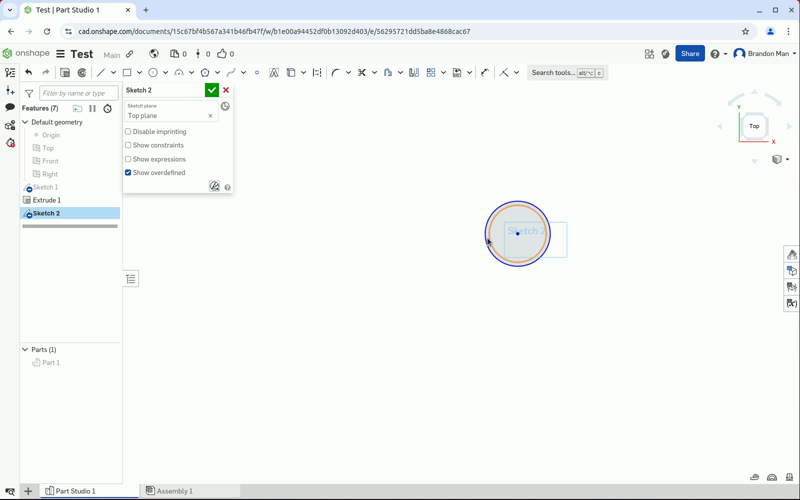
scroll(6)
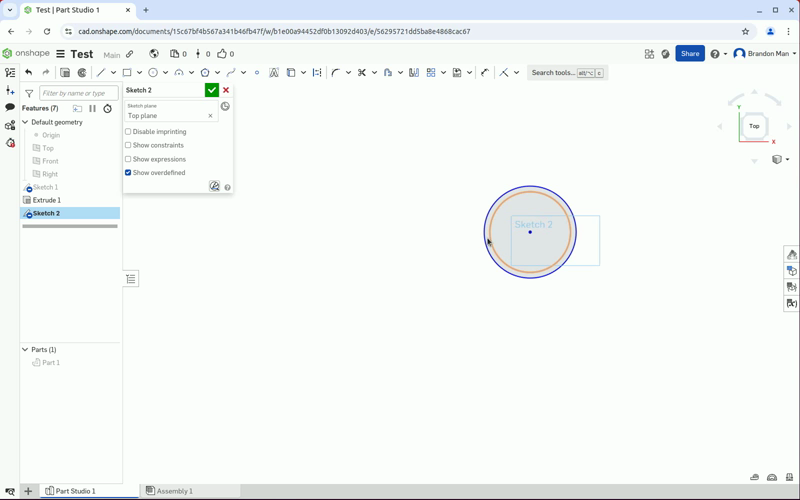
scroll(6)
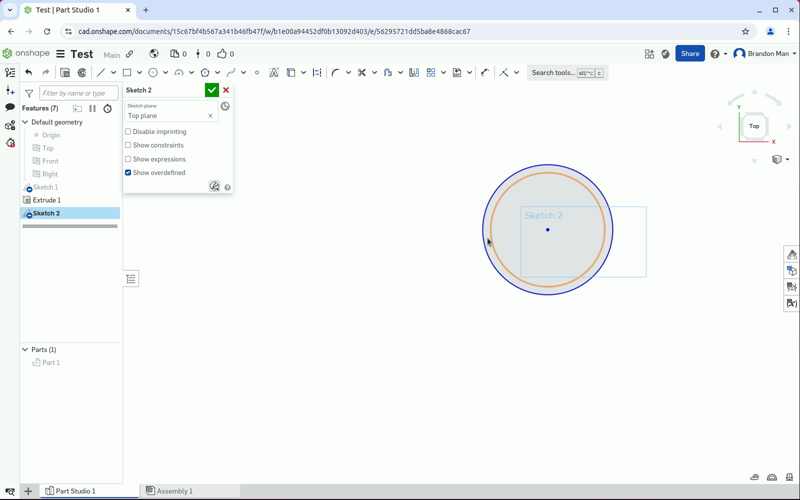
scroll(6)
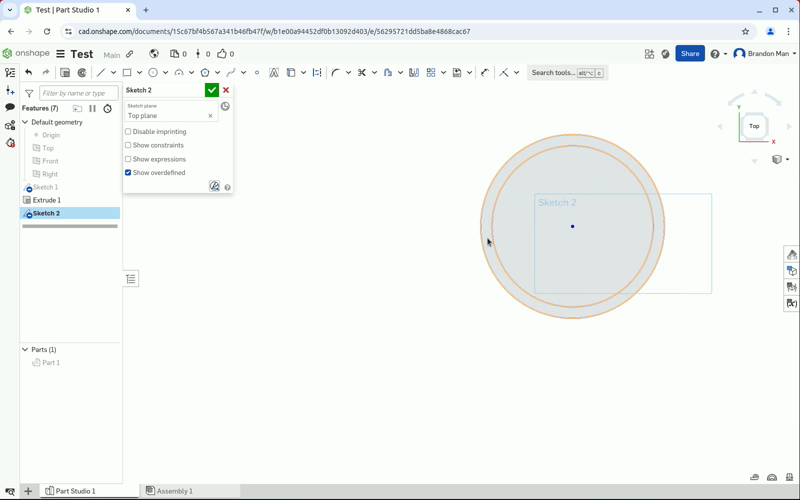
scroll(6)
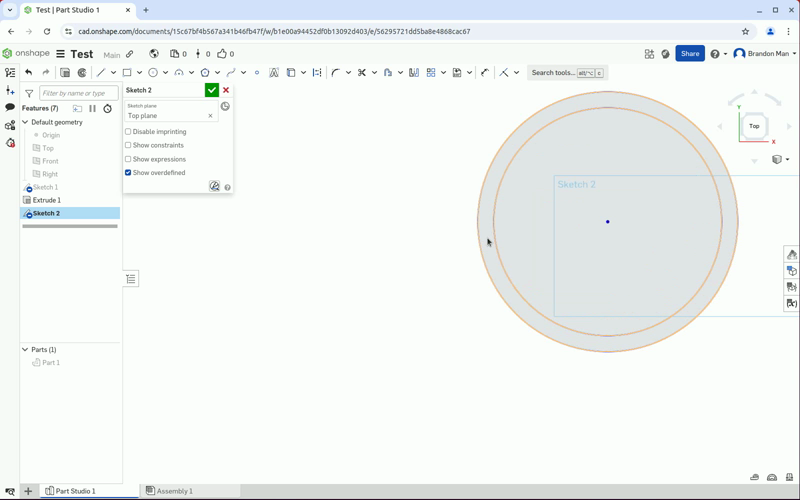
scroll(6)
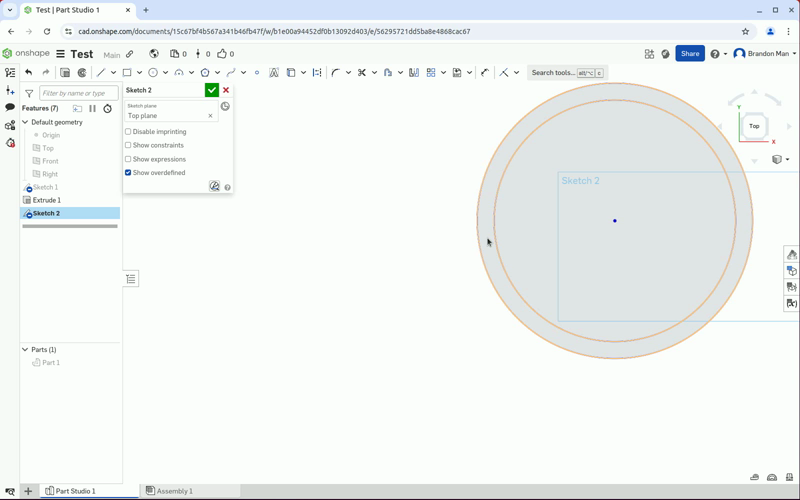
scroll(6)
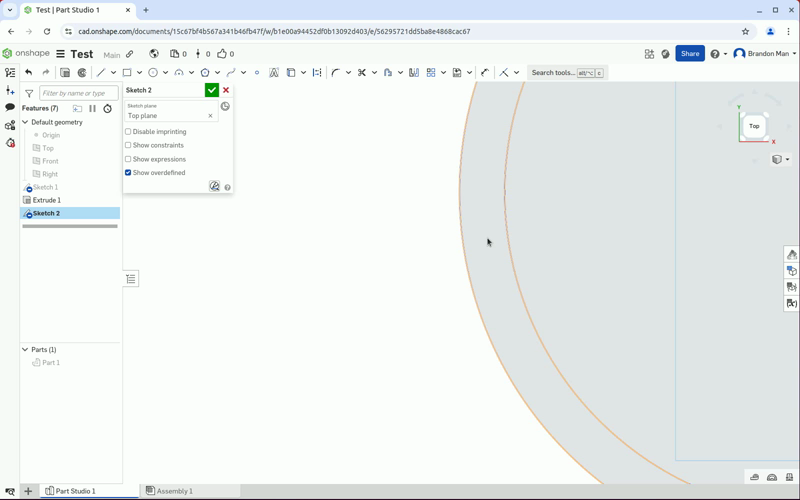
click(487, 237)
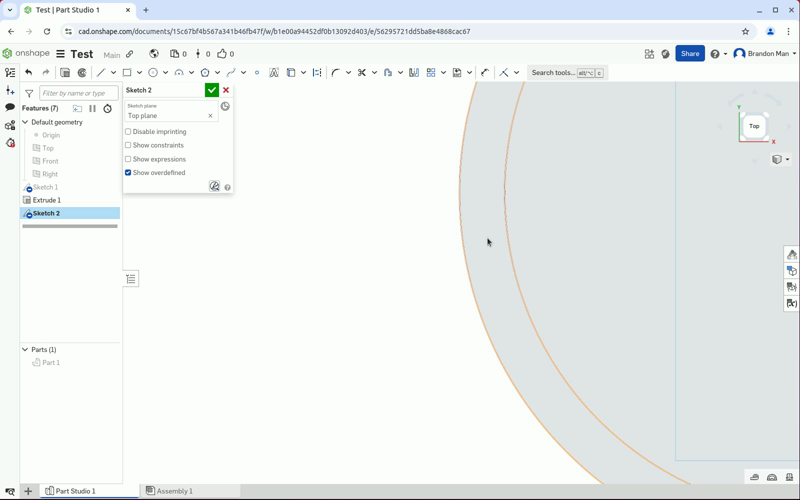
scroll(-6)
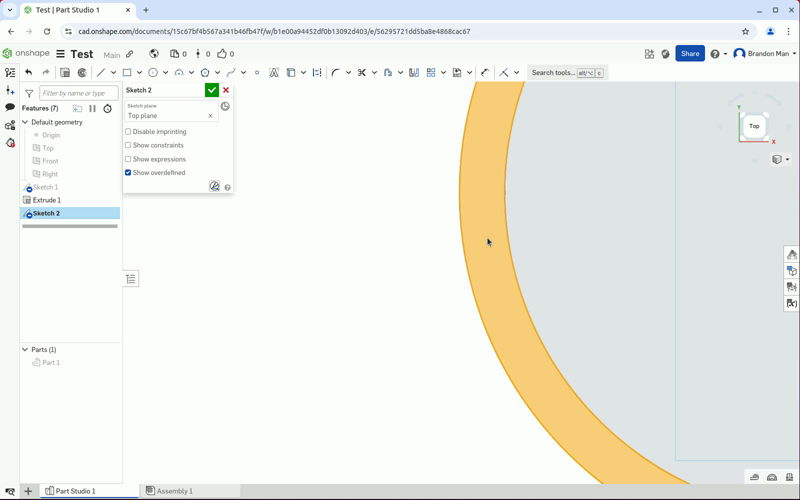
scroll(-6)
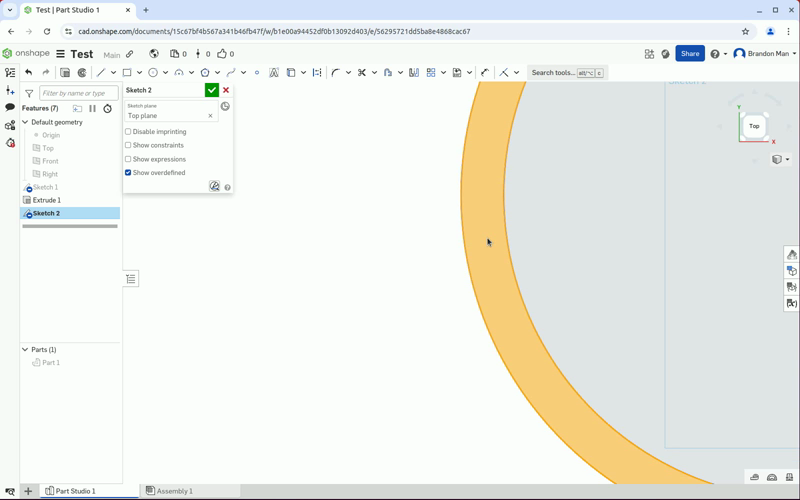
scroll(-6)
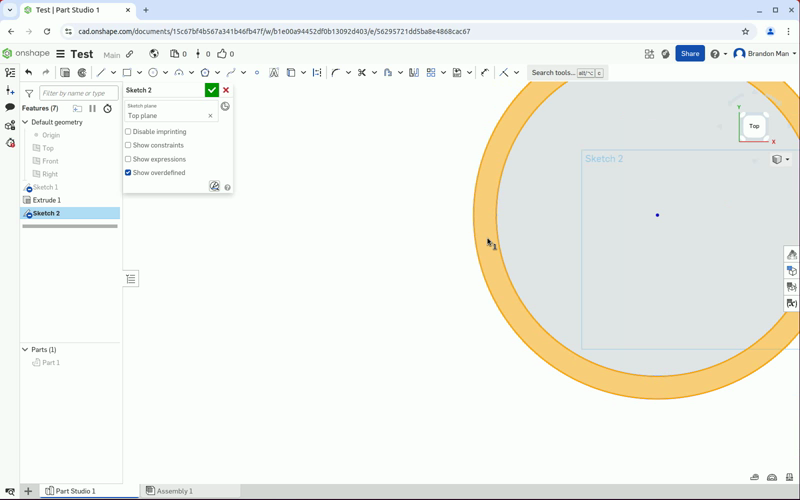
scroll(-6)
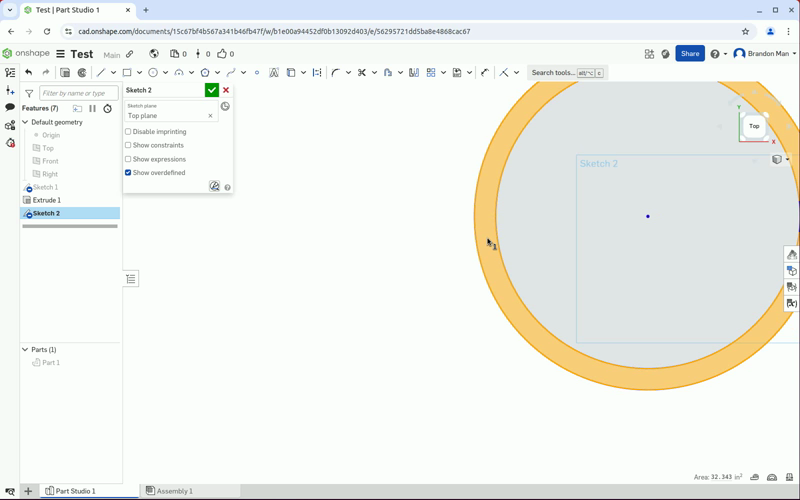
scroll(-6)
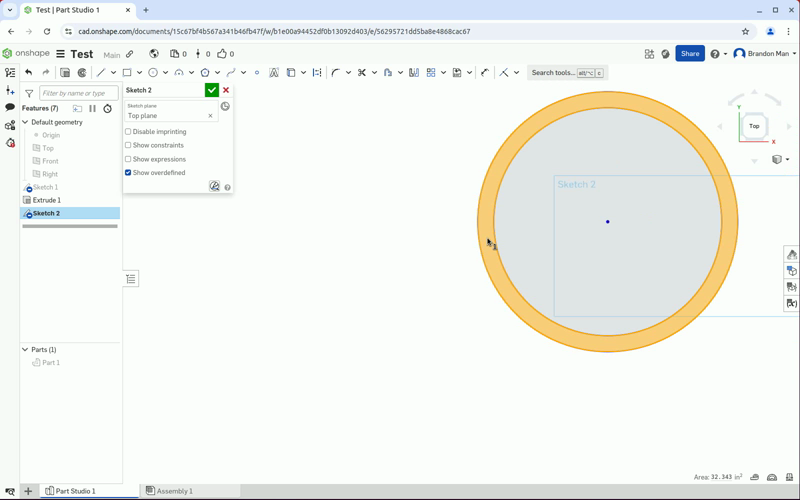
scroll(-6)
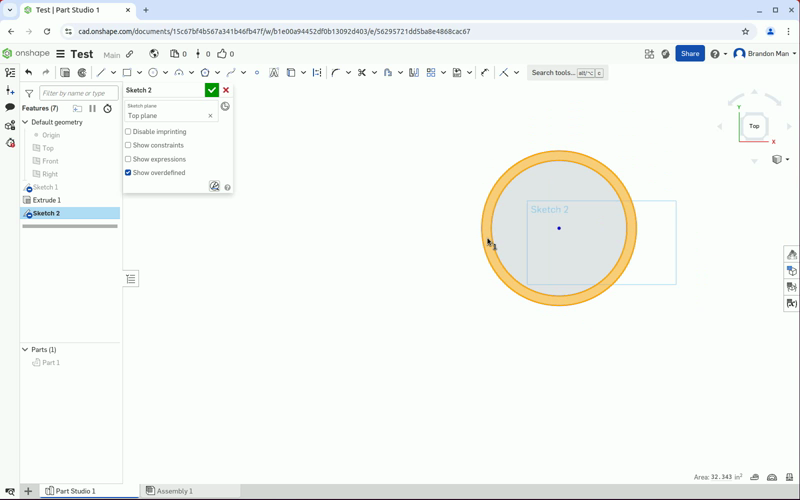
scroll(-6)
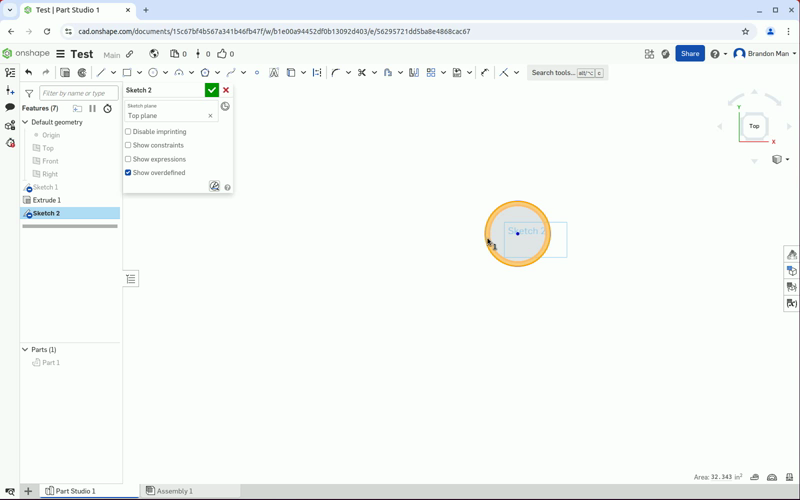
mouse_move(73, 352)
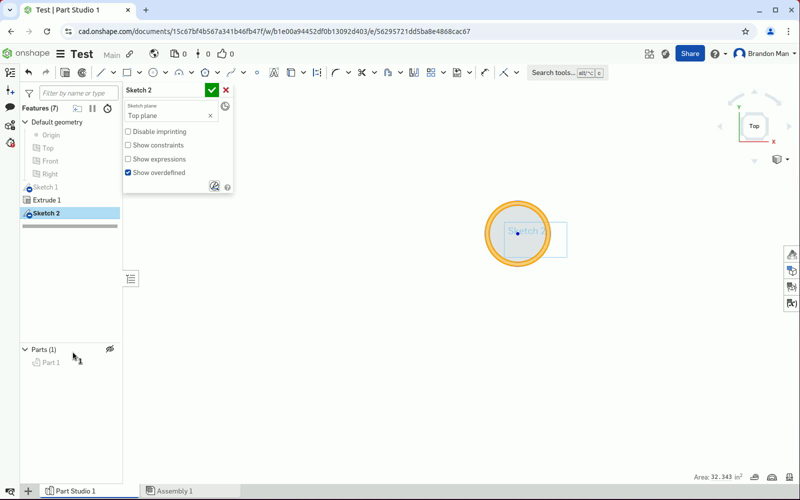
key(shift+y)
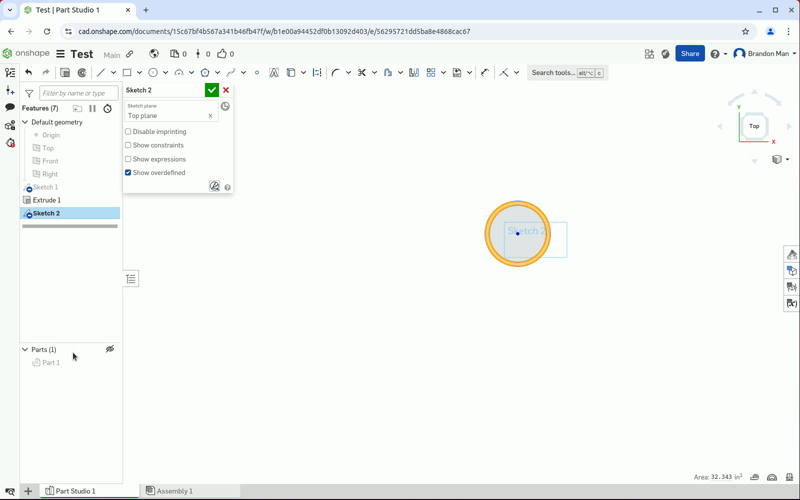
key(shift+e)
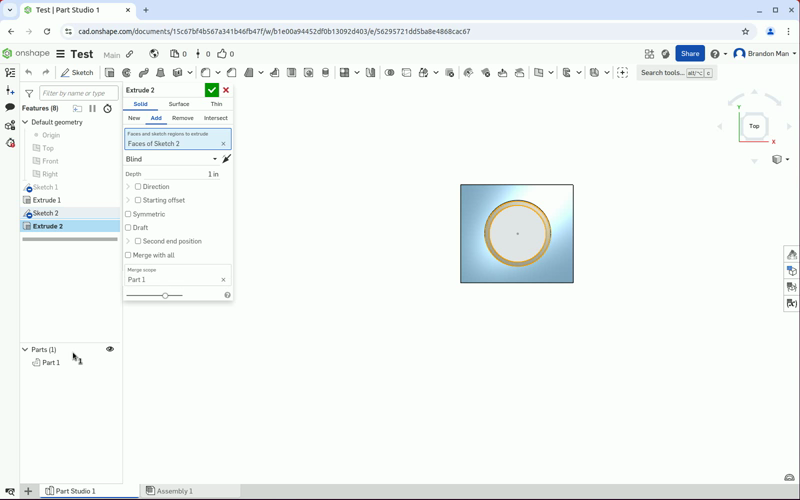
mouse_move(143, 106)
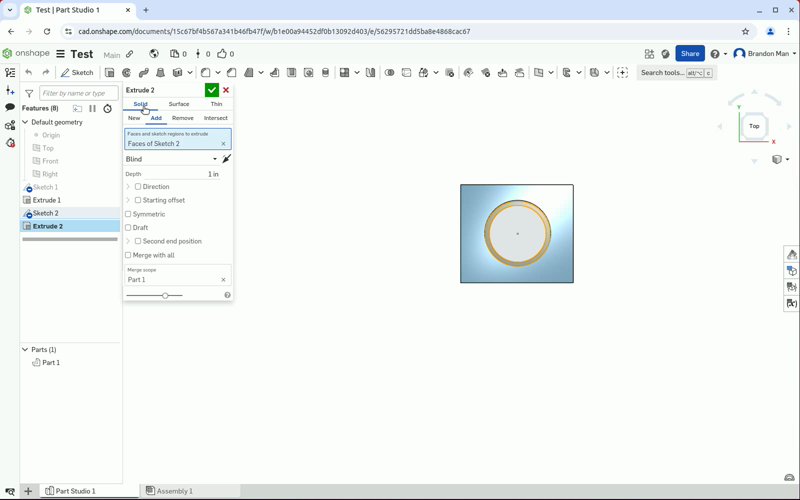
click(143, 106)
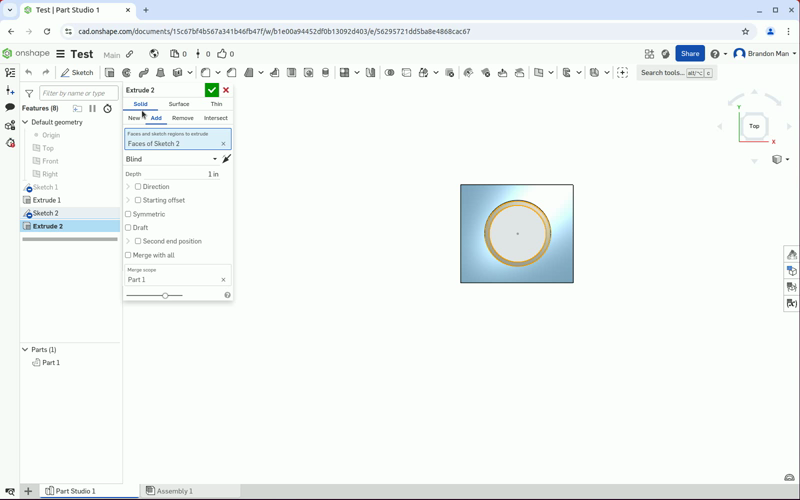
mouse_move(137, 120)
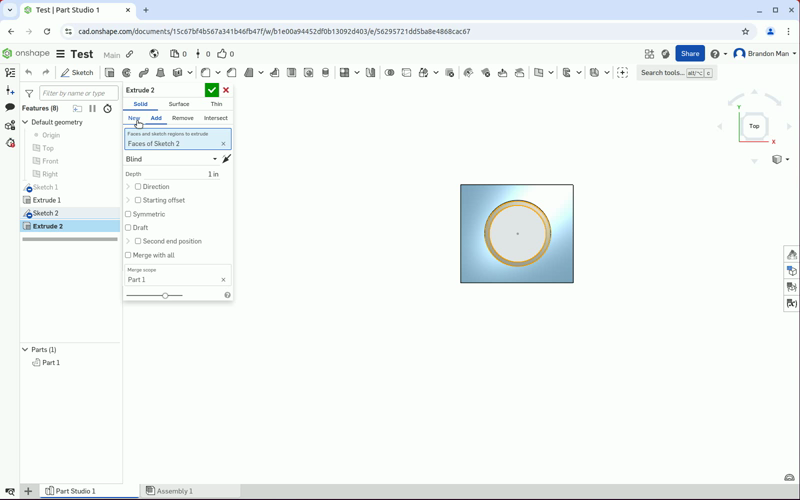
click(137, 120)
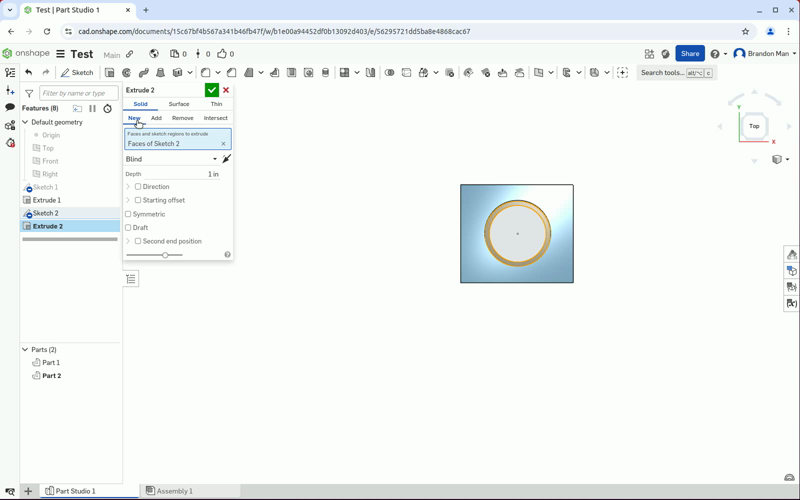
key(tab, 4)
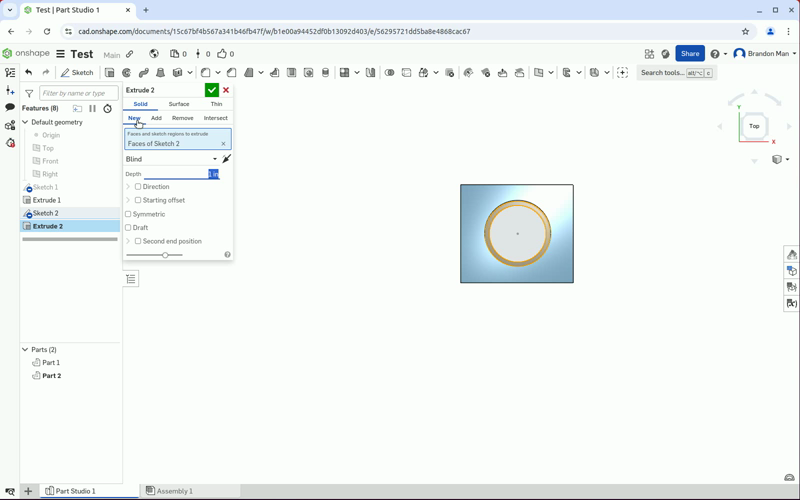
text(10.351)
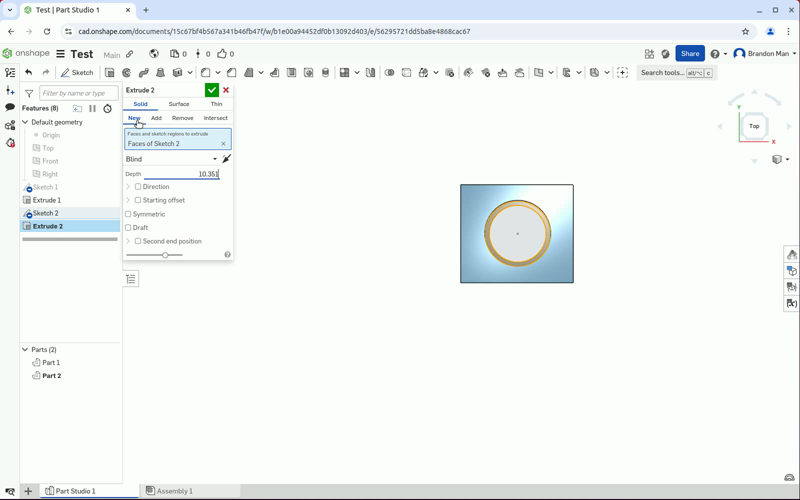
key(enter)
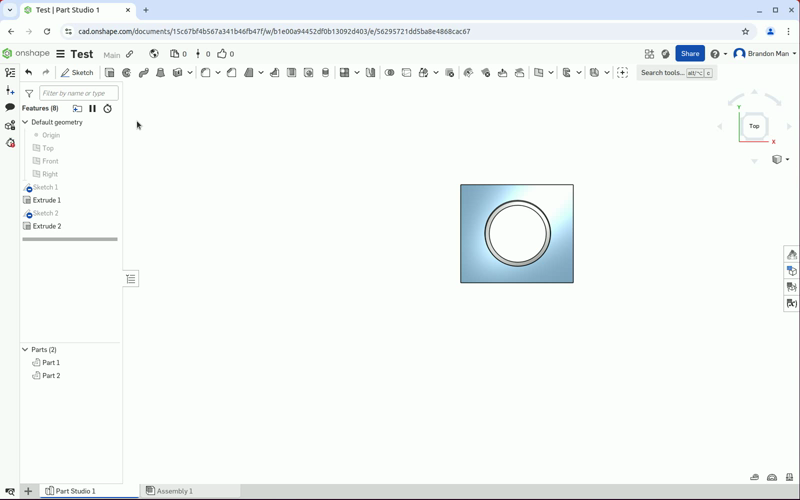
key(shift+h)
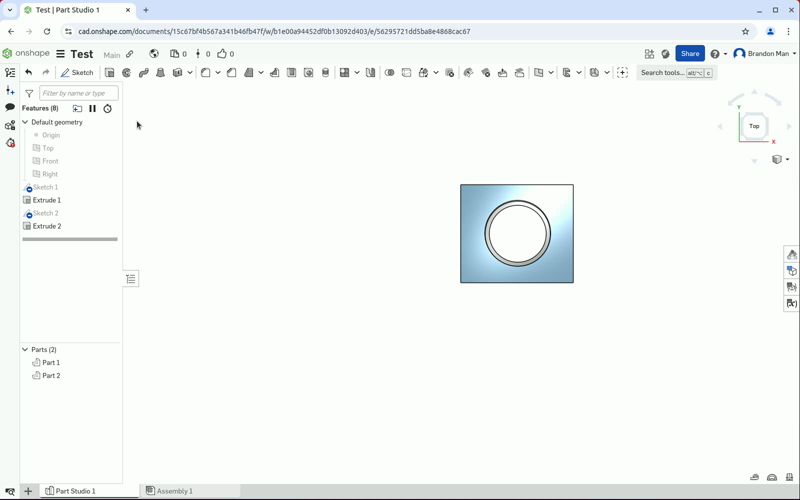
key(shift+h)
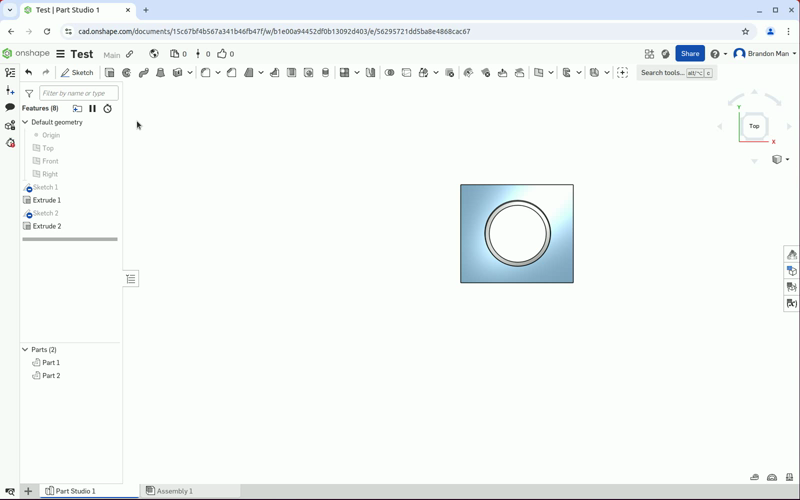
mouse_move(73, 189)
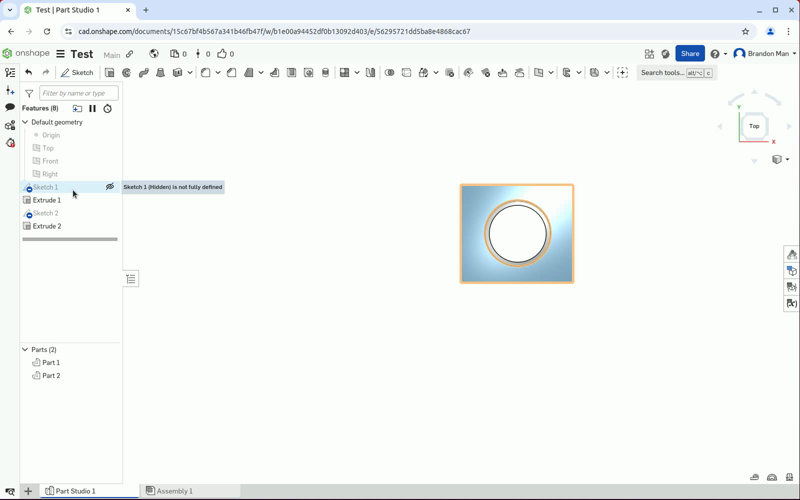
click(73, 189)
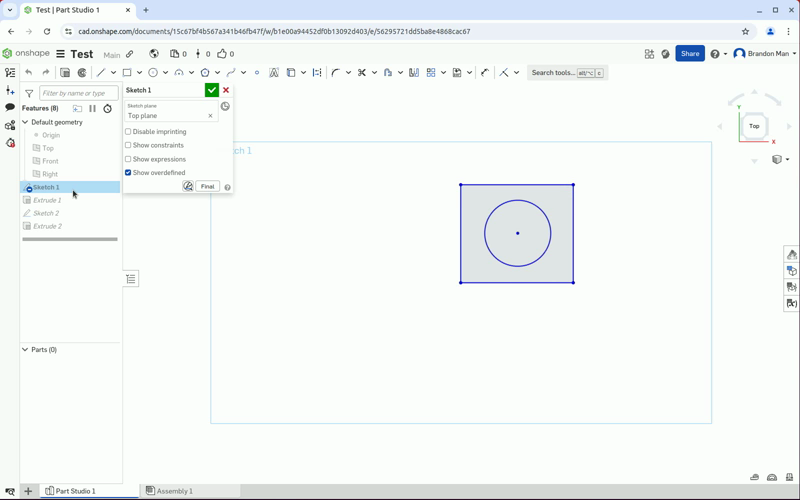
mouse_move(229, 92)
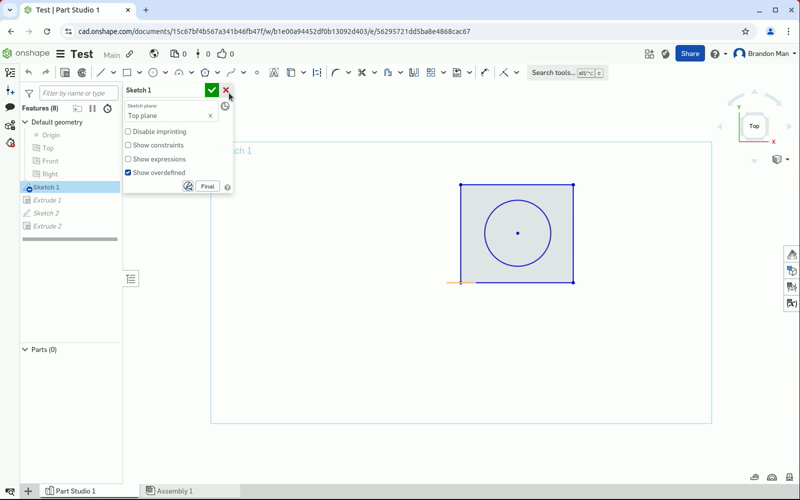
click(229, 92)
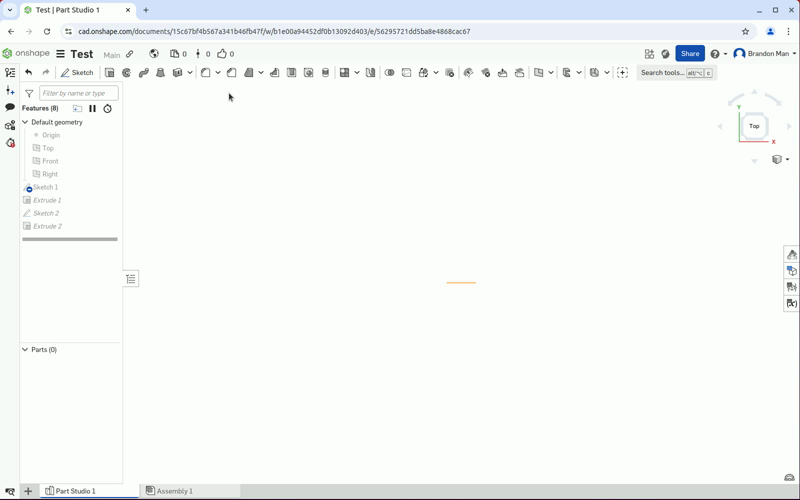
mouse_move(73, 352)
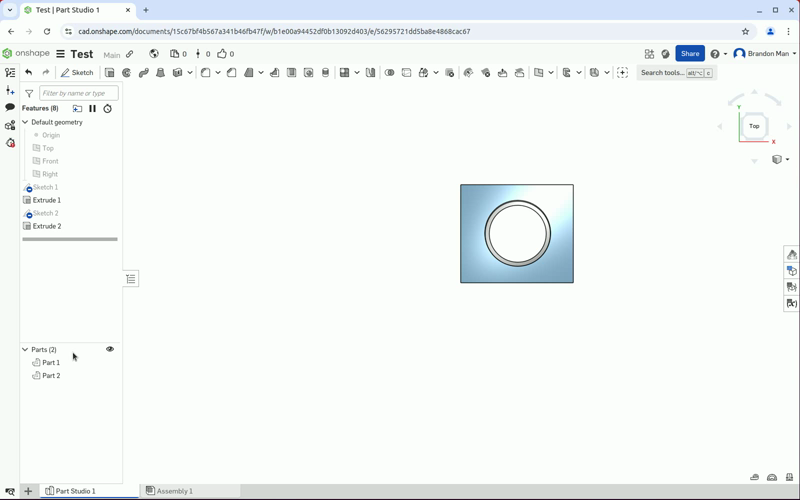
key(y)
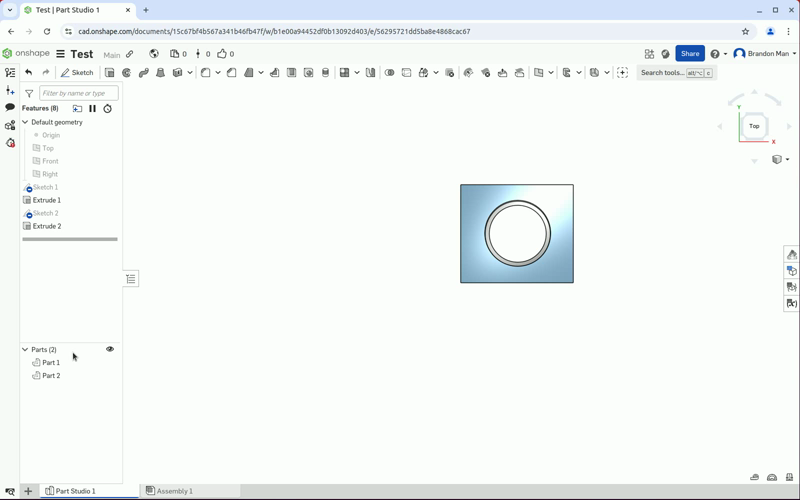
key(shift+p)
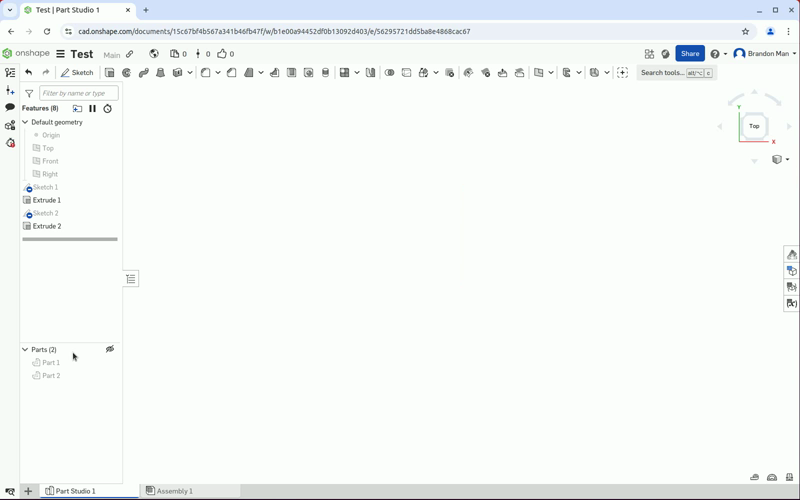
key(space)
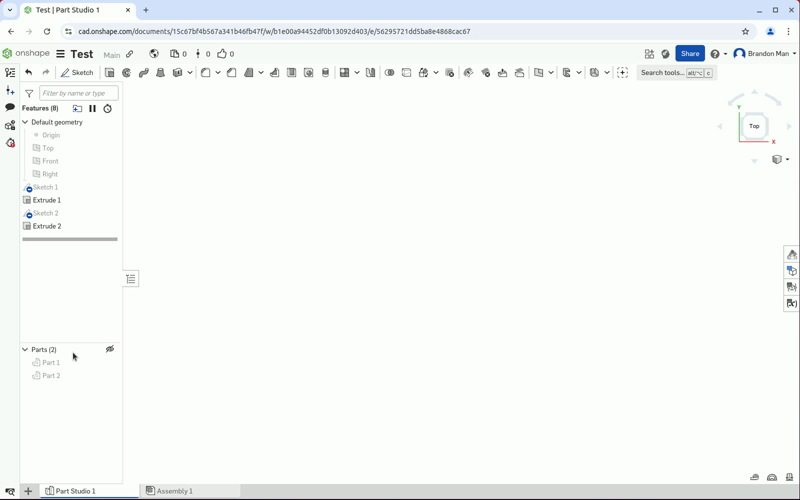
key_down(shift)
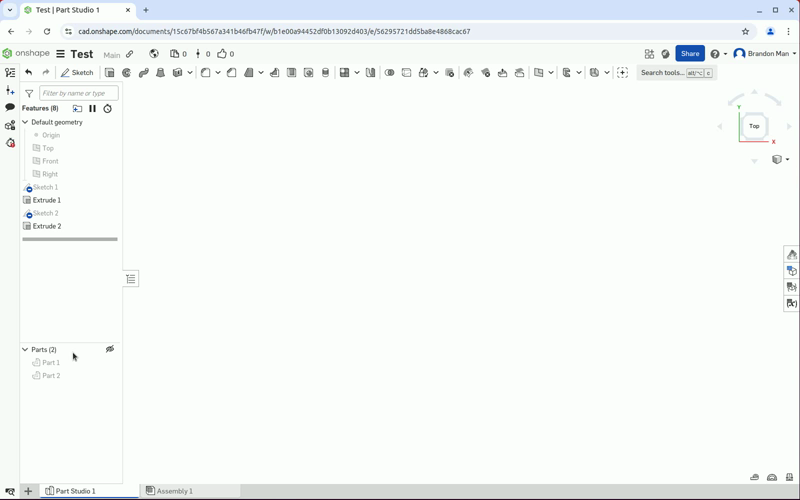
key(up)
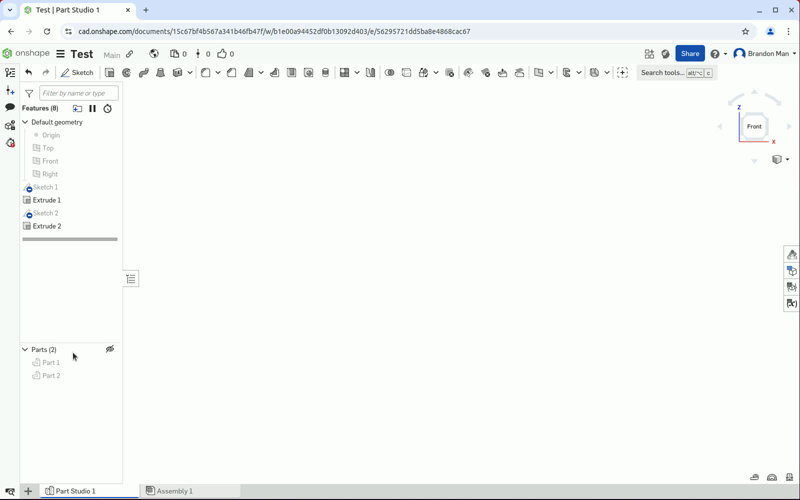
key_up(shift)
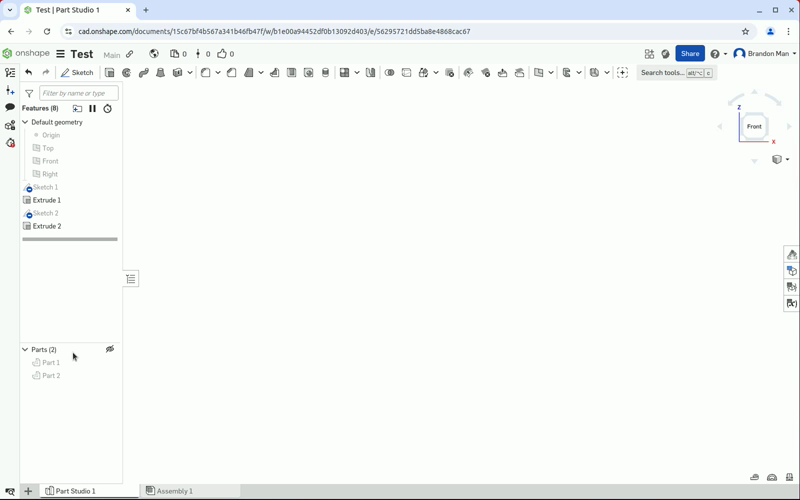
mouse_move(73, 352)
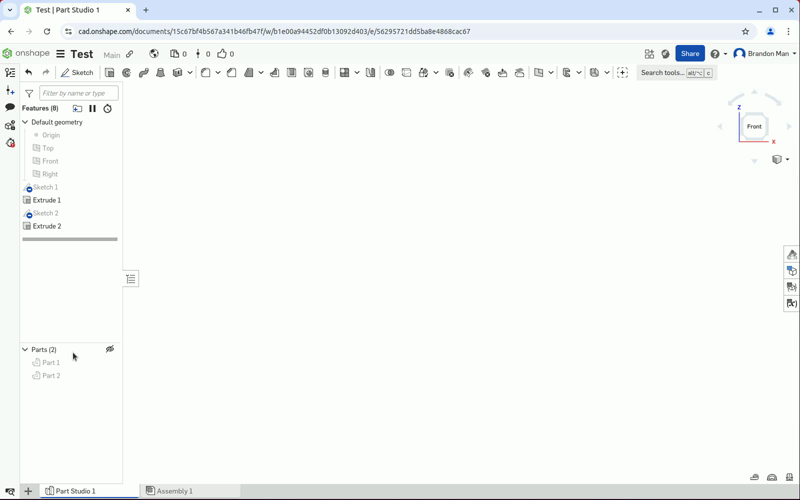
key(shift+y)
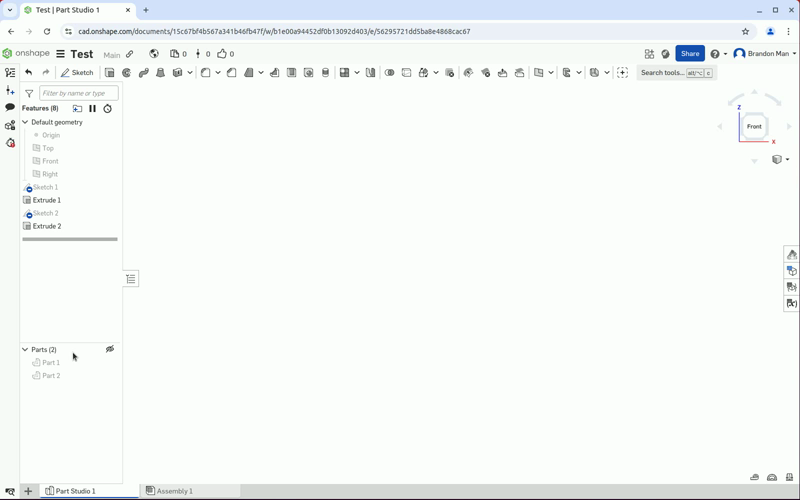
key(shift+s)
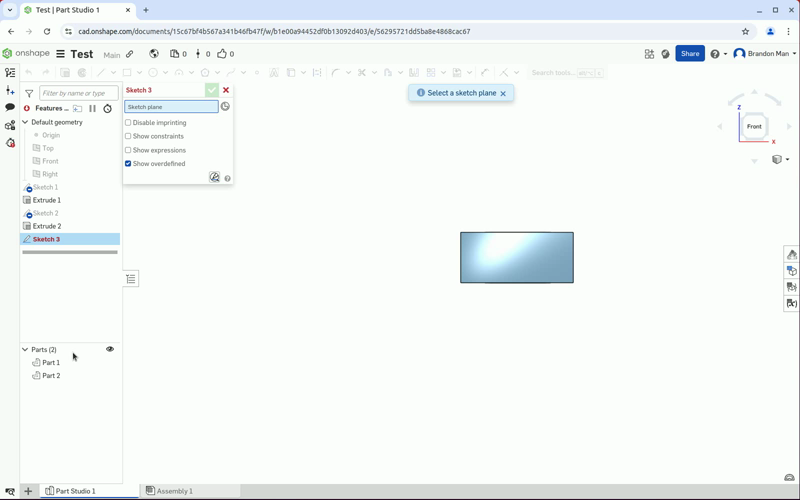
mouse_move(73, 163)
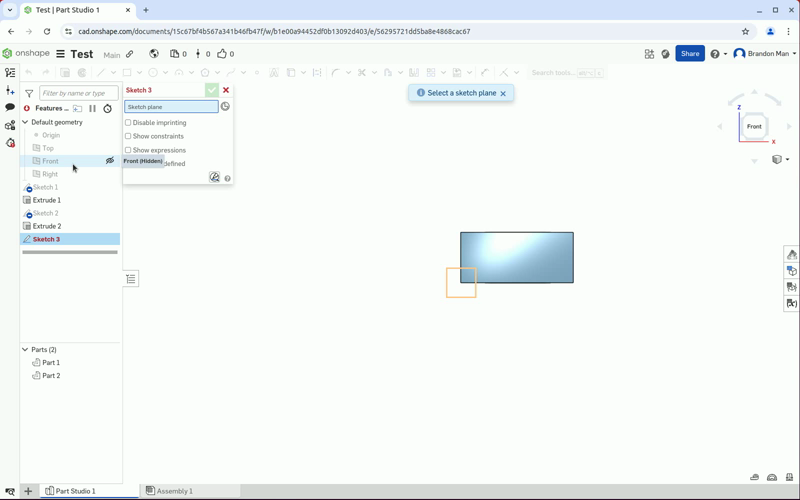
click(73, 163)
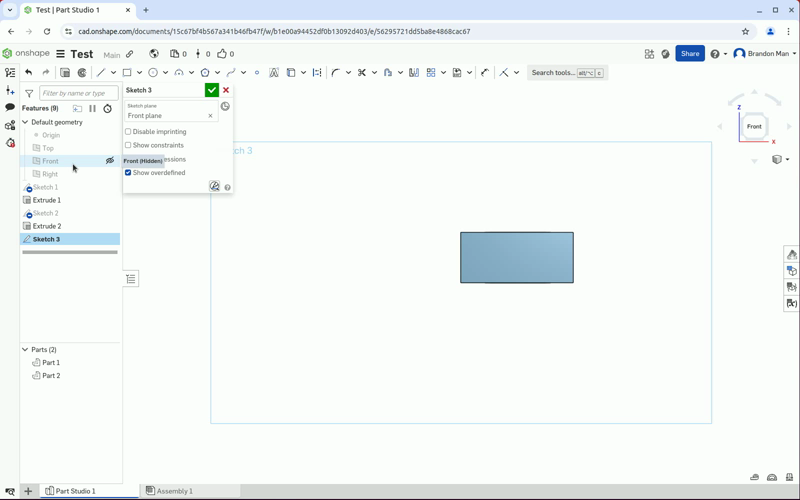
mouse_move(73, 352)
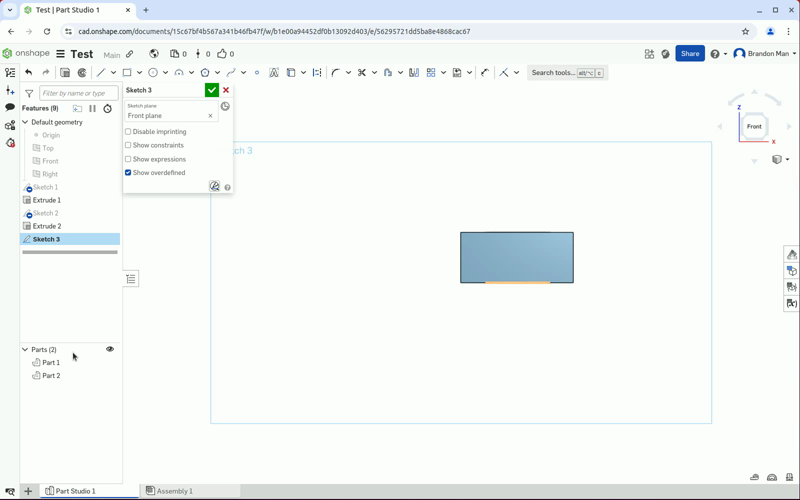
key(y)
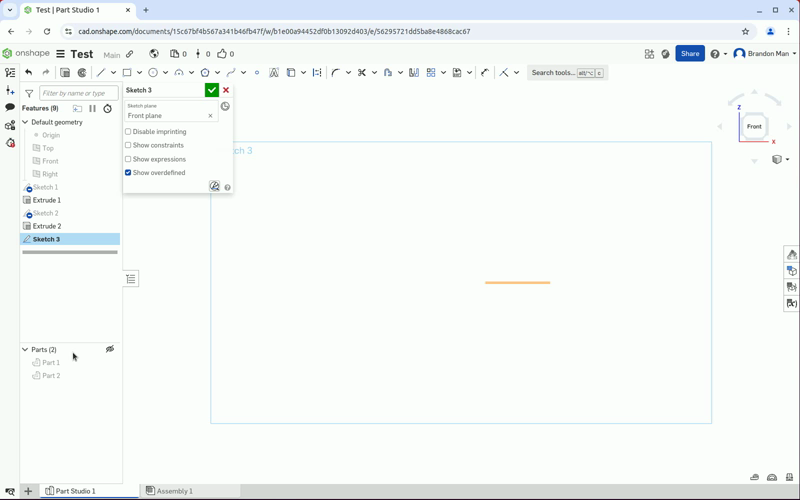
key(l)
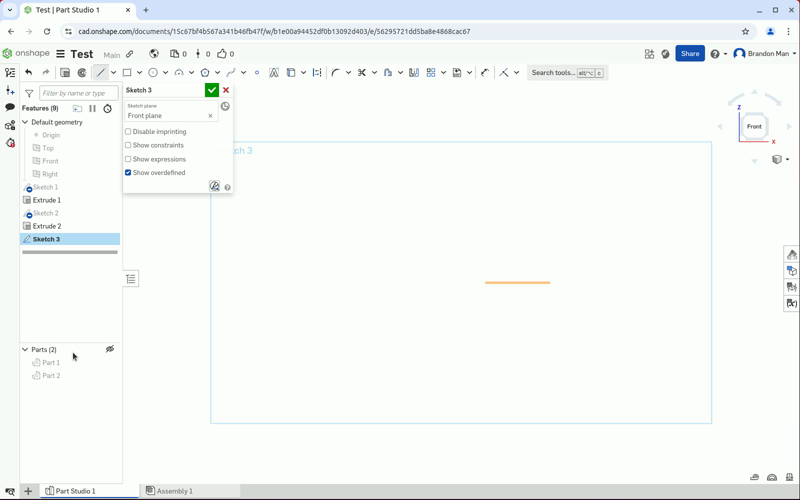
key_down(shift)
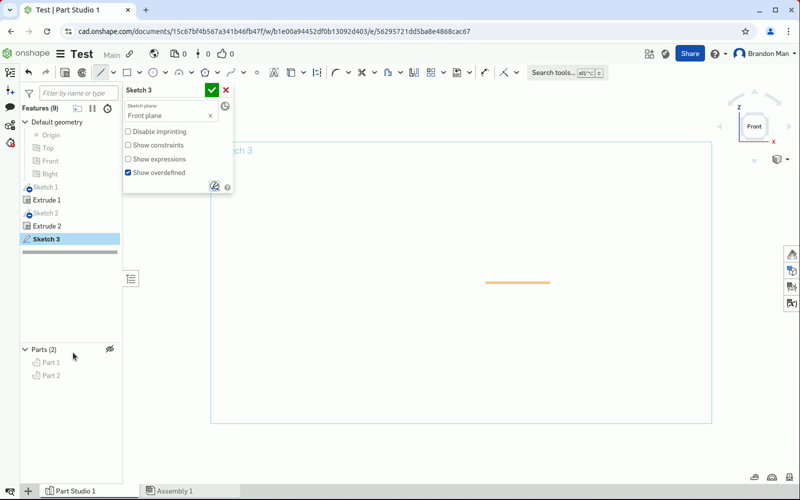
mouse_move(489, 271)
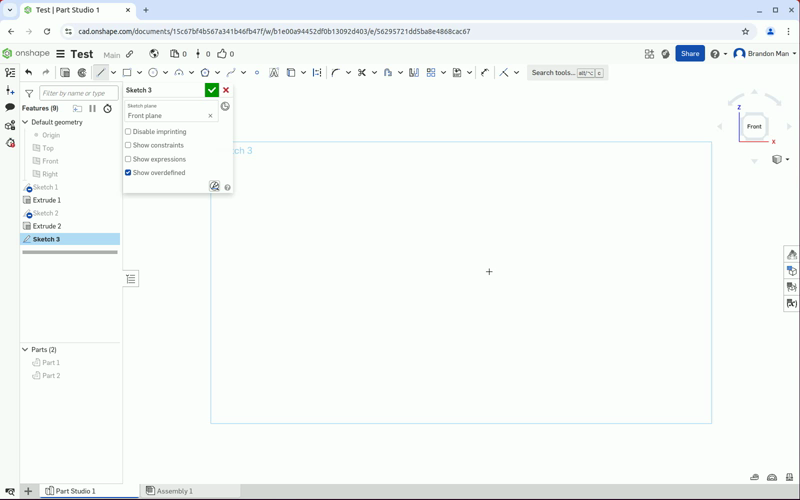
click(489, 271)
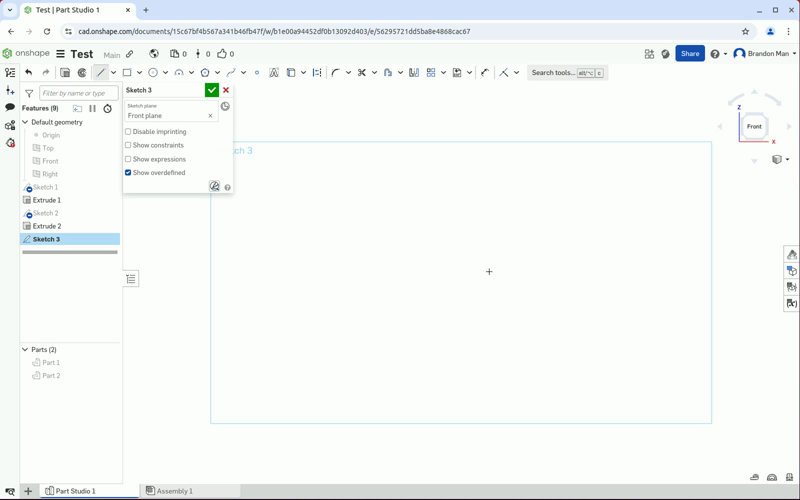
key_up(shift)
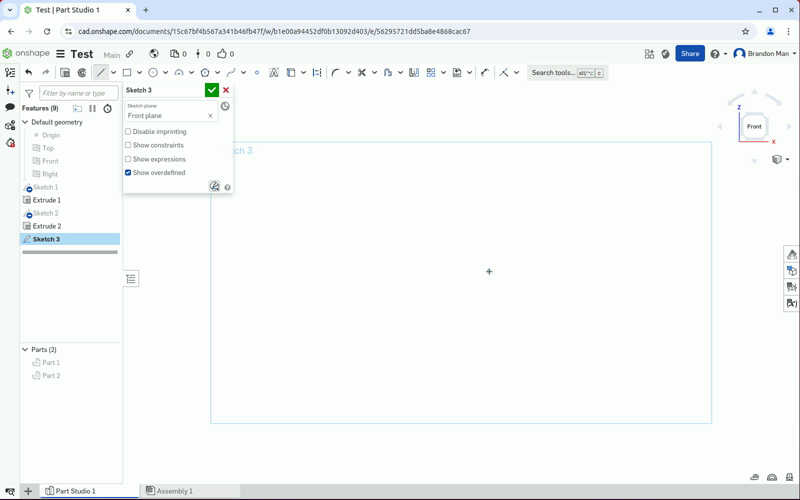
key_down(shift)
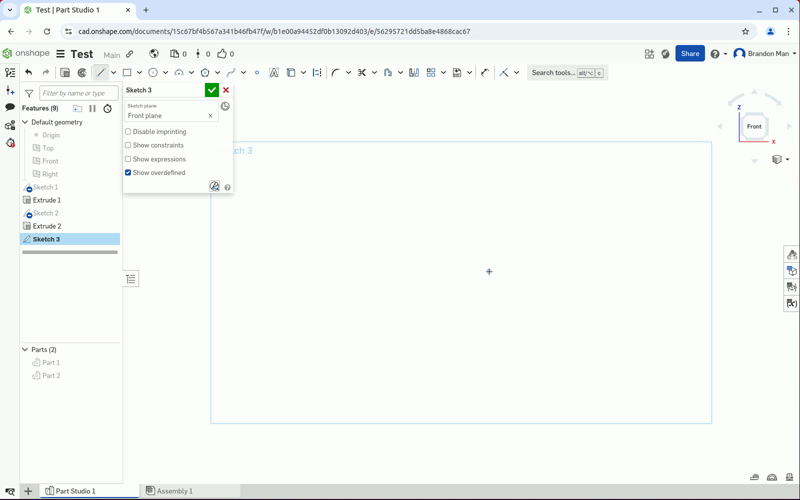
mouse_move(519, 271)
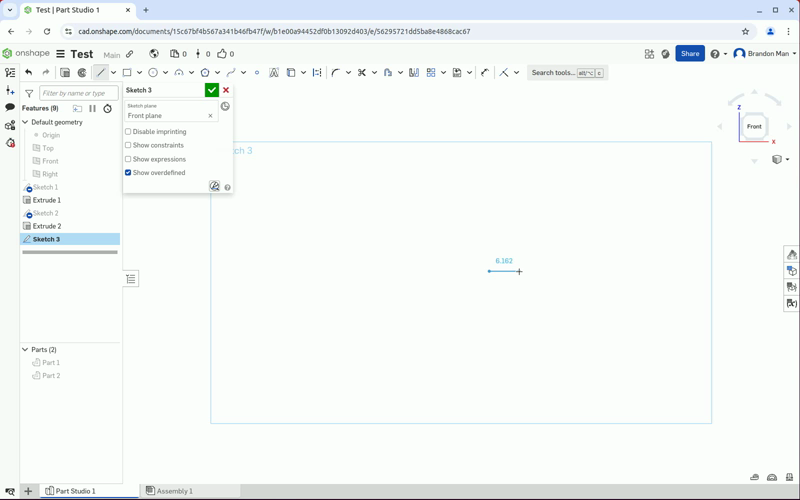
mouse_move(545, 271)
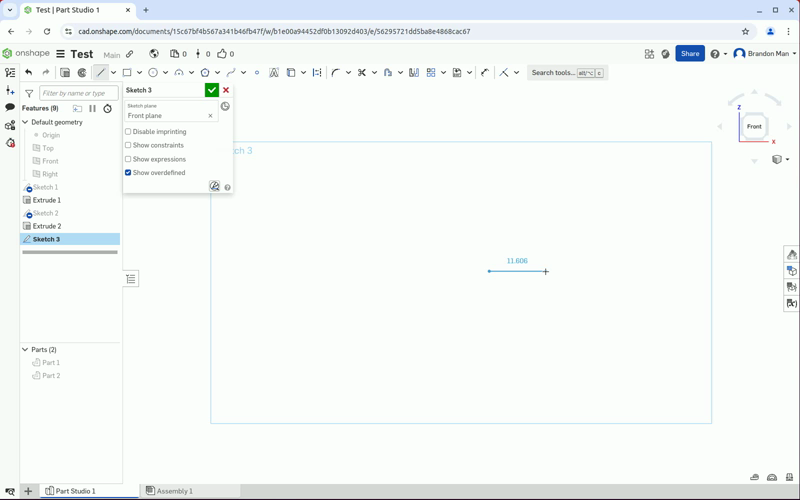
click(545, 271)
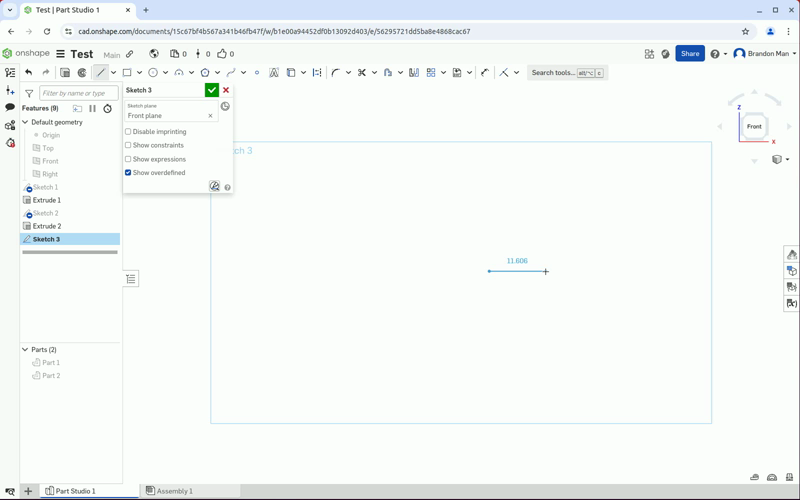
key_up(shift)
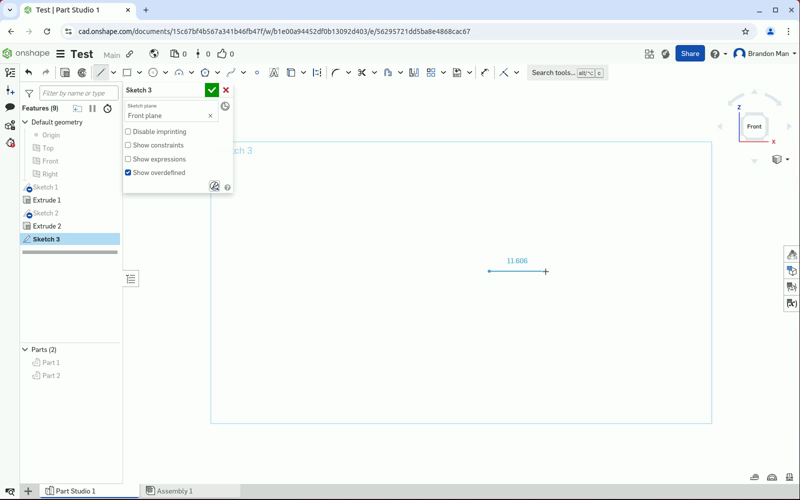
key_down(shift)
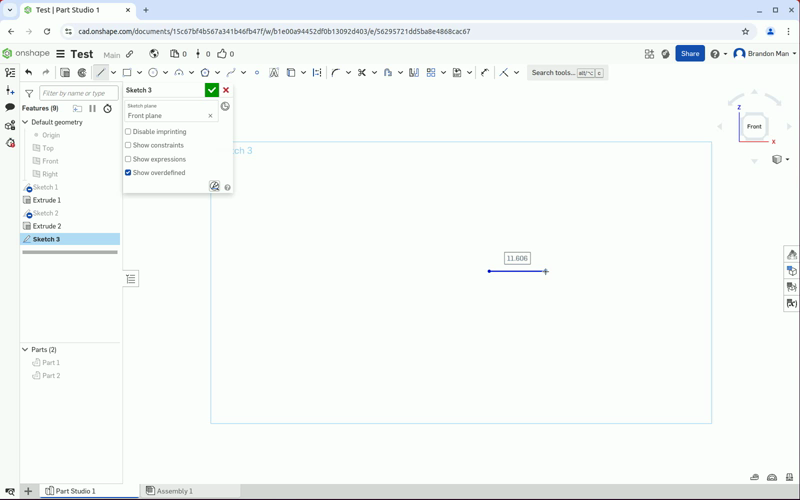
mouse_move(575, 271)
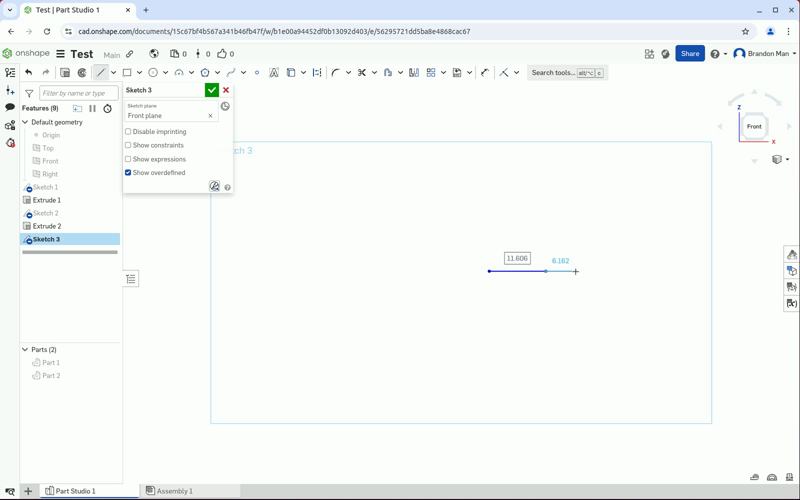
mouse_move(545, 242)
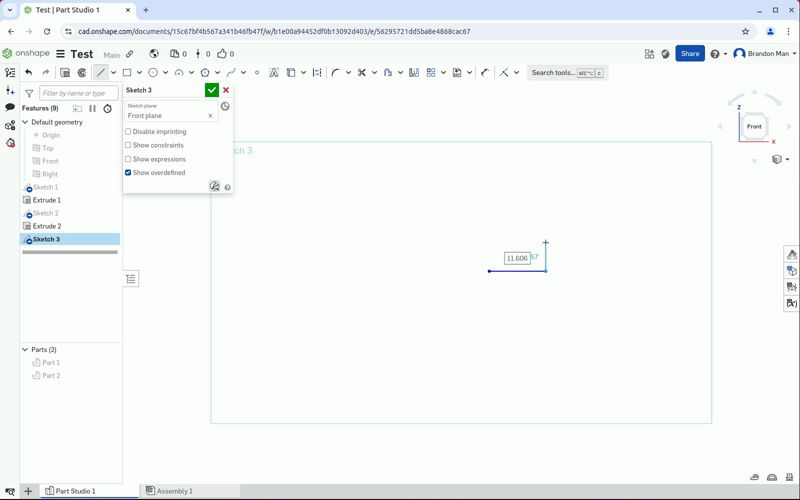
click(545, 242)
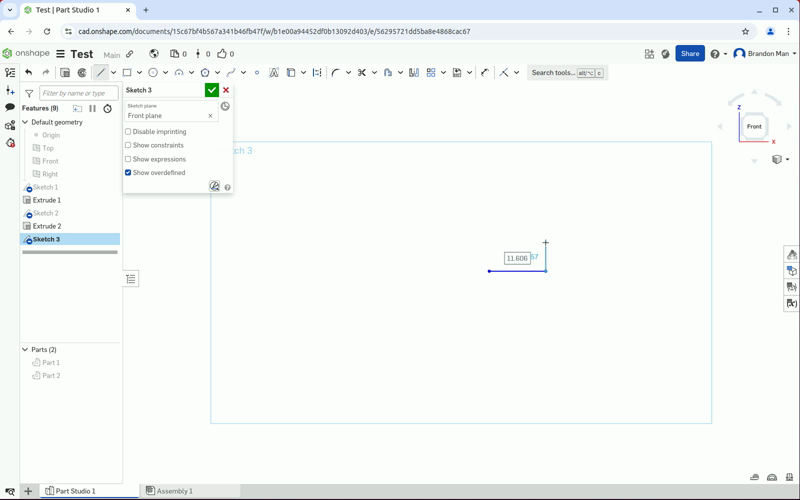
key_up(shift)
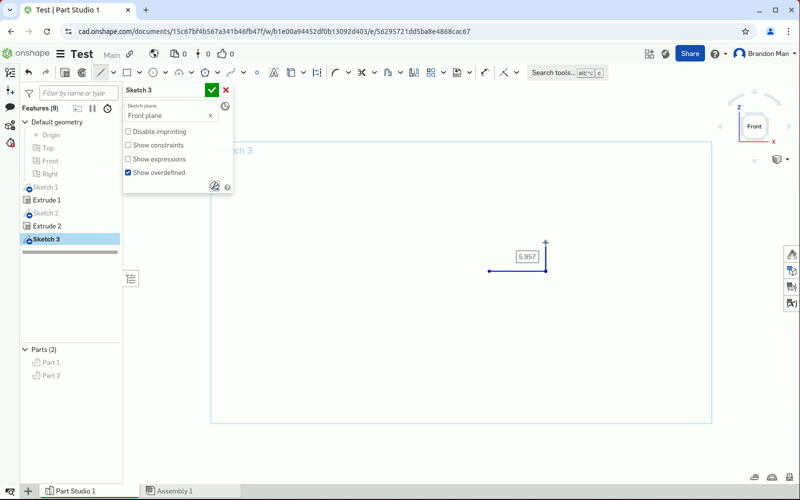
key_down(shift)
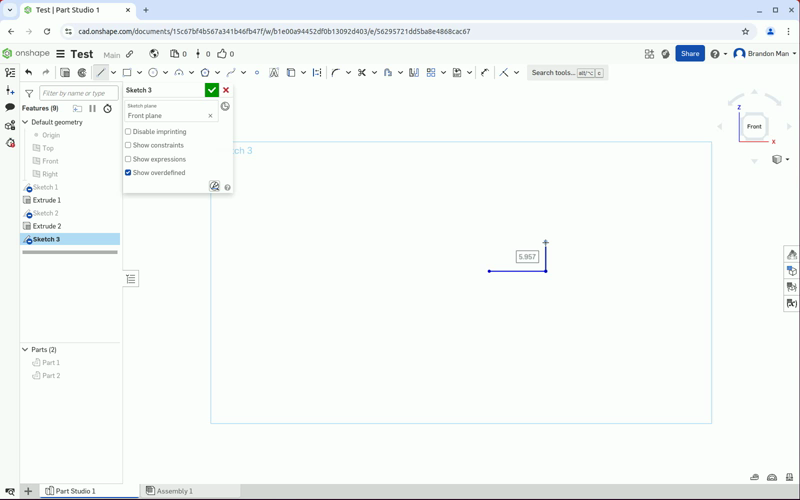
mouse_move(575, 242)
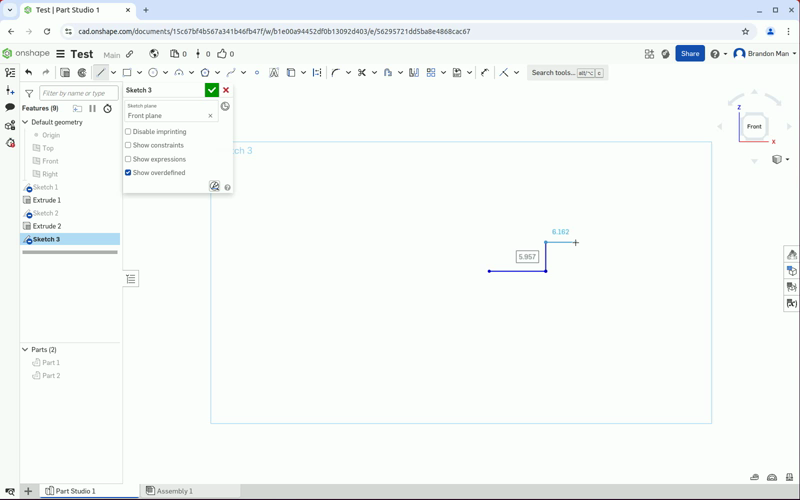
mouse_move(489, 242)
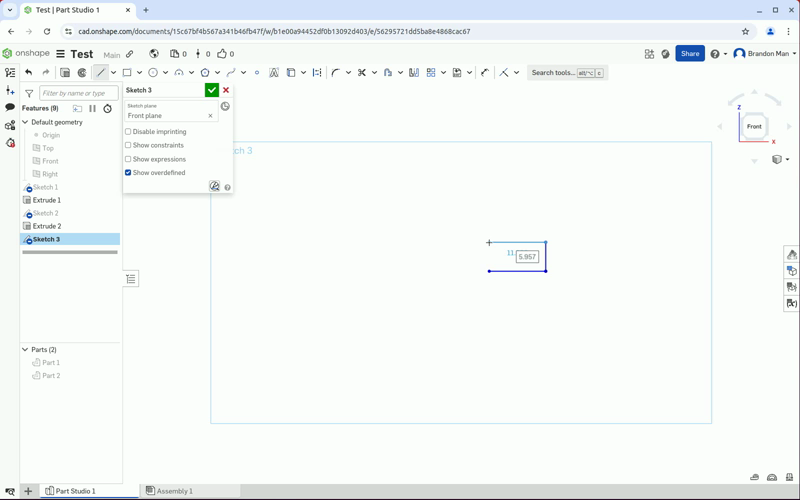
click(489, 242)
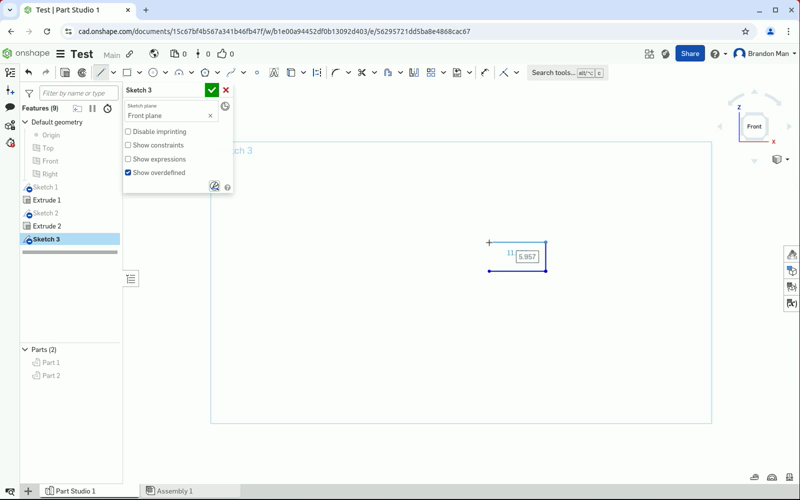
key_up(shift)
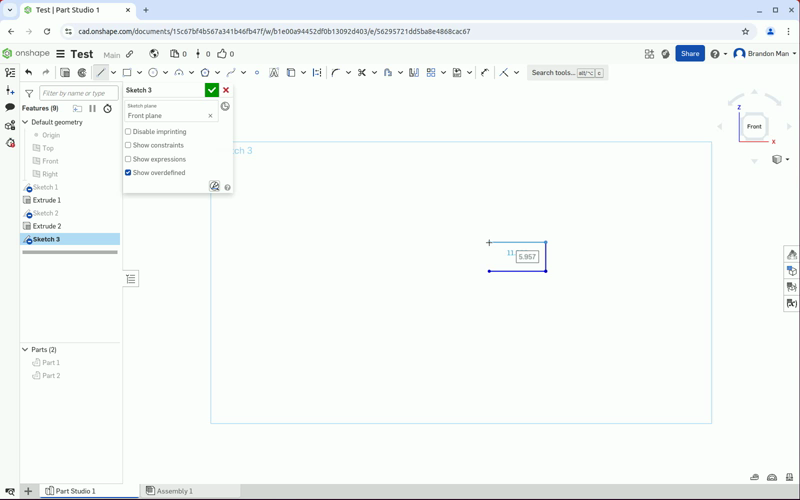
mouse_move(519, 242)
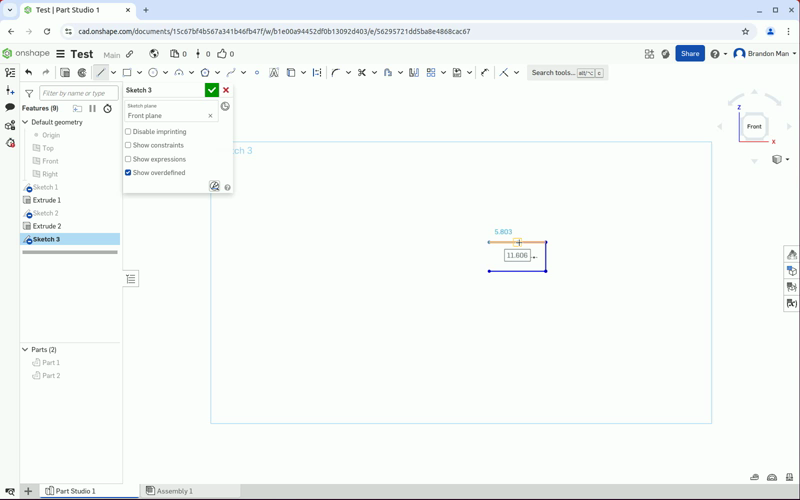
key_down(shift)
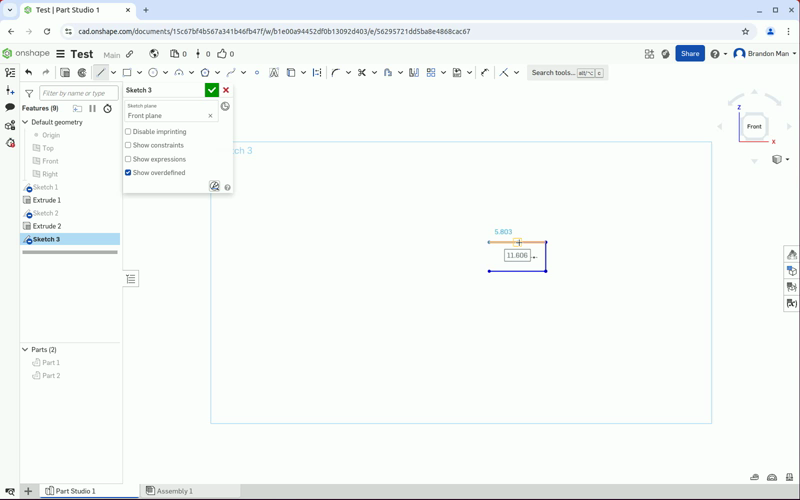
mouse_move(489, 271)
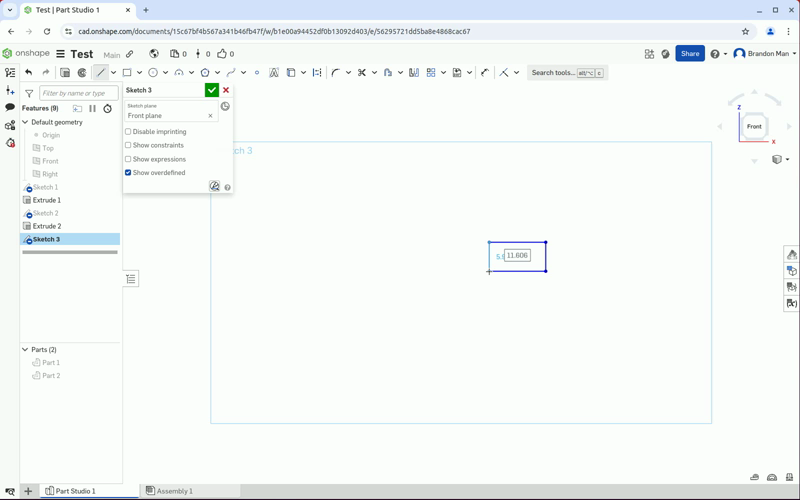
key_up(shift)
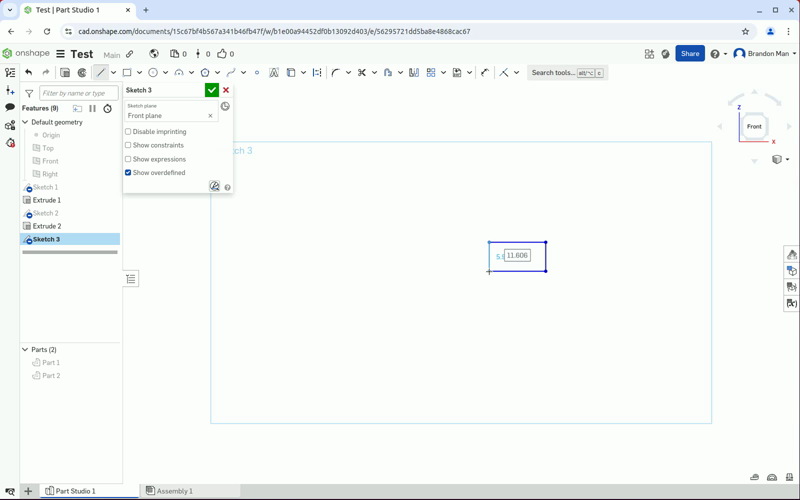
click(489, 271)
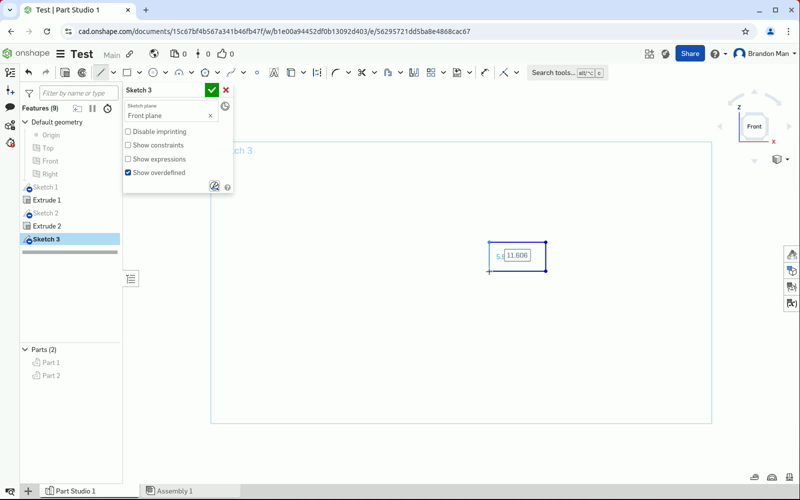
key(esc)
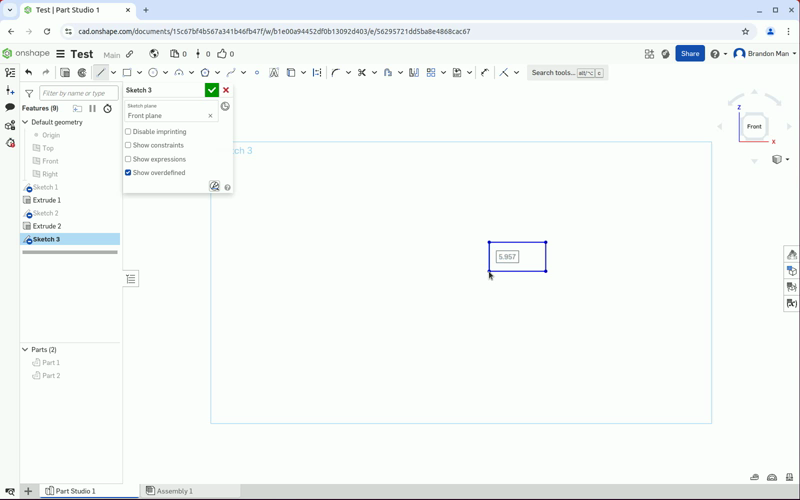
mouse_move(493, 263)
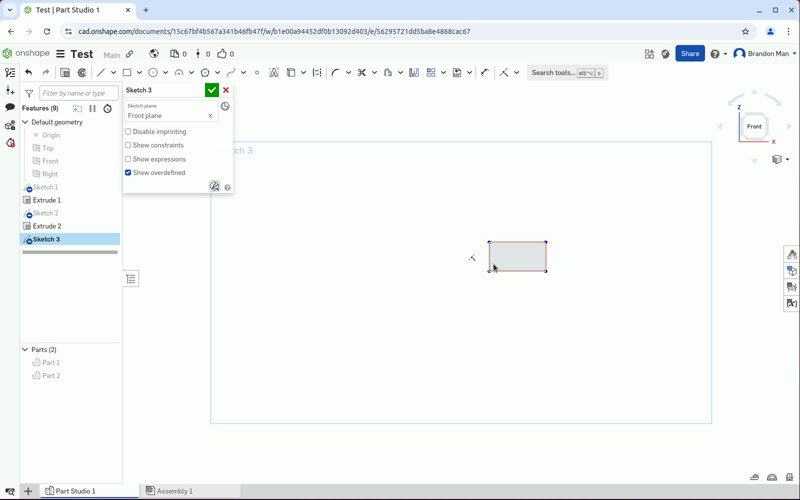
scroll(6)
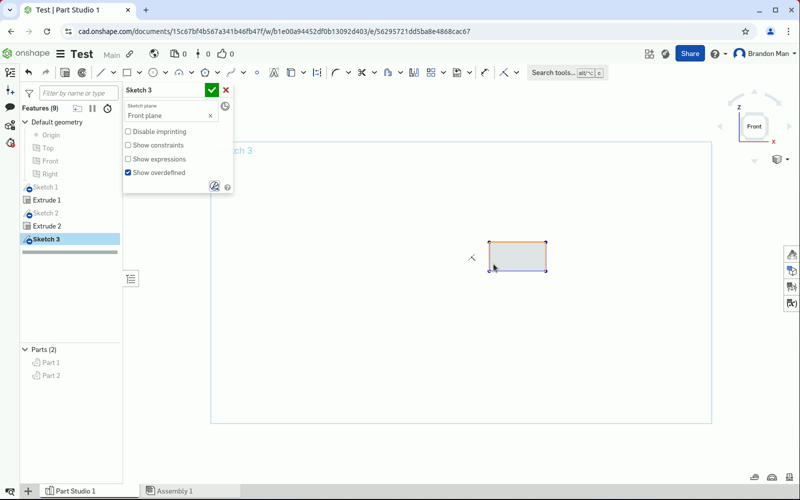
scroll(6)
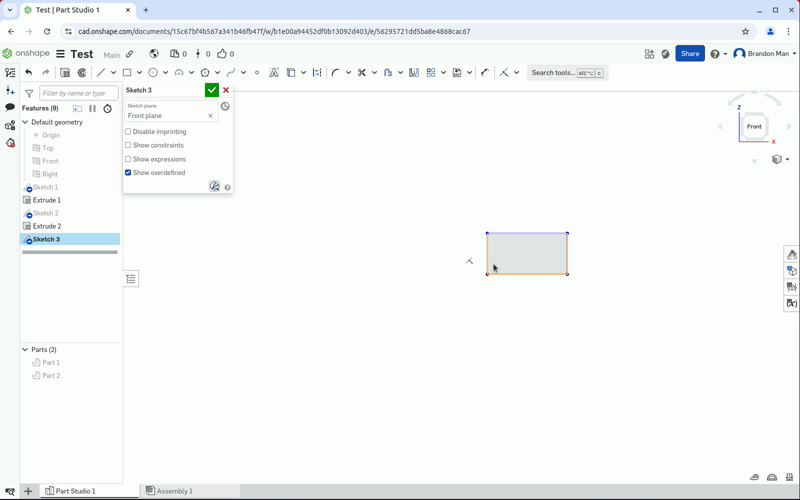
scroll(6)
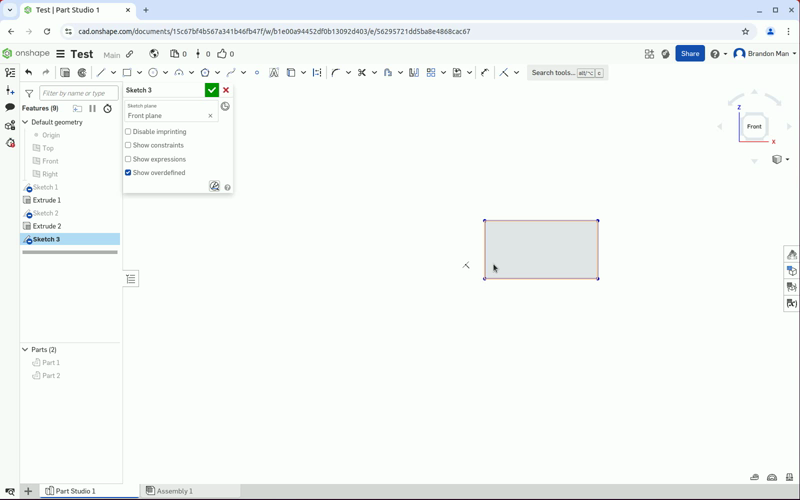
scroll(6)
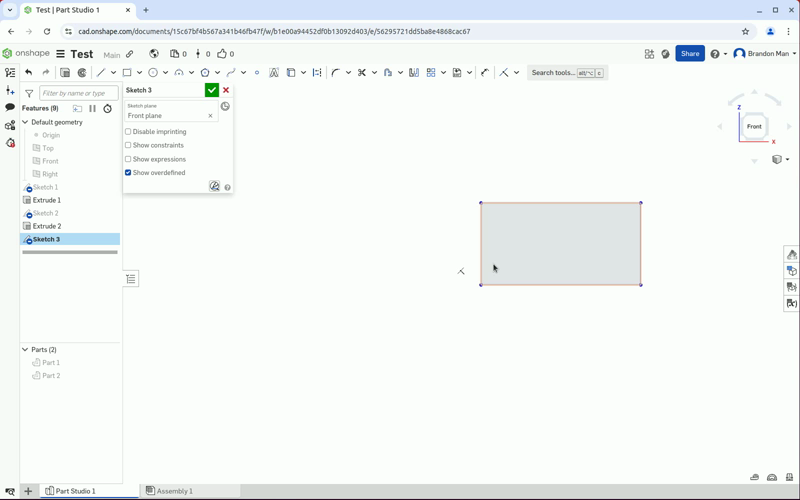
scroll(6)
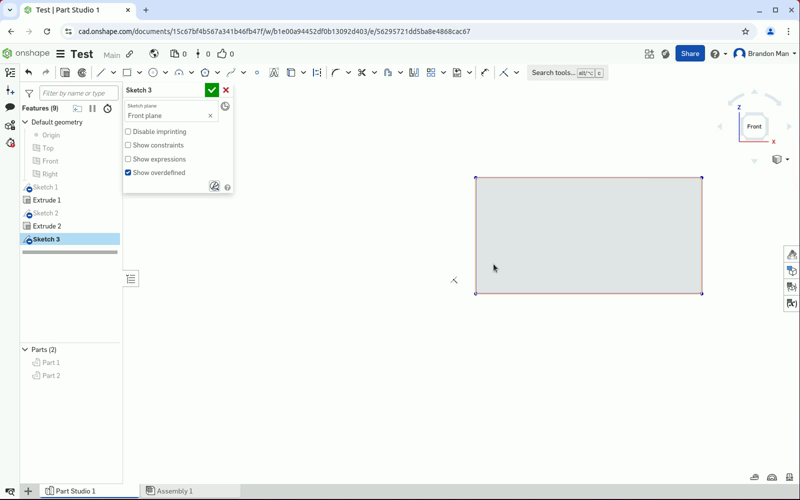
scroll(6)
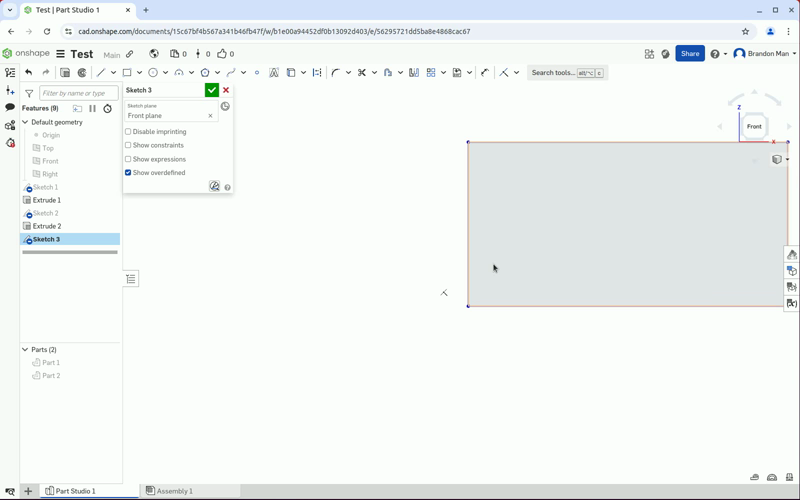
scroll(6)
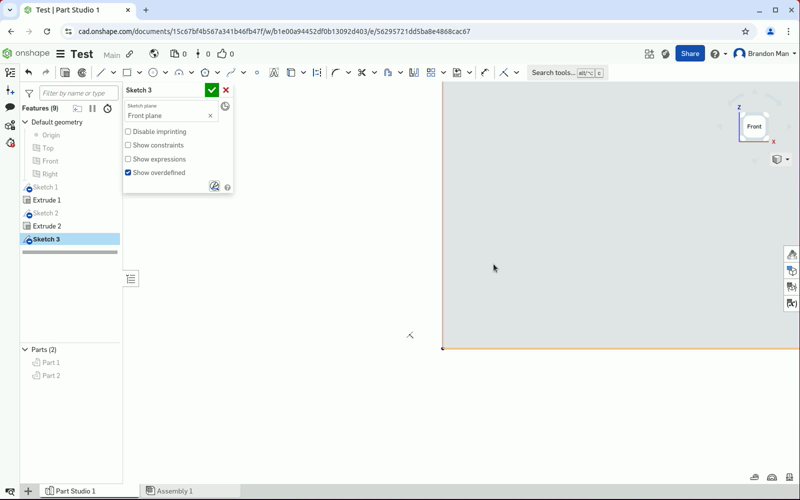
click(493, 263)
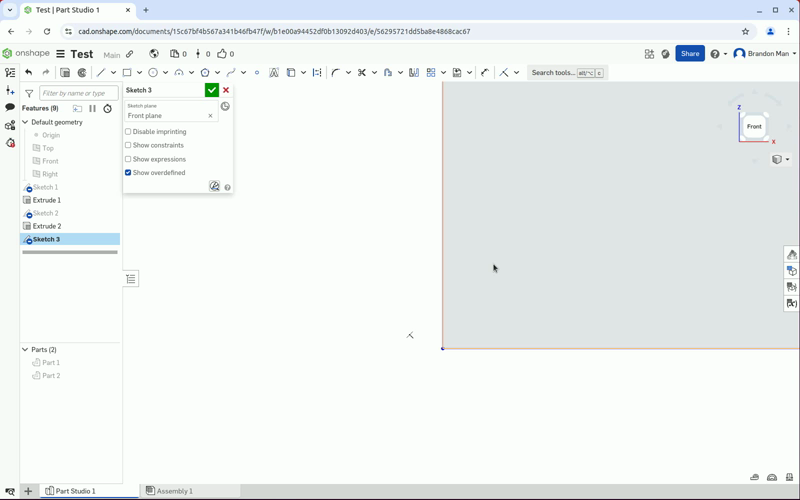
scroll(-6)
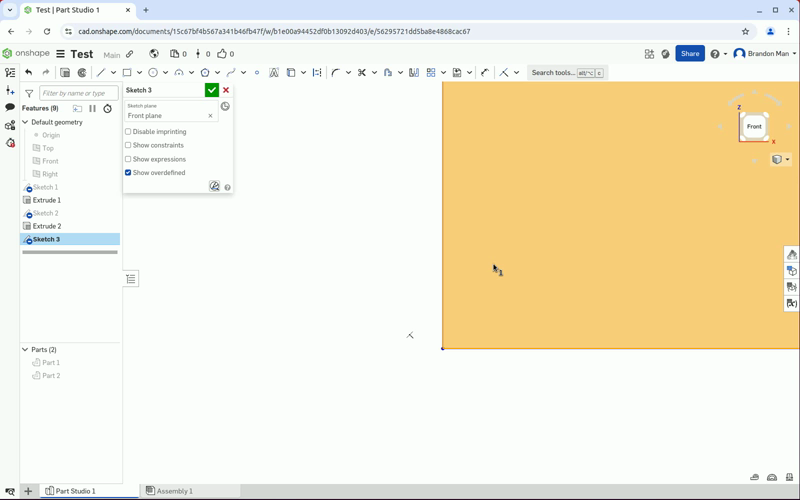
scroll(-6)
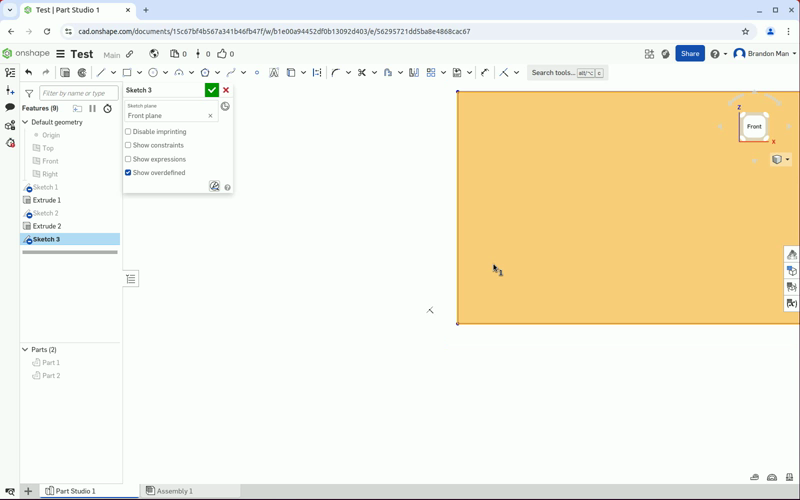
scroll(-6)
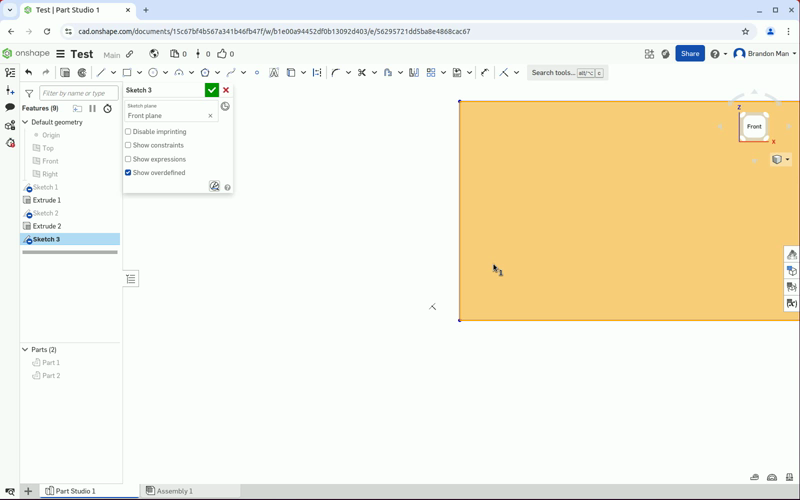
scroll(-6)
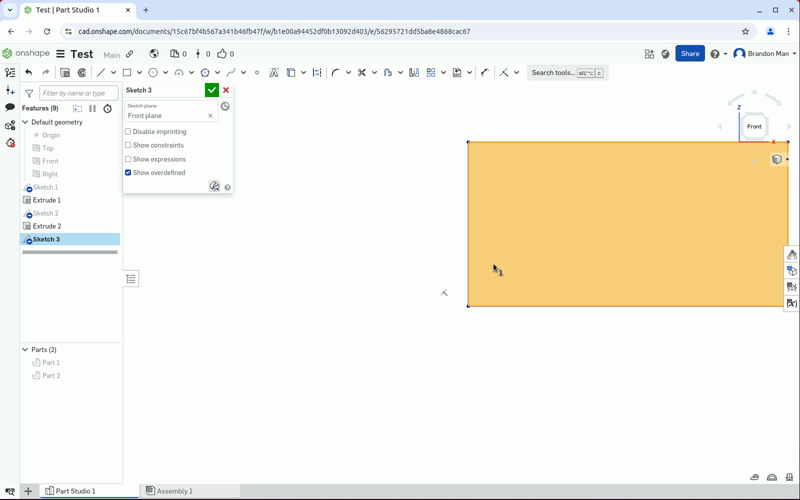
scroll(-6)
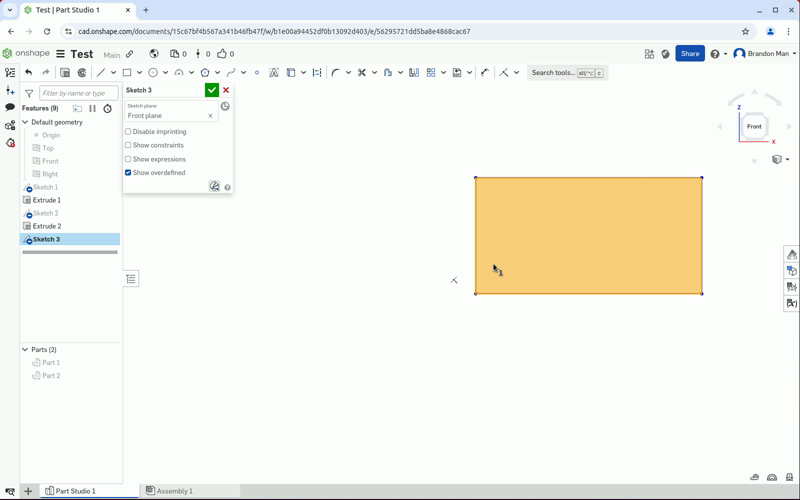
scroll(-6)
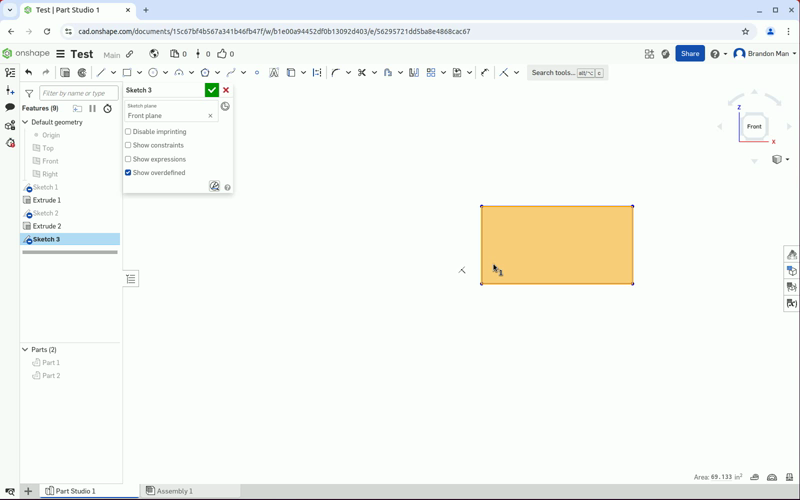
scroll(-6)
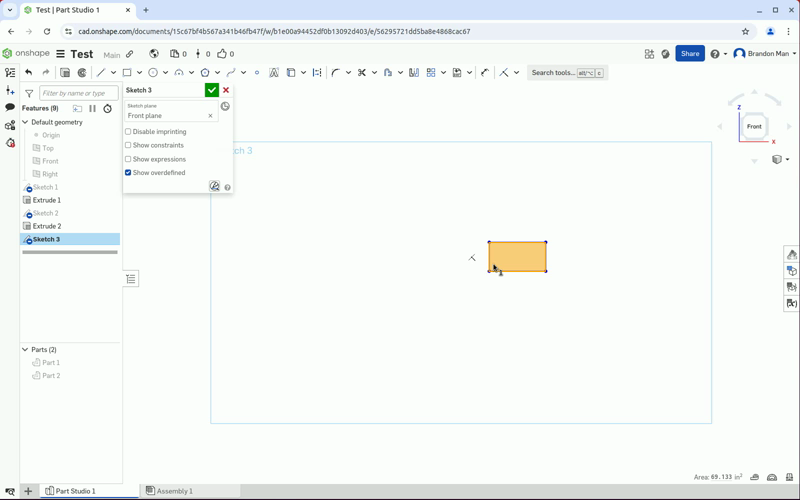
mouse_move(73, 352)
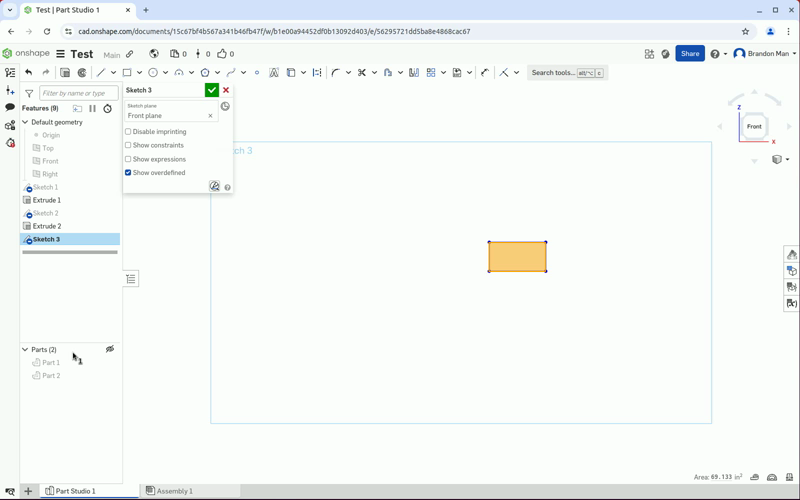
key(shift+y)
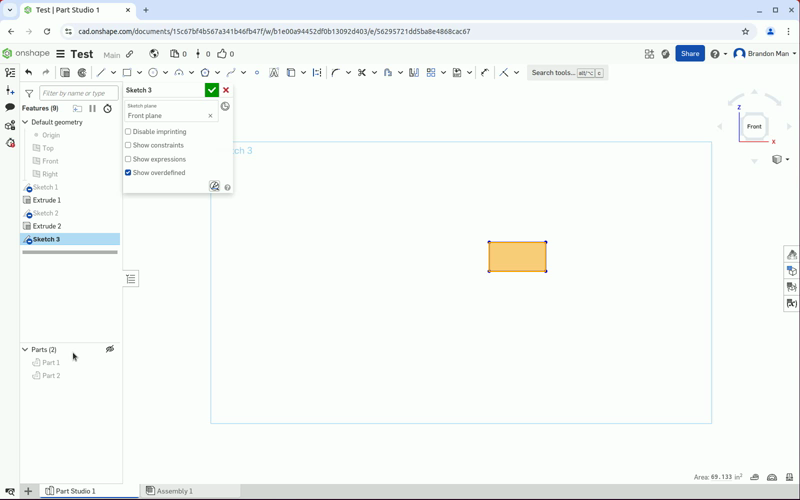
key(shift+e)
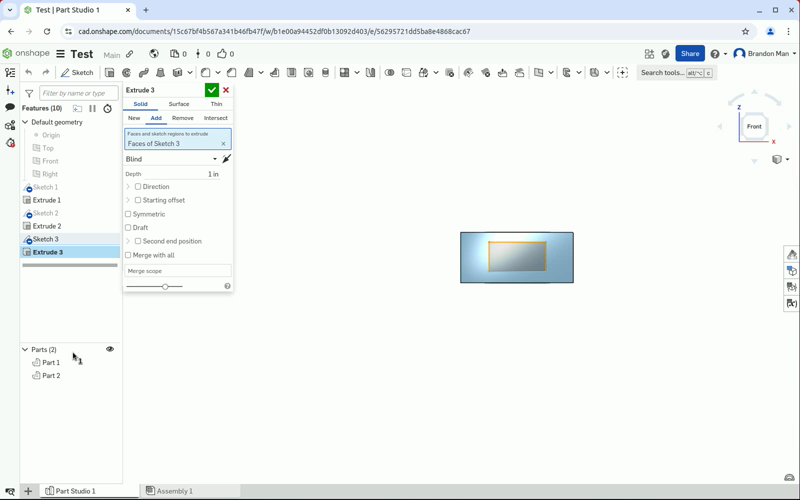
mouse_move(143, 106)
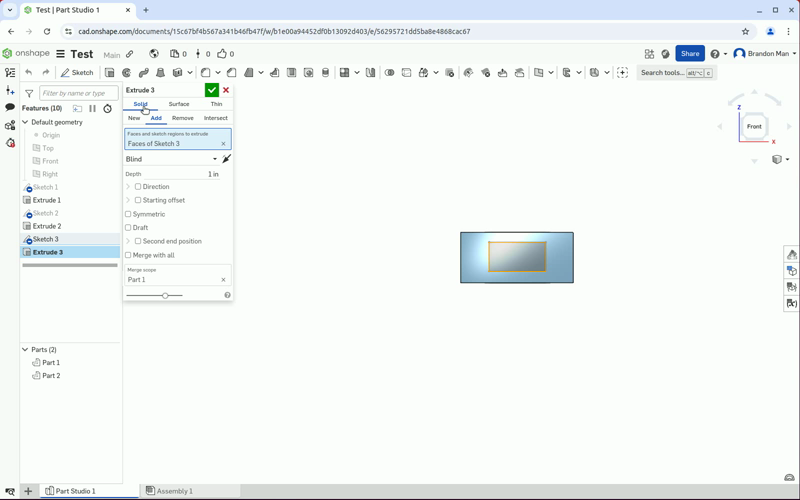
click(143, 106)
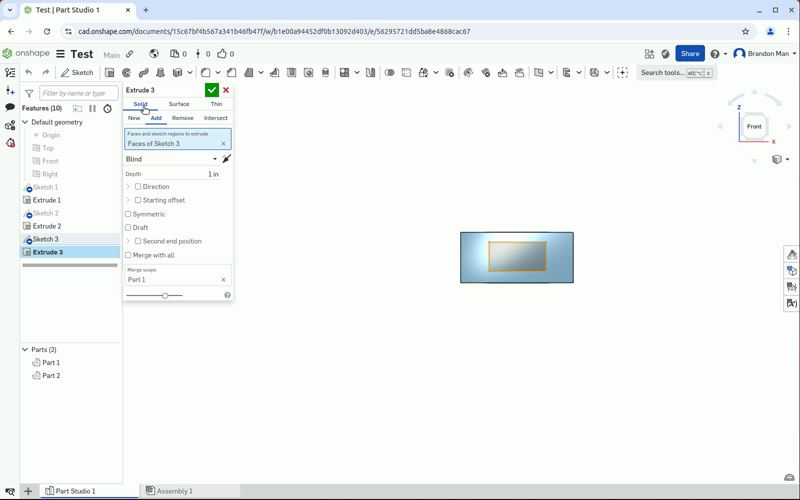
mouse_move(137, 120)
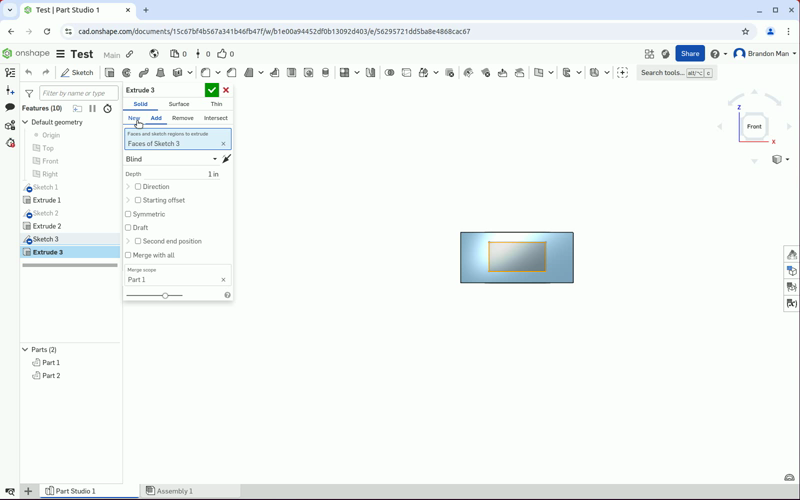
click(137, 120)
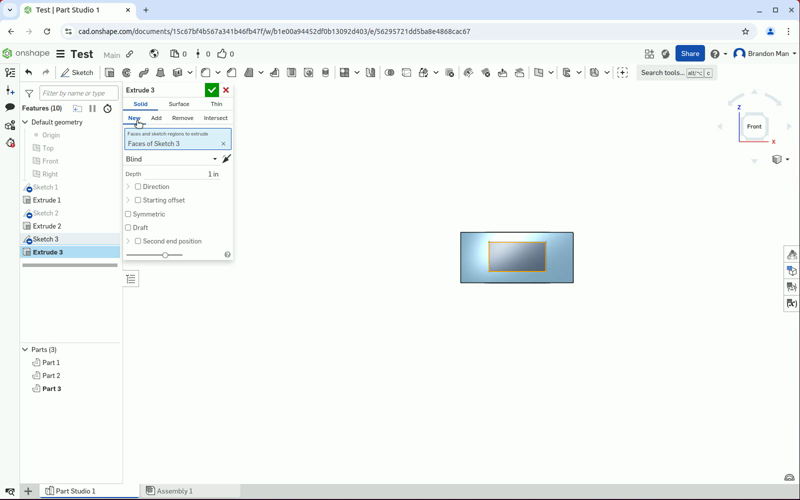
key(tab, 4)
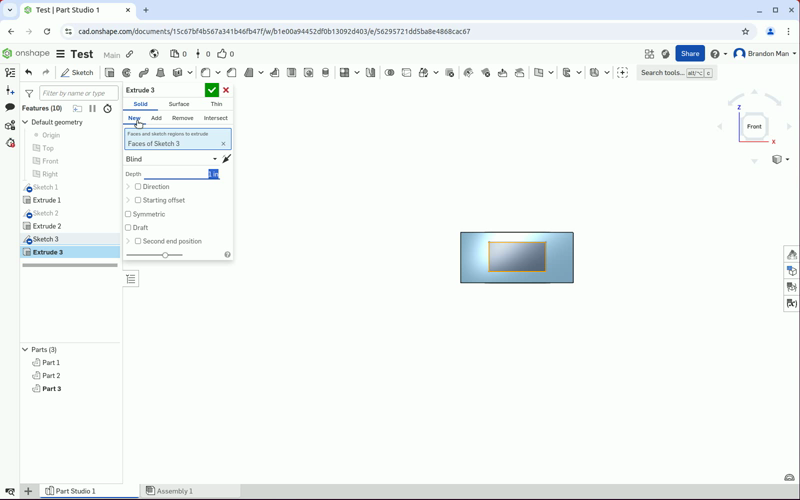
text(5.777)
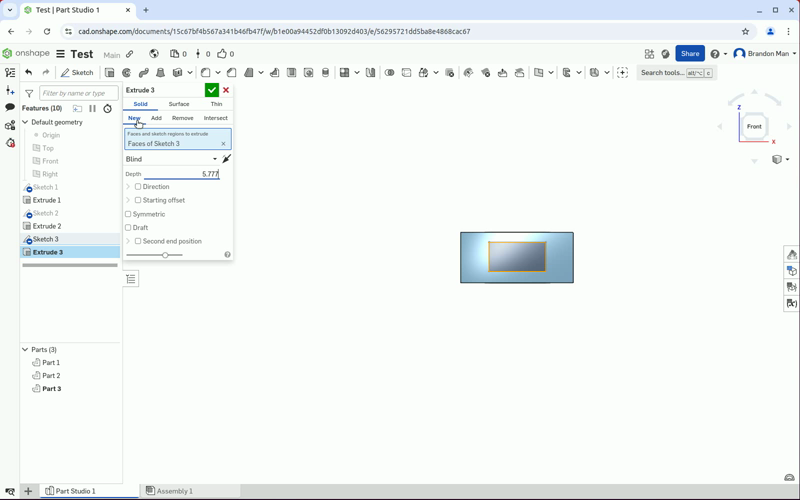
key(enter)
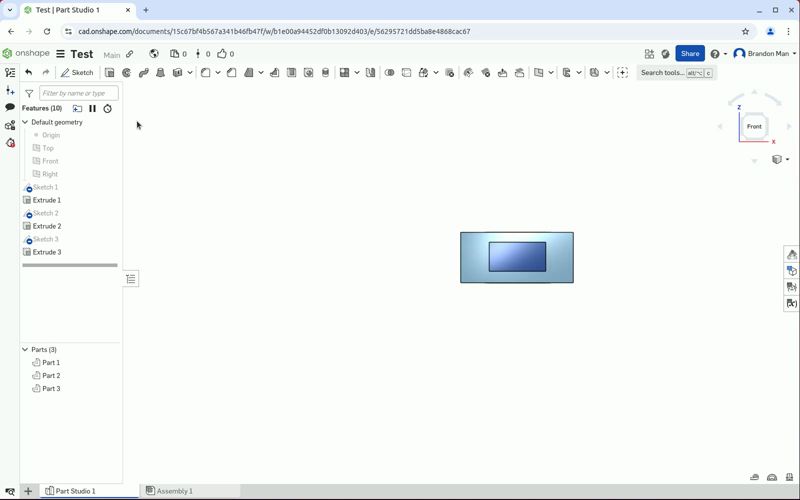
key(shift+h)
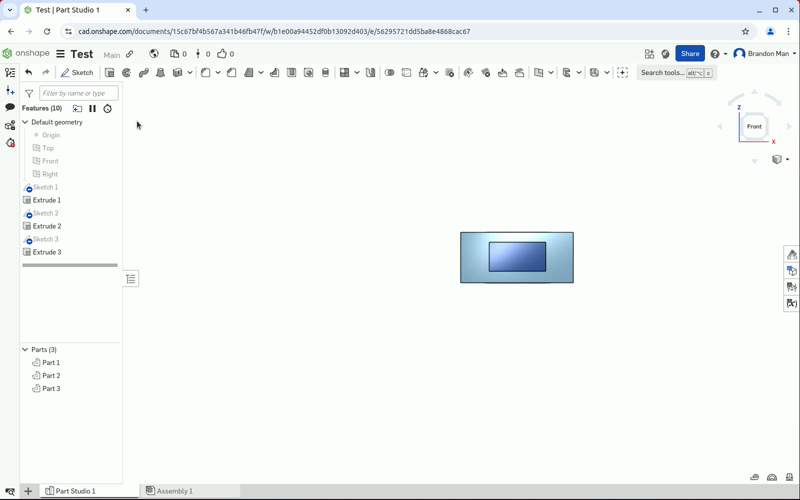
key(shift+h)
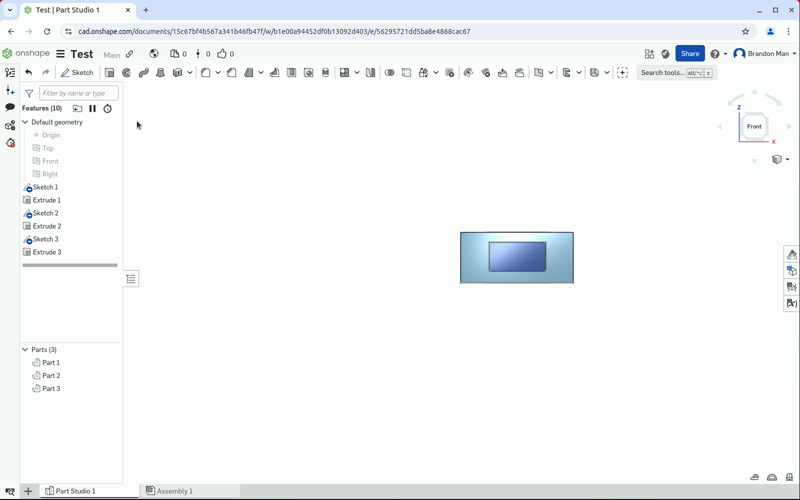
key(shift+7)
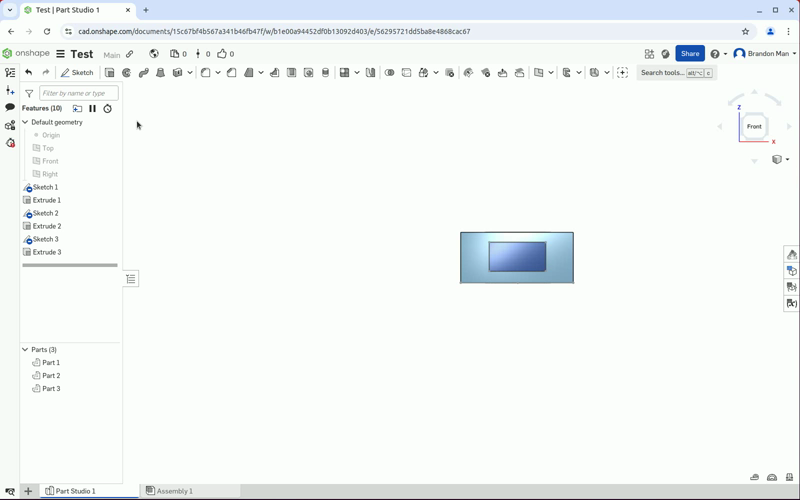
key(left, 2)
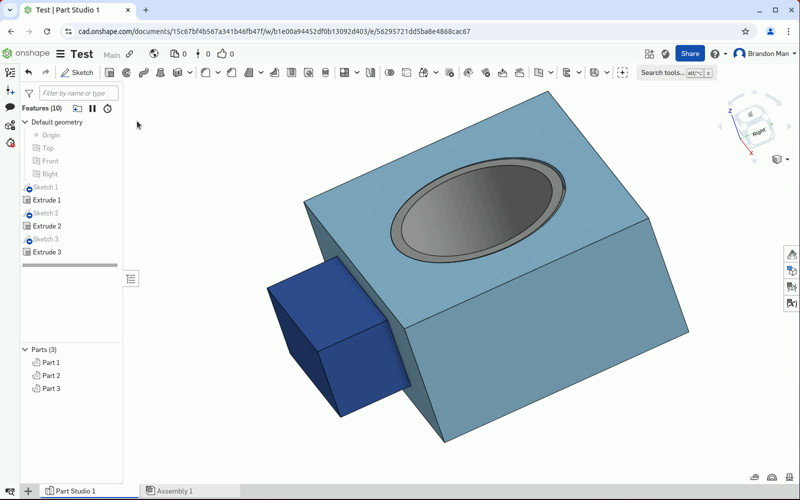
key(down, 2)
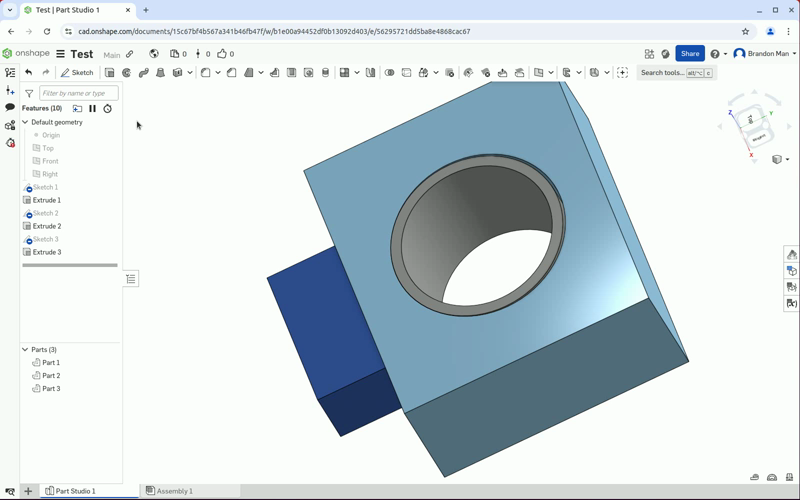
key(up, 2)
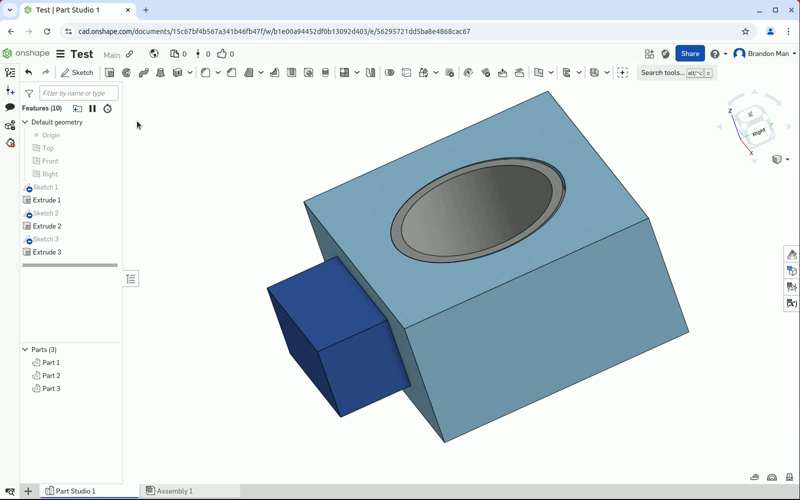
key(right, 2)
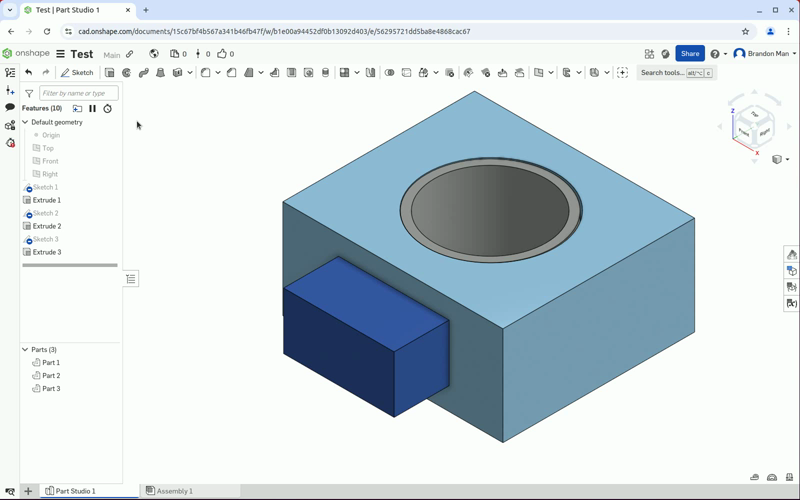
mouse_move(73, 189)
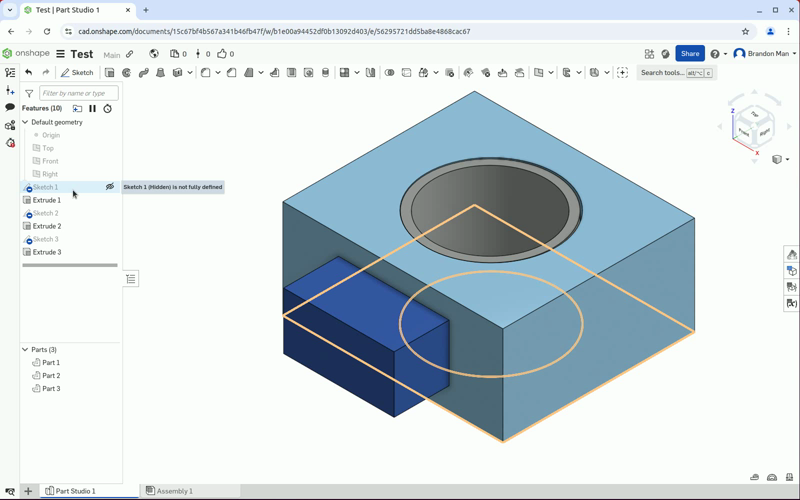
click(73, 189)